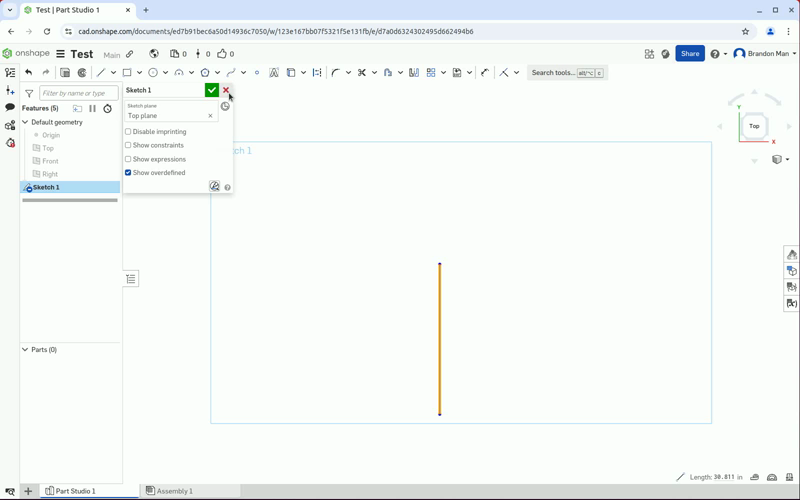
key(shift+h)
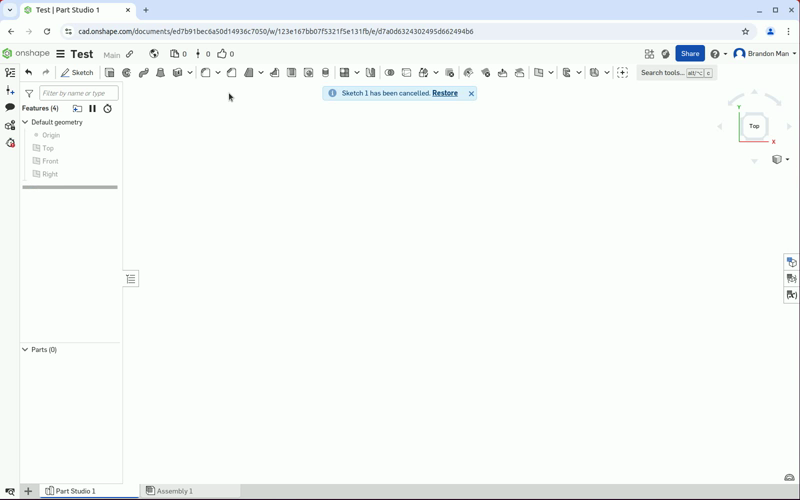
mouse_move(73, 352)
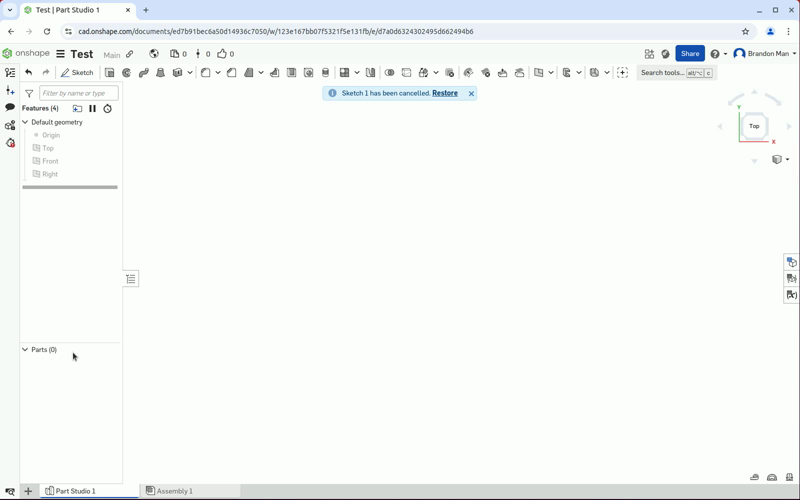
key(y)
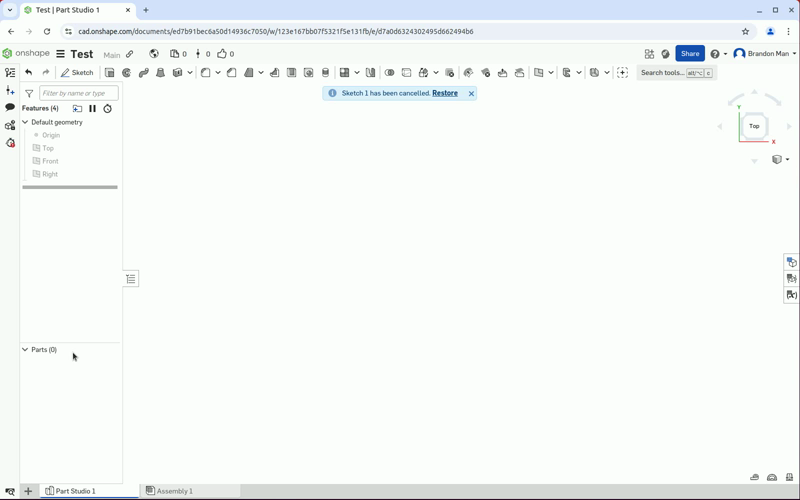
key(shift+p)
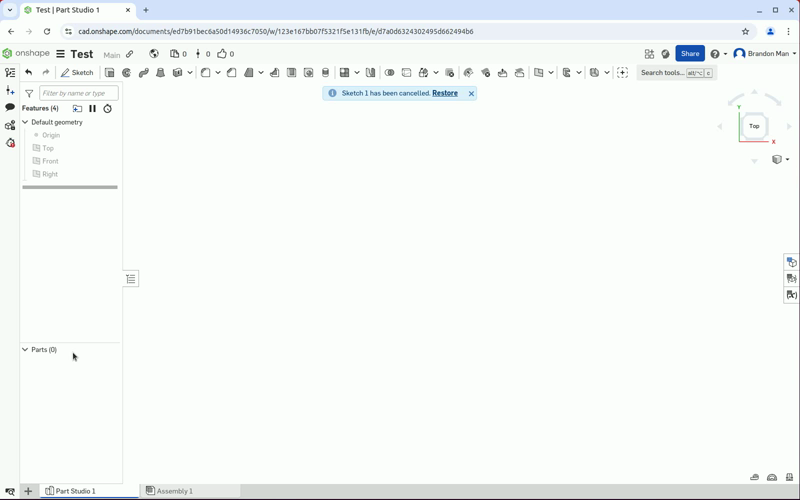
key(space)
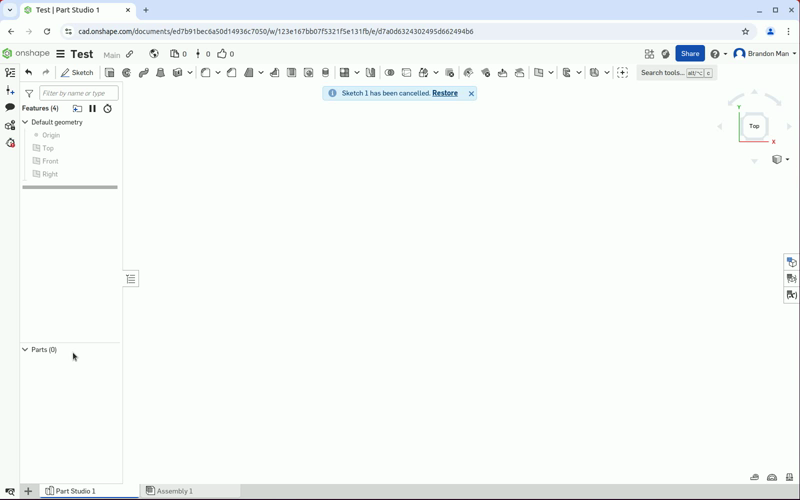
key_down(shift)
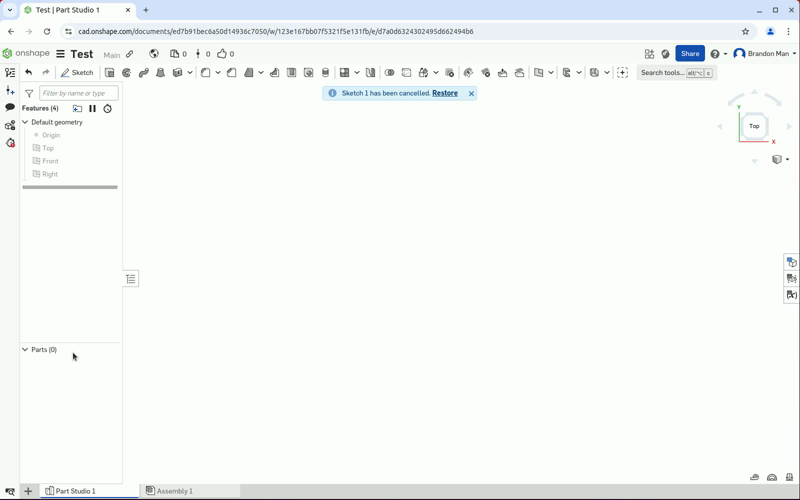
key(up)
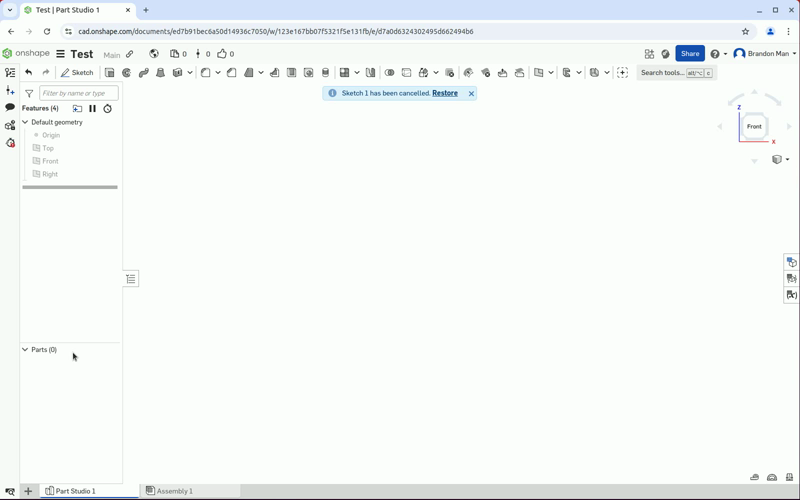
key_up(shift)
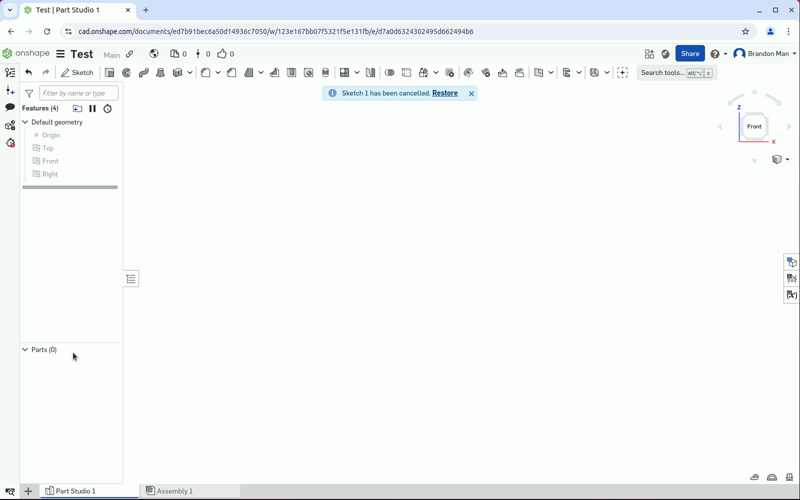
mouse_move(73, 352)
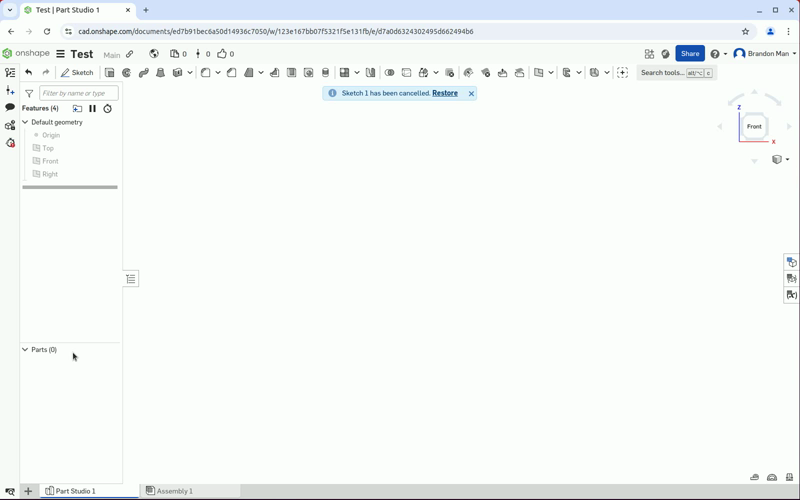
key(shift+y)
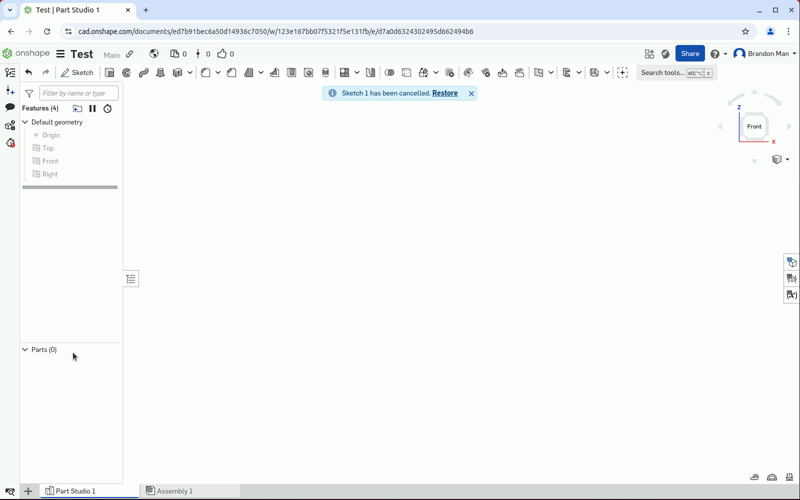
key(shift+s)
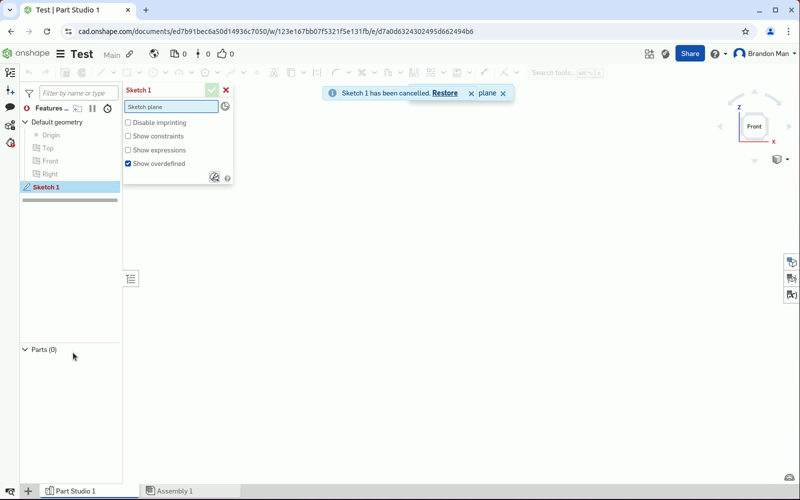
mouse_move(73, 163)
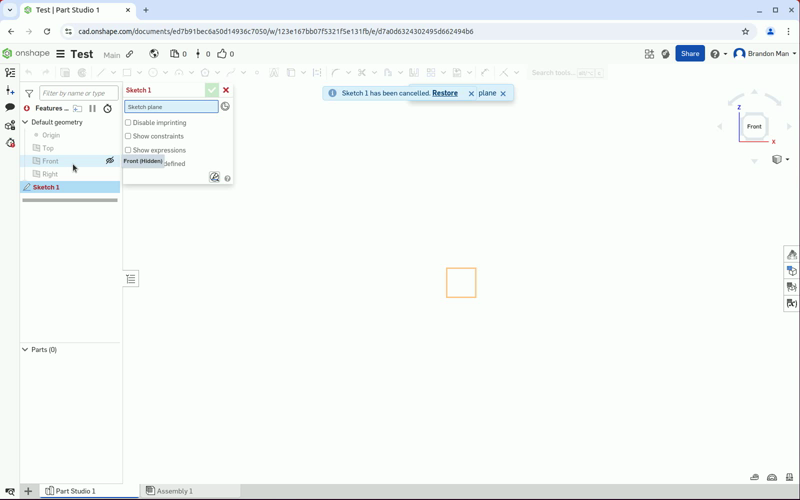
click(73, 163)
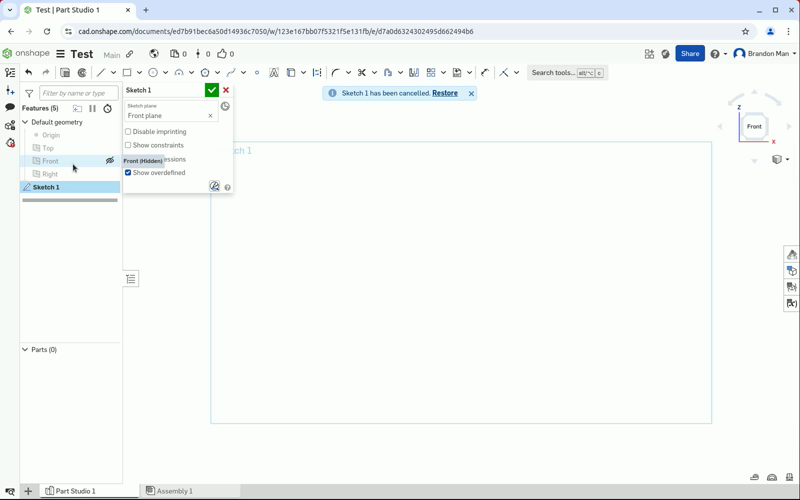
mouse_move(73, 352)
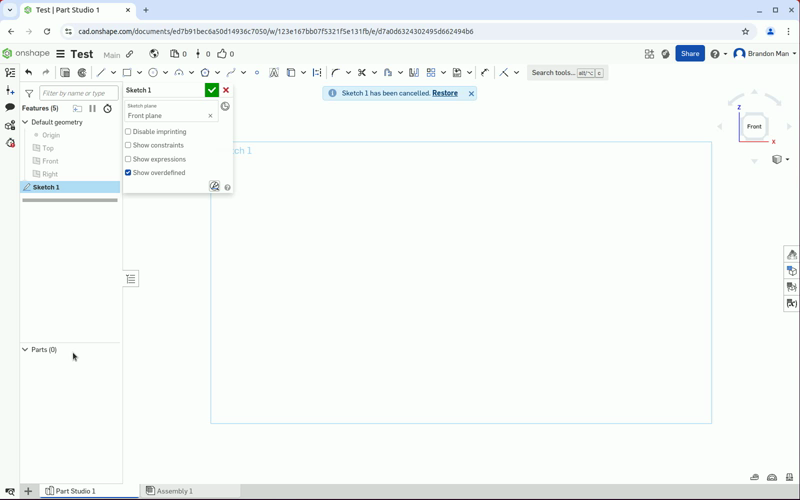
key(y)
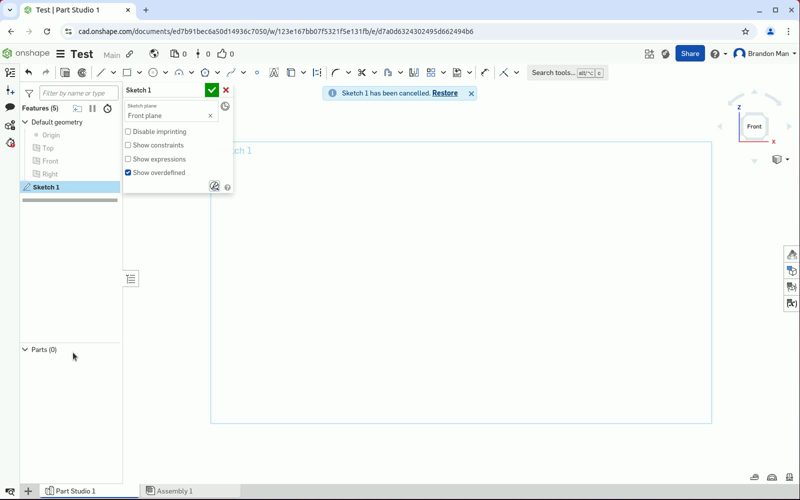
key(l)
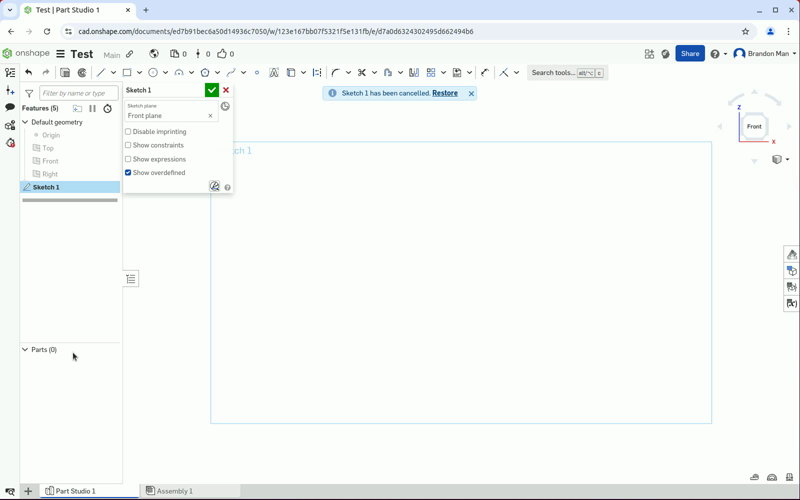
key_down(shift)
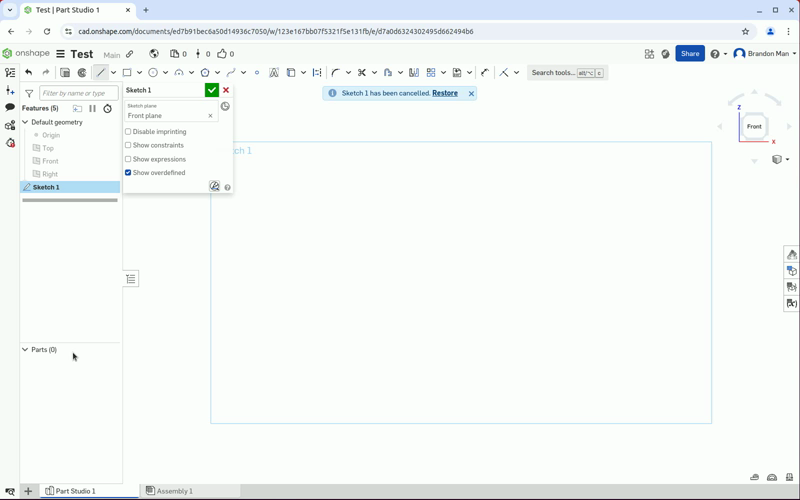
mouse_move(348, 337)
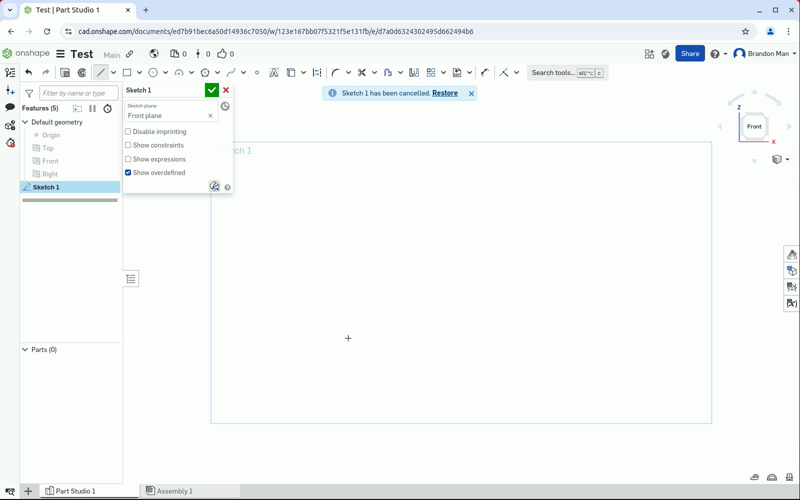
click(348, 337)
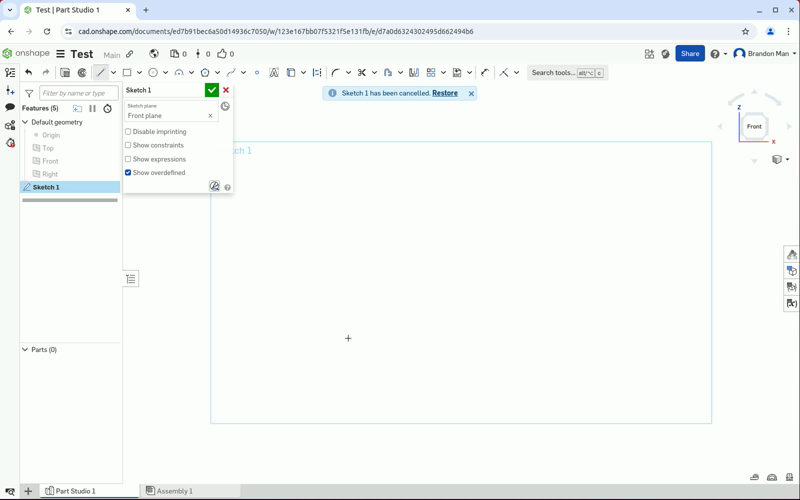
key_up(shift)
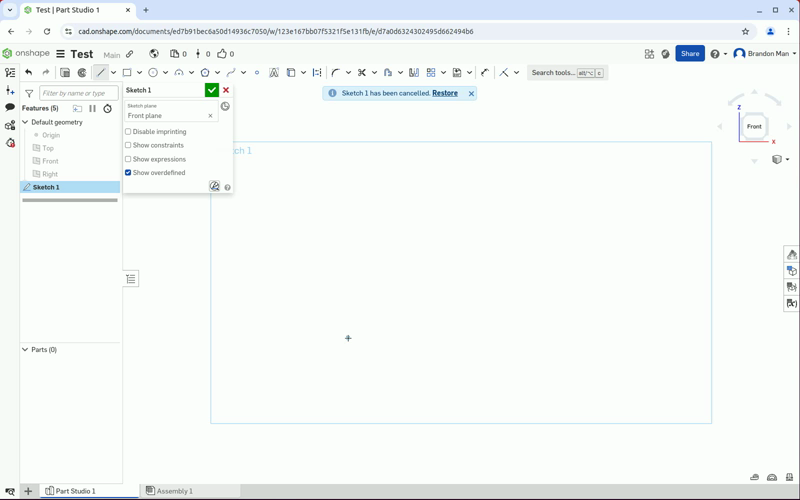
key_down(shift)
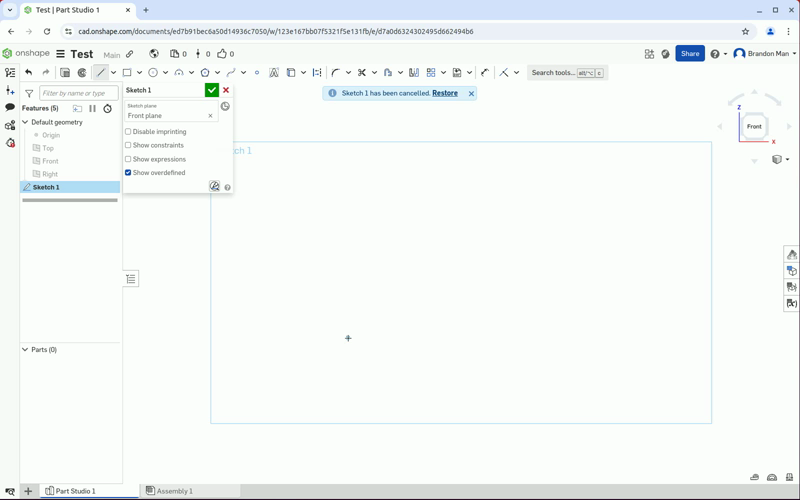
mouse_move(378, 337)
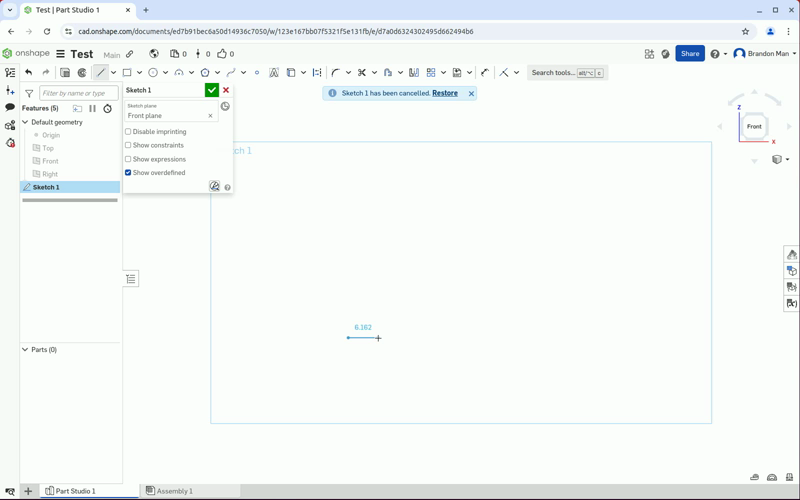
mouse_move(371, 337)
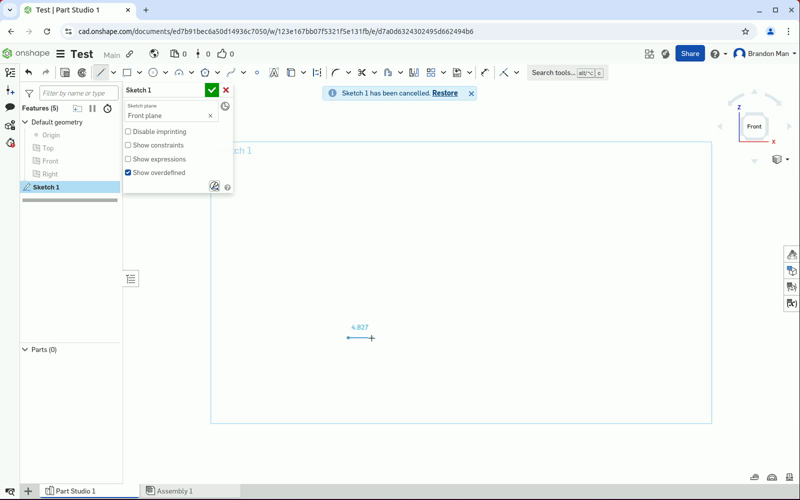
click(371, 337)
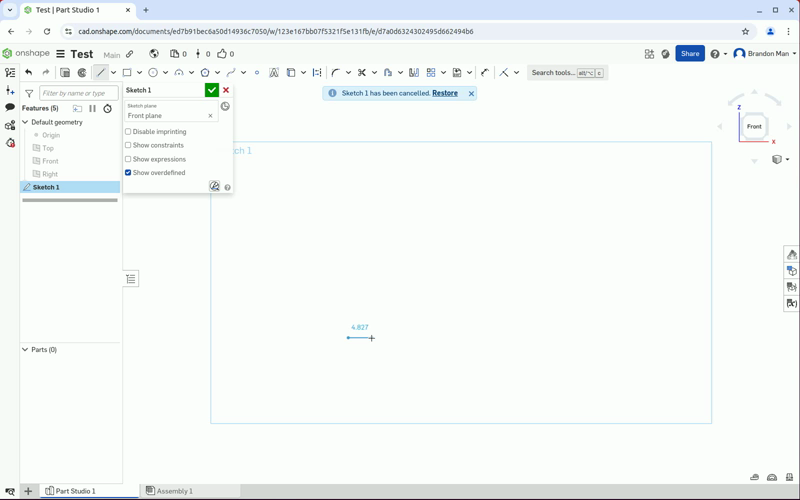
key_up(shift)
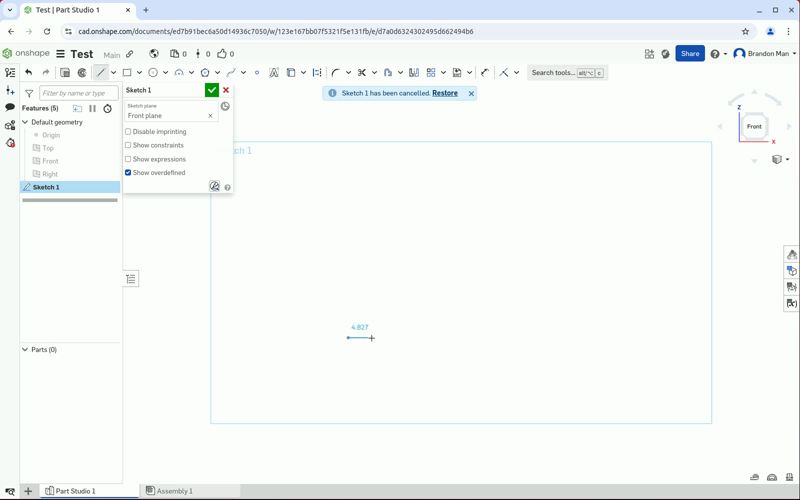
key_down(shift)
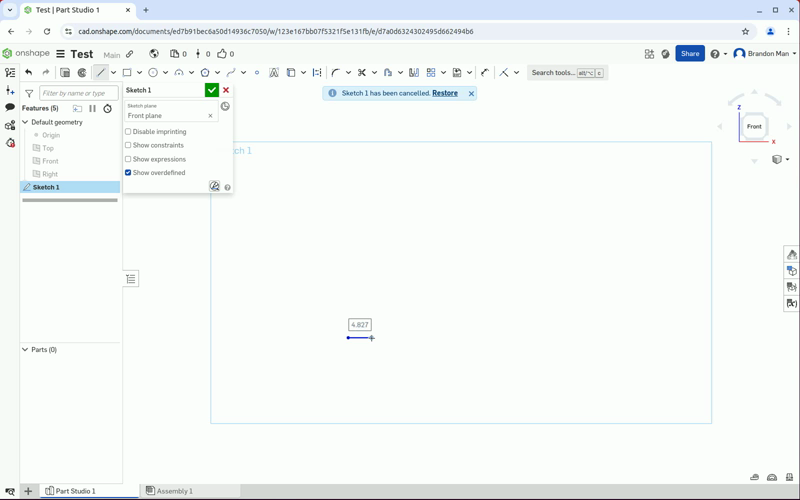
mouse_move(401, 337)
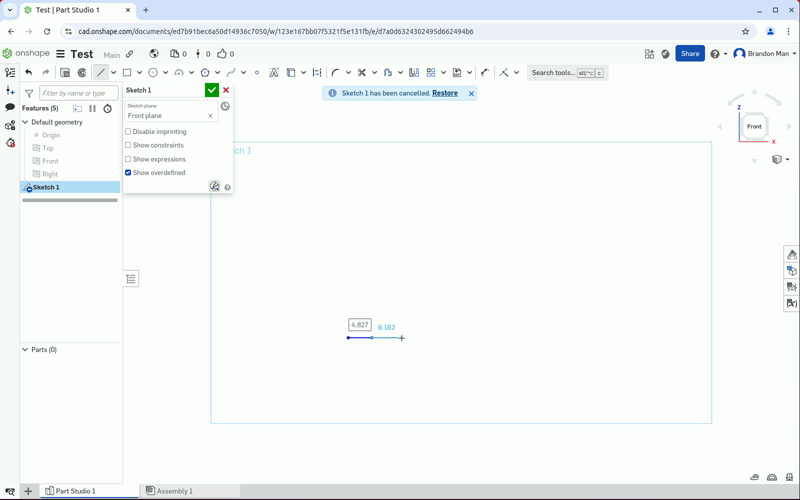
mouse_move(371, 314)
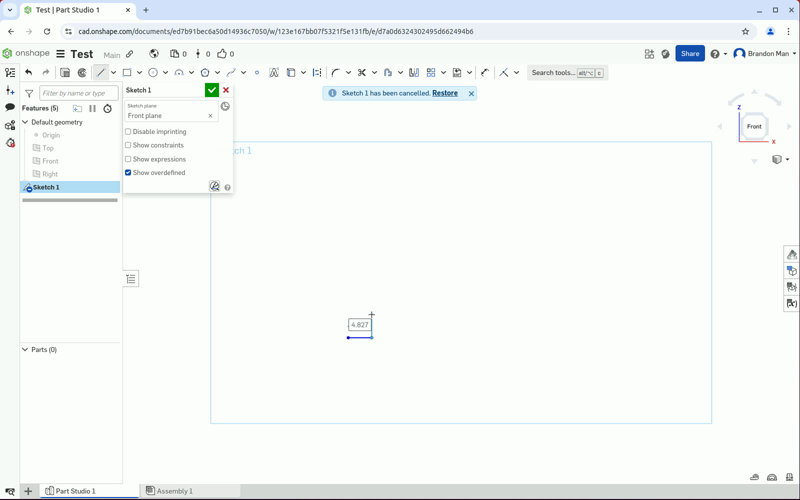
click(371, 314)
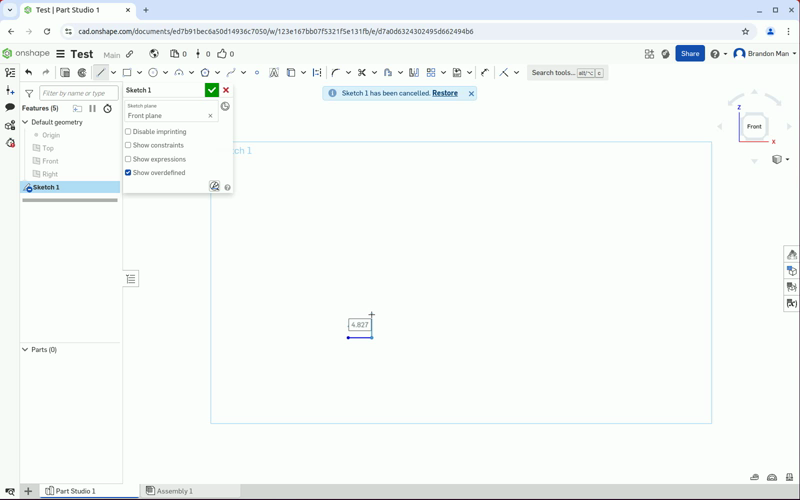
key_up(shift)
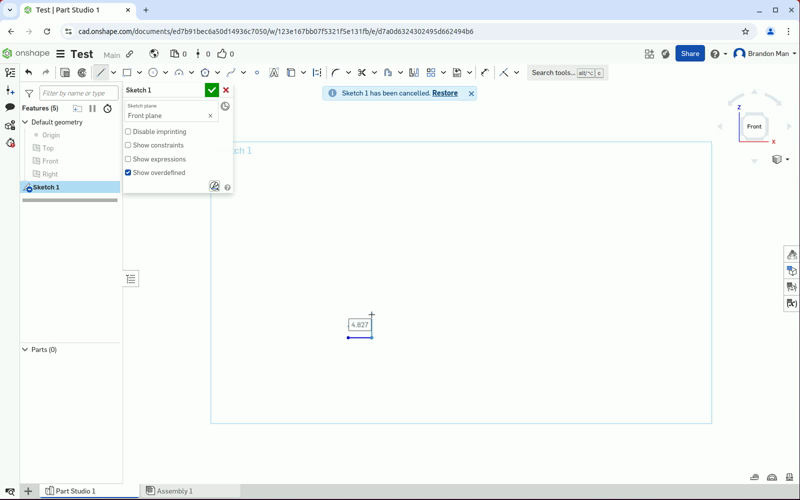
key_down(shift)
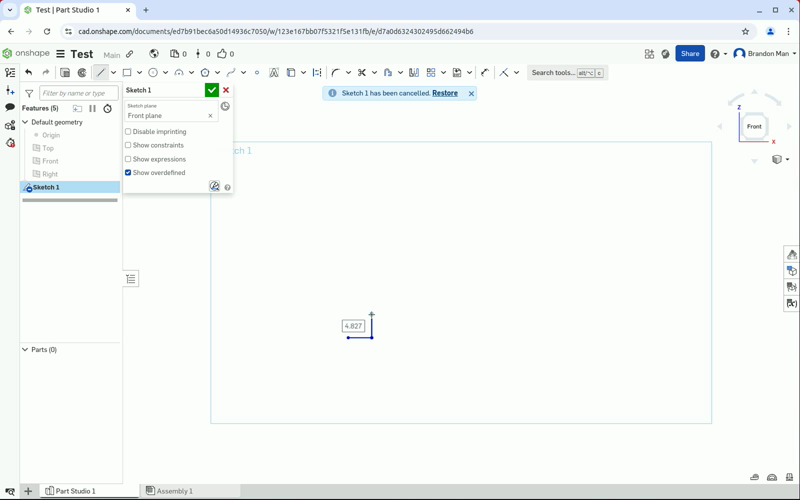
mouse_move(510, 314)
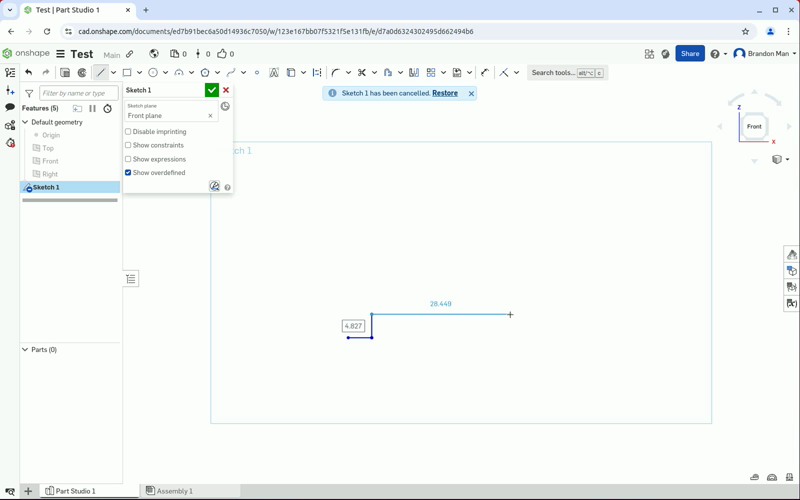
click(510, 314)
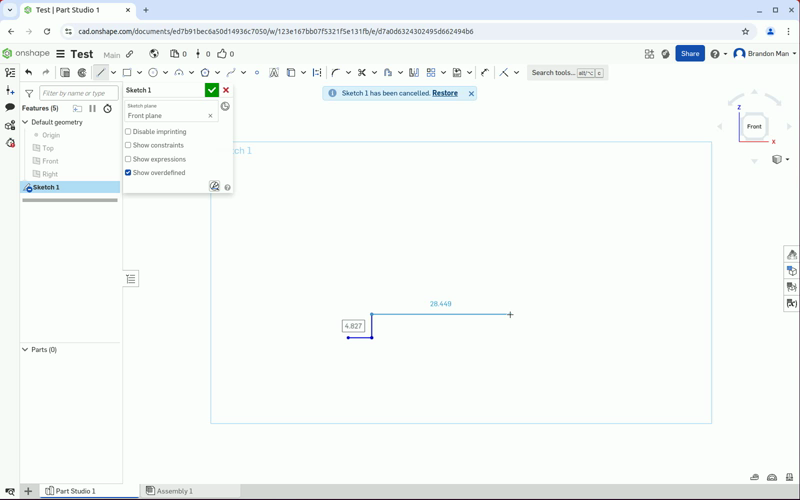
key_up(shift)
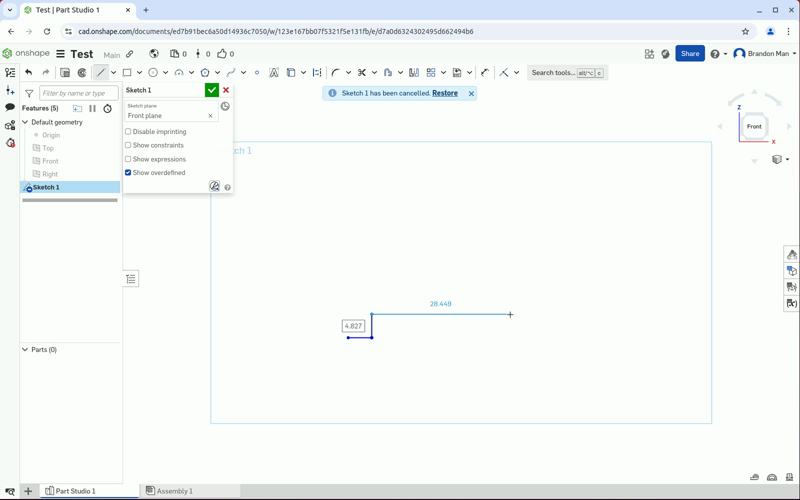
key_down(shift)
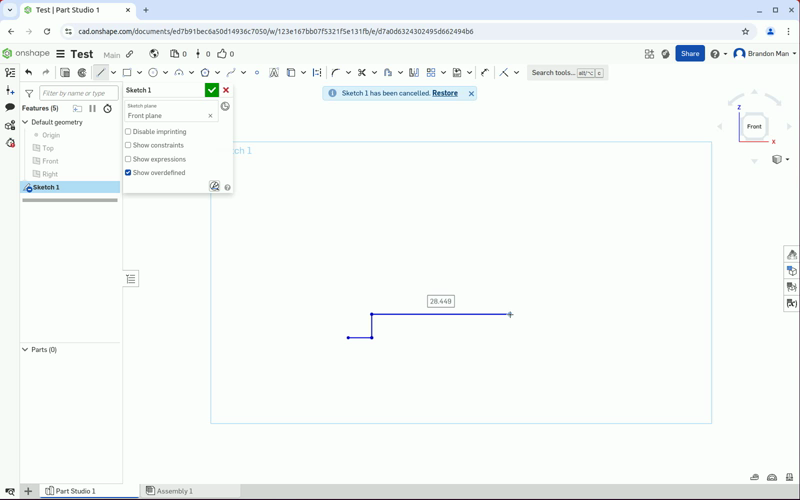
mouse_move(540, 314)
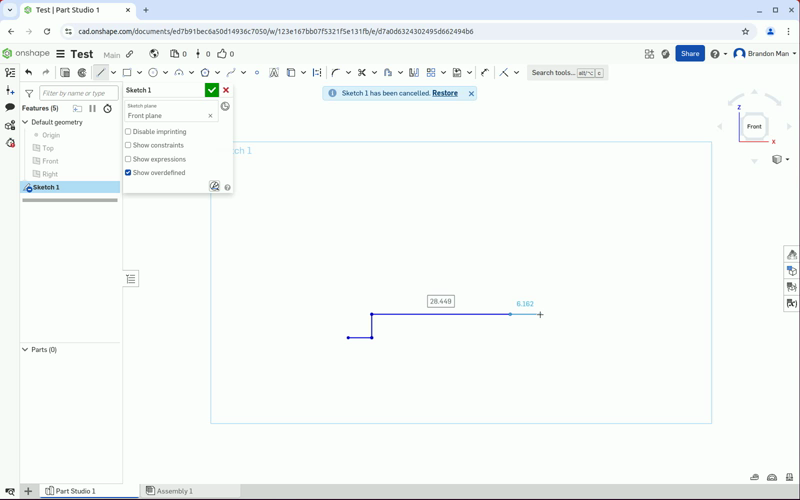
mouse_move(510, 338)
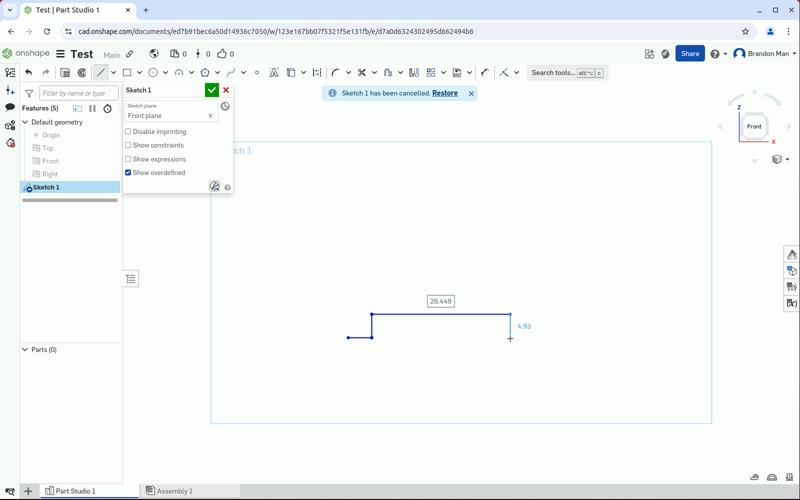
click(510, 338)
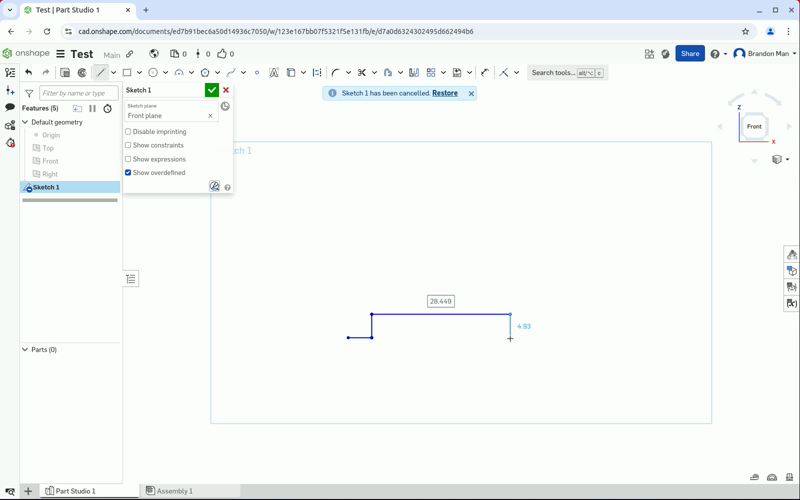
key_up(shift)
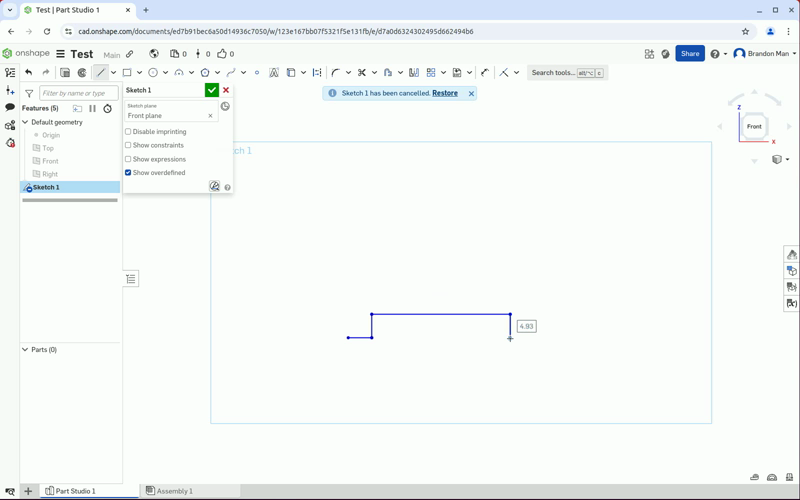
key_down(shift)
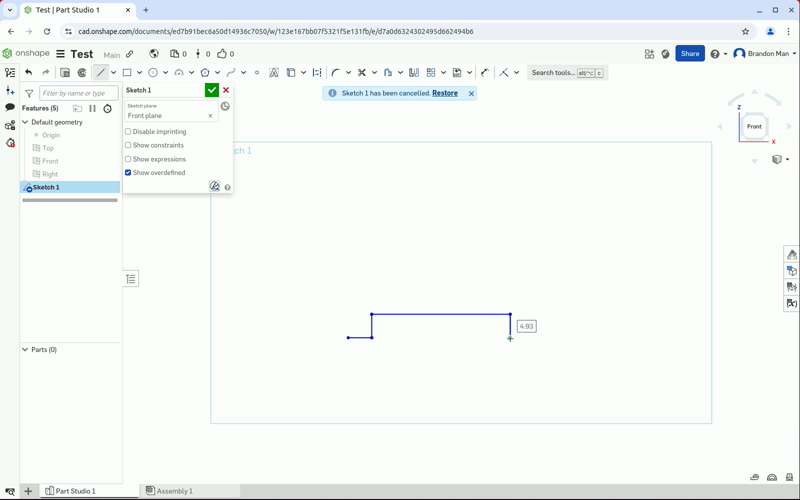
mouse_move(540, 338)
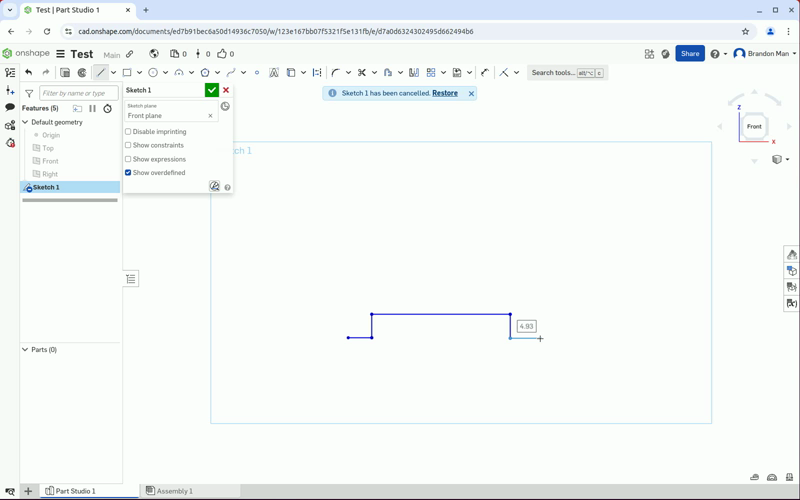
mouse_move(533, 338)
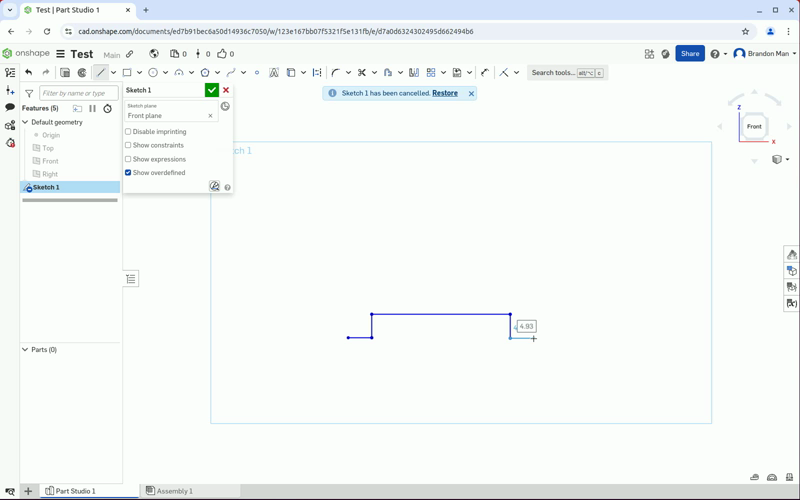
click(533, 338)
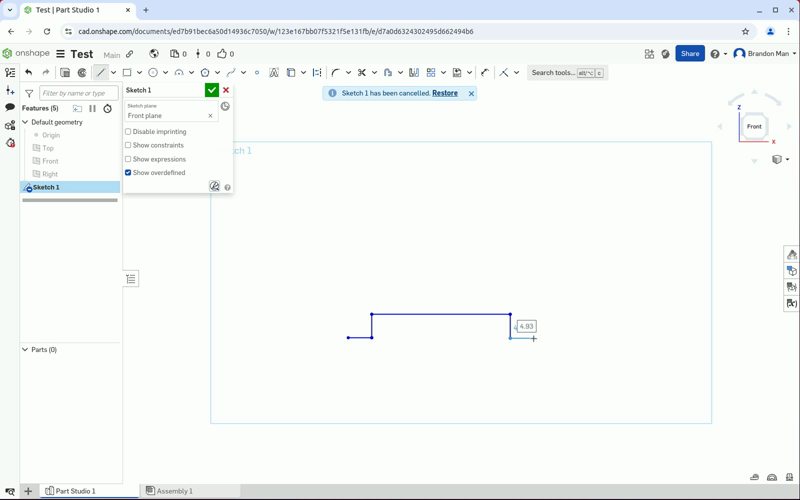
key_up(shift)
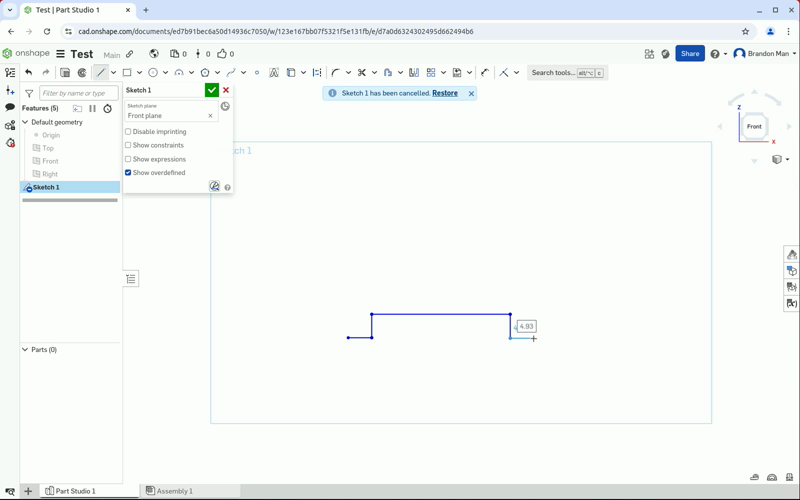
key_down(shift)
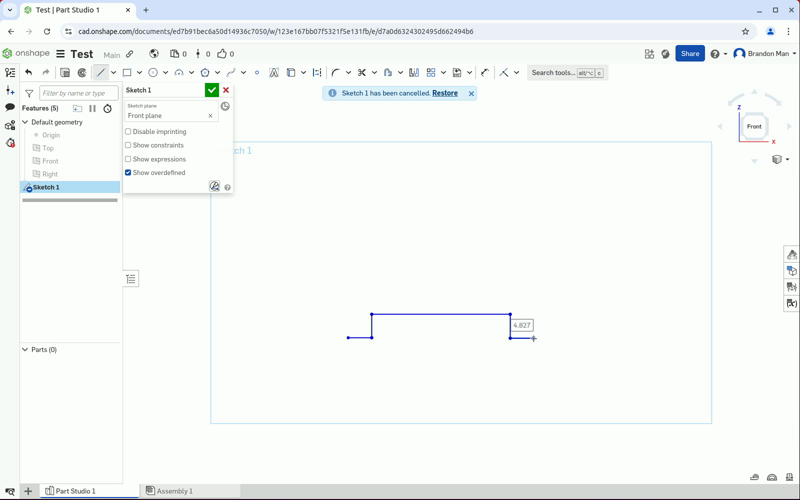
mouse_move(563, 338)
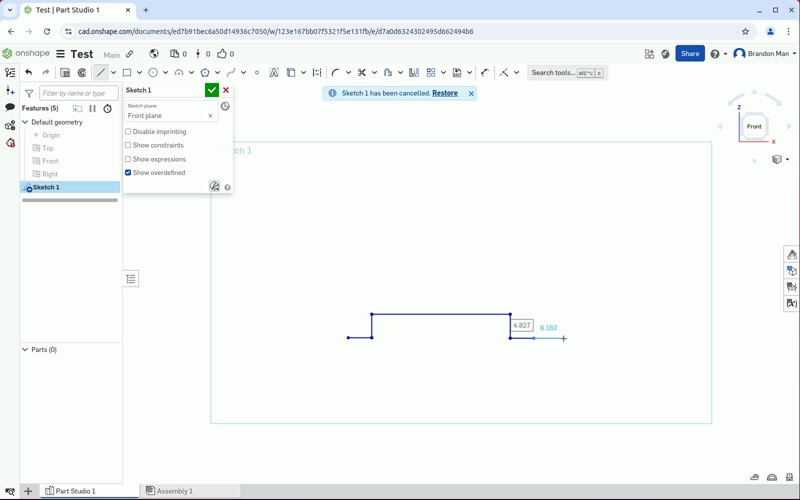
mouse_move(533, 314)
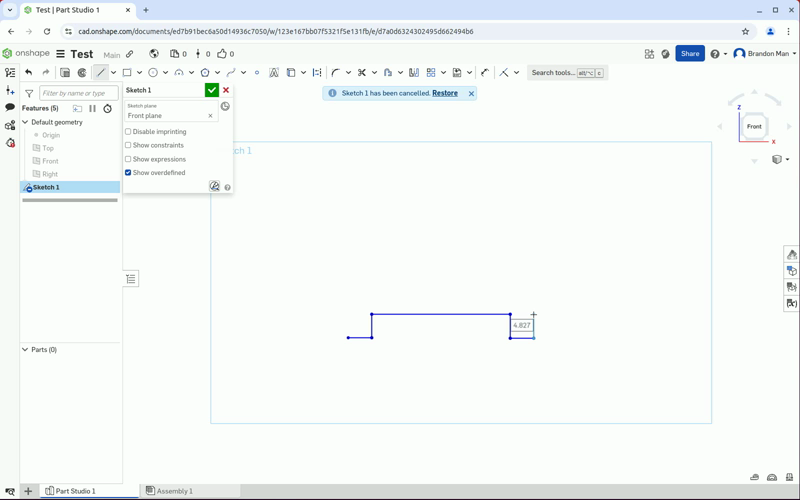
click(533, 314)
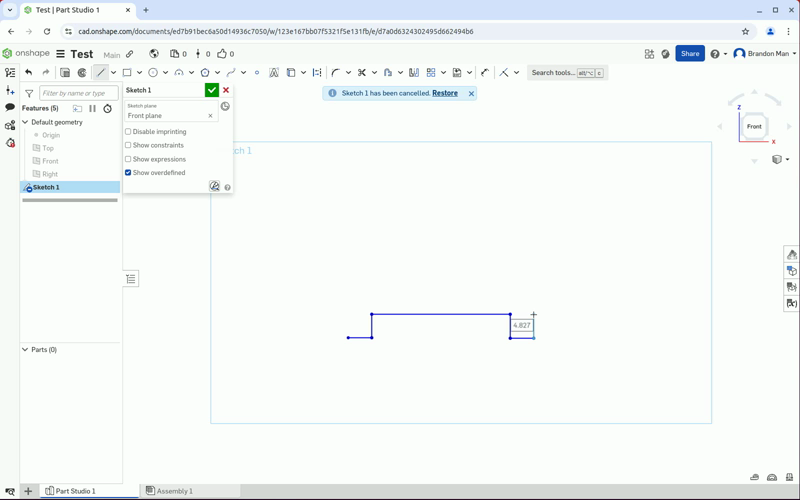
key_up(shift)
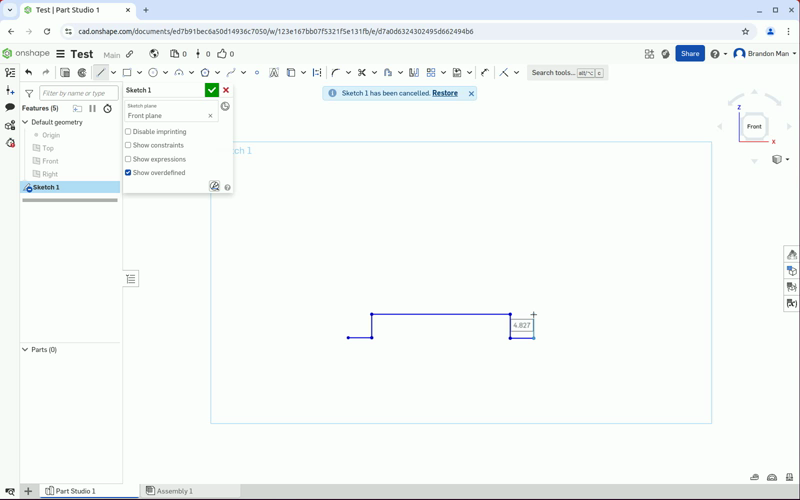
key_down(shift)
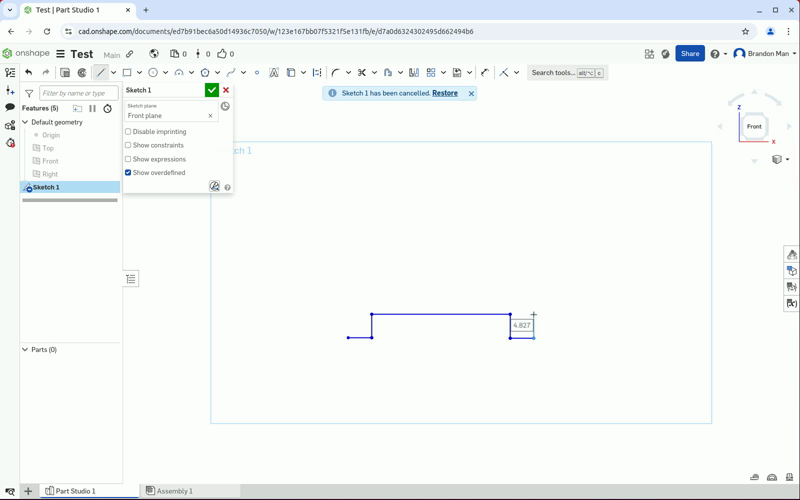
mouse_move(563, 314)
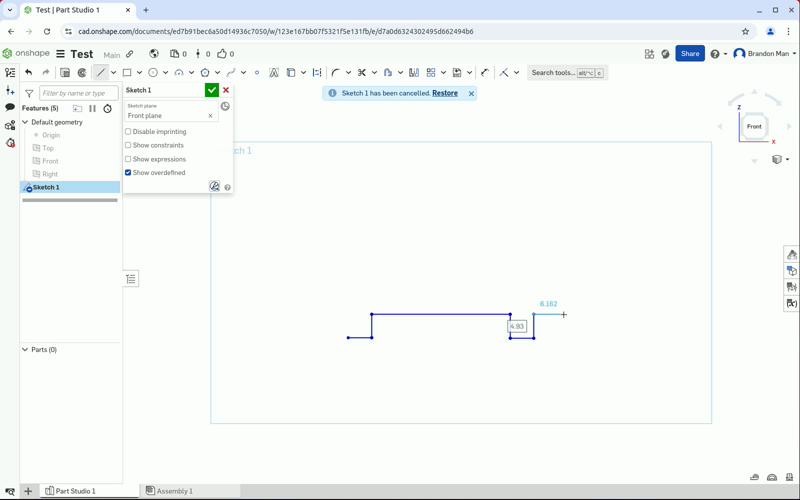
mouse_move(533, 302)
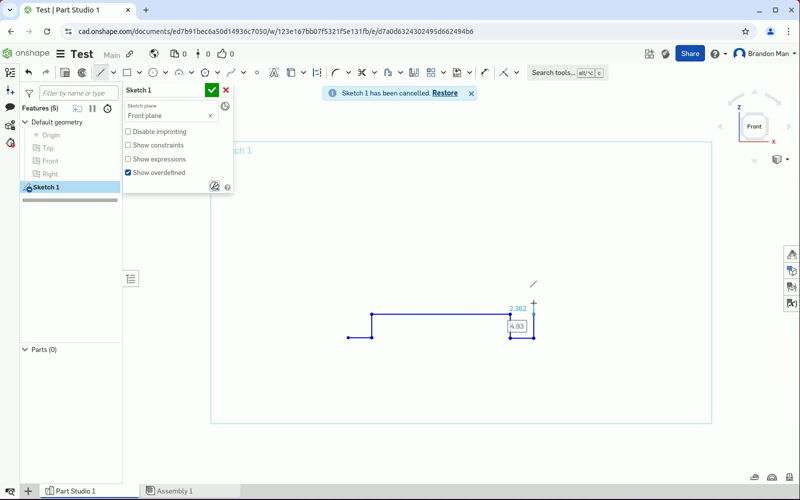
click(533, 302)
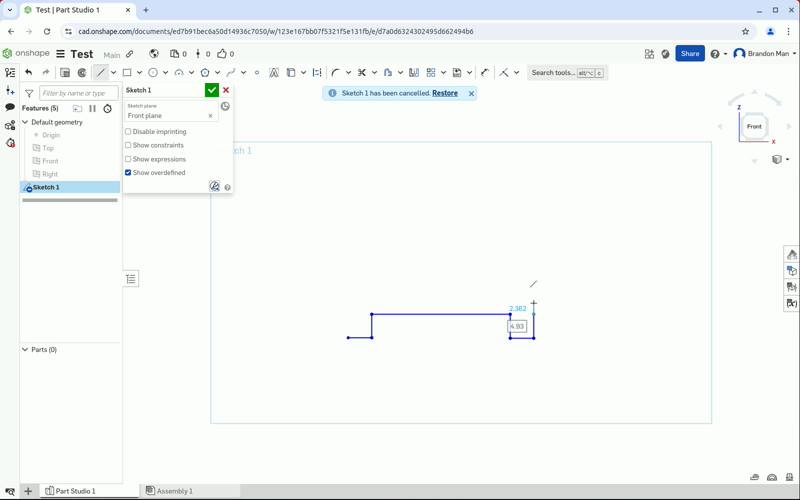
key_up(shift)
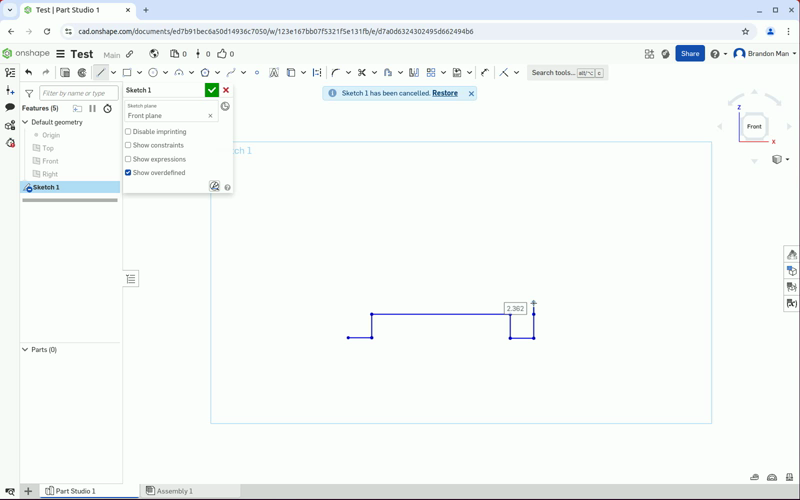
key_down(shift)
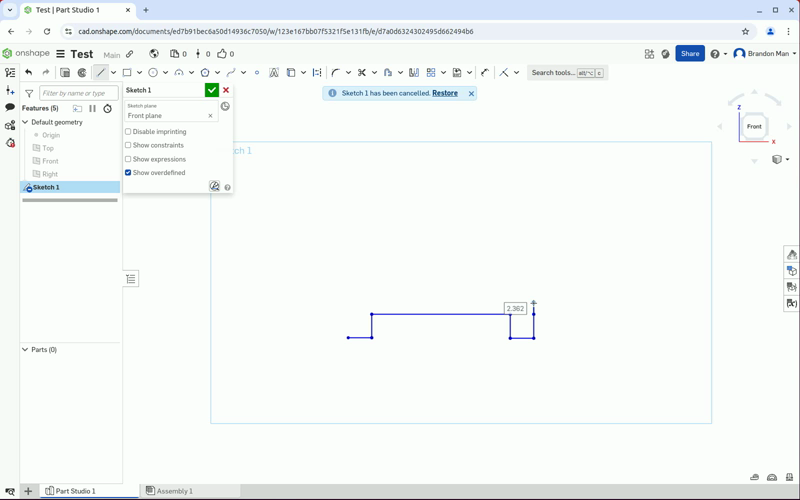
mouse_move(563, 302)
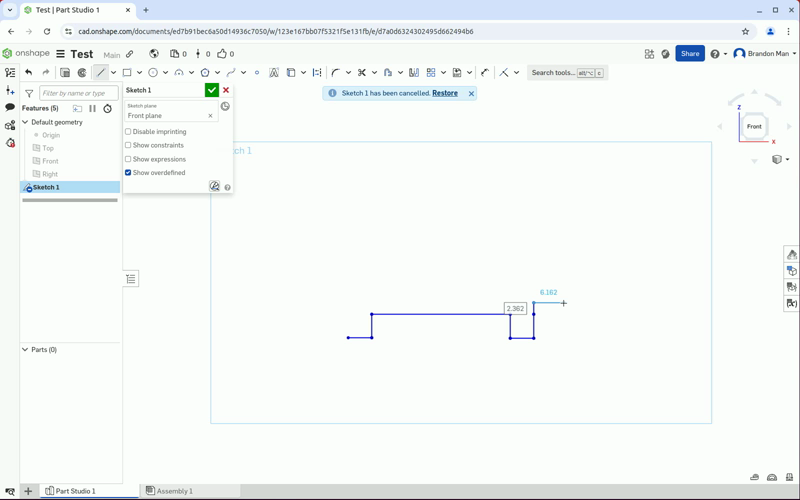
mouse_move(533, 267)
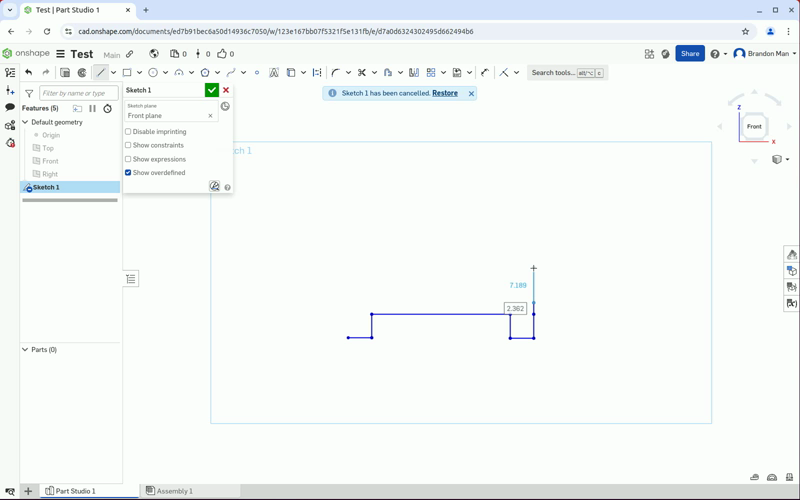
click(533, 267)
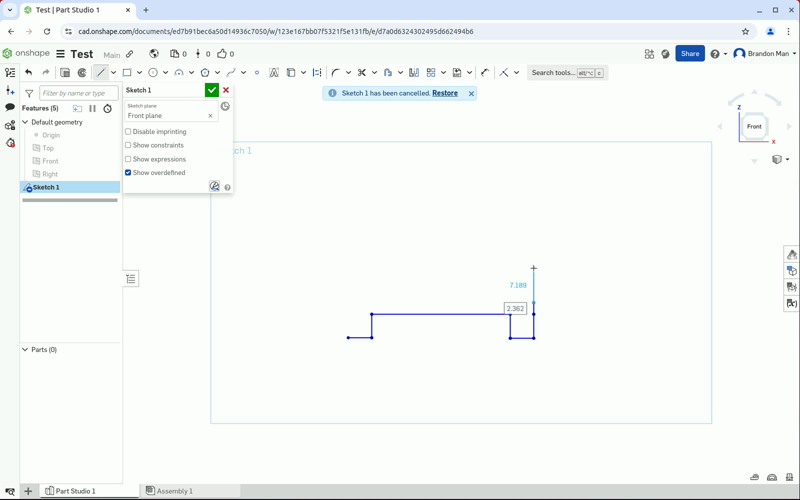
key_up(shift)
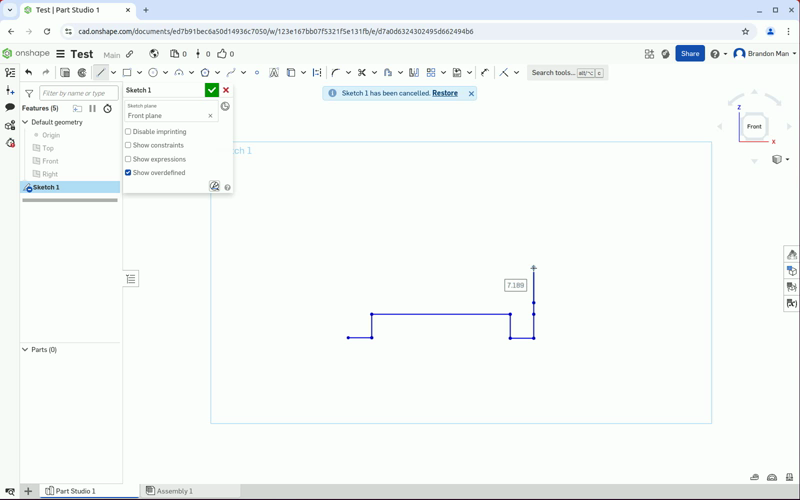
key_down(shift)
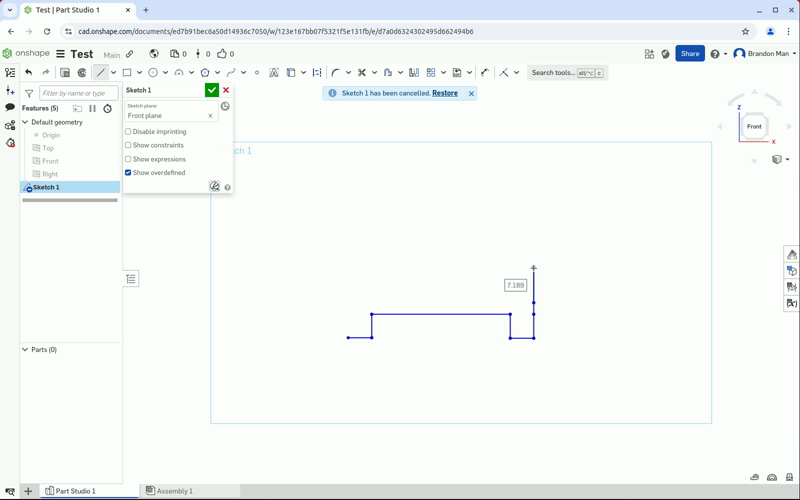
mouse_move(563, 267)
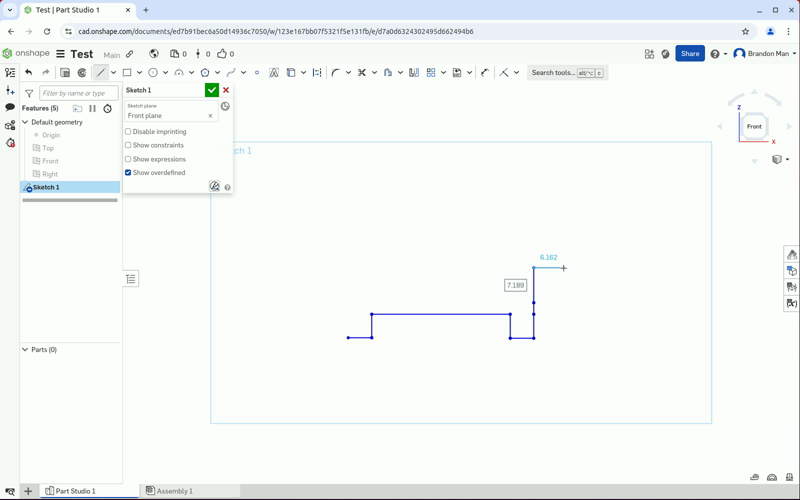
mouse_move(486, 267)
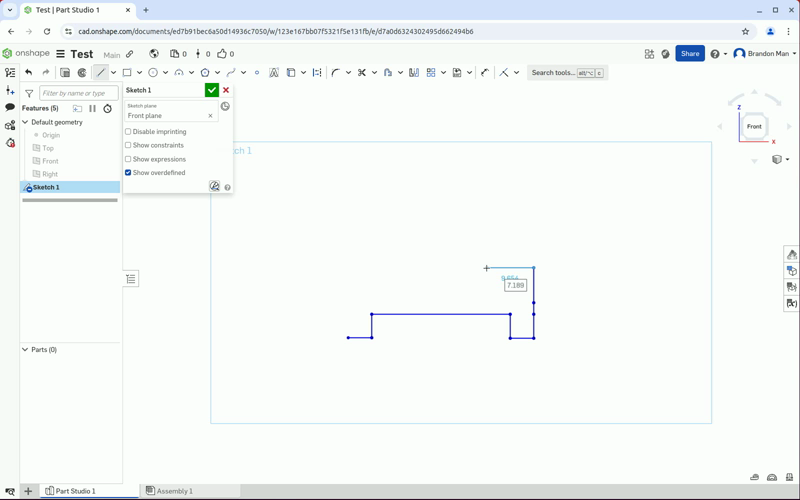
click(486, 267)
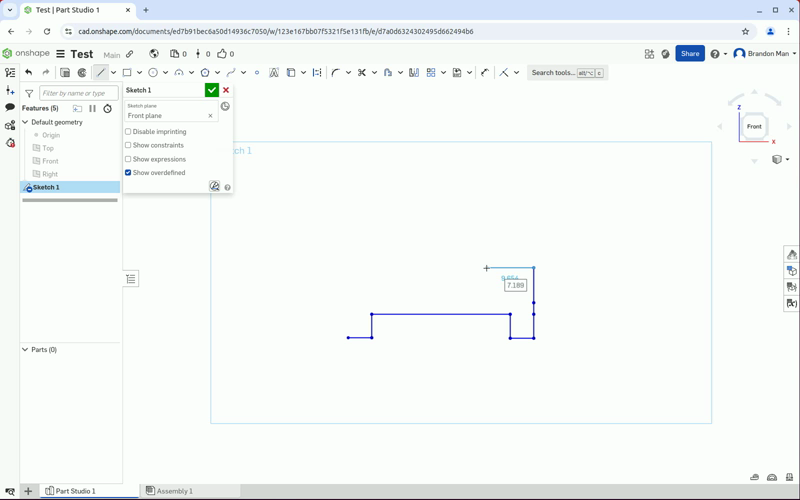
key_up(shift)
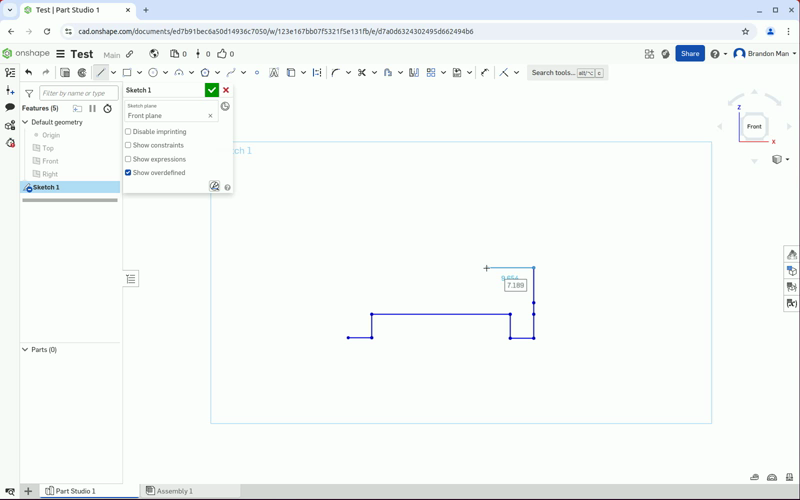
key_down(shift)
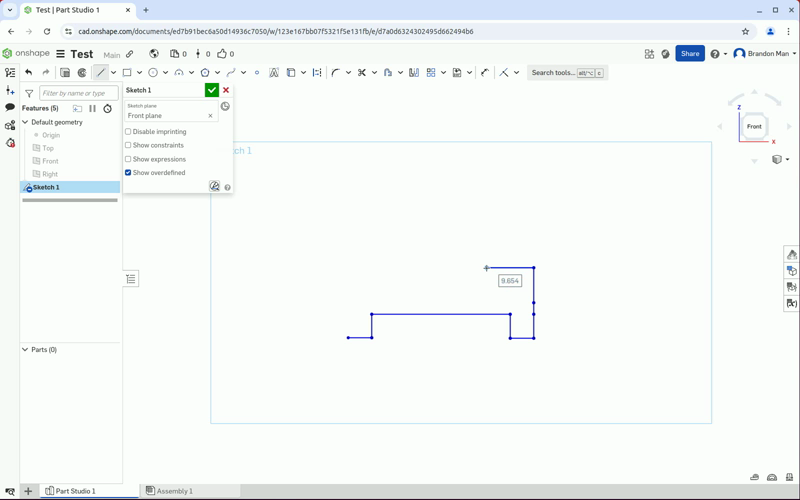
mouse_move(516, 267)
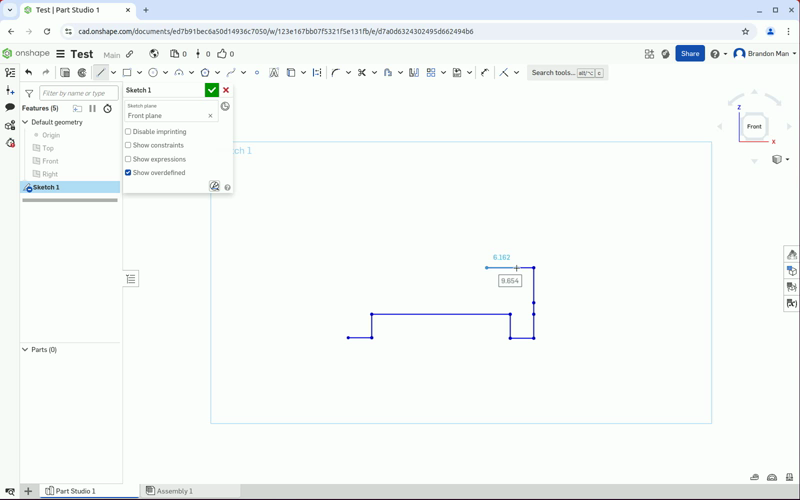
mouse_move(486, 222)
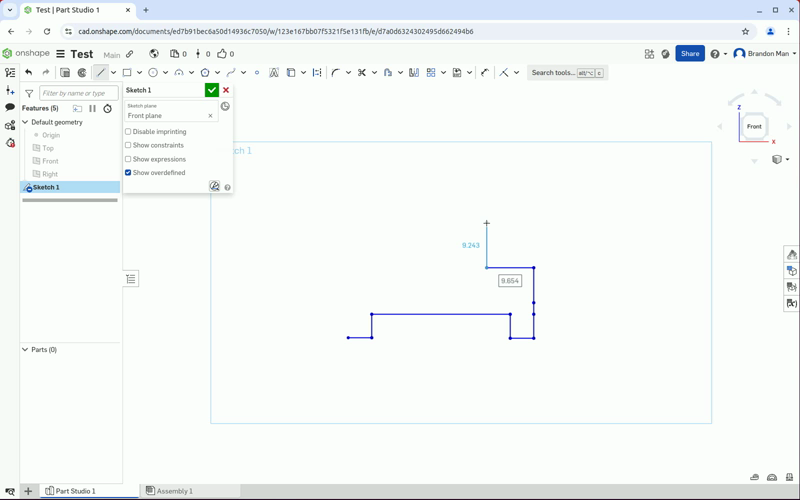
click(486, 222)
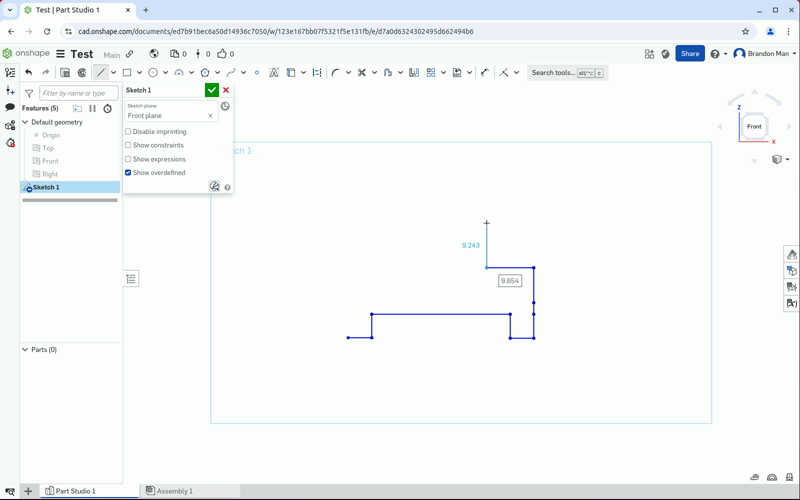
key_up(shift)
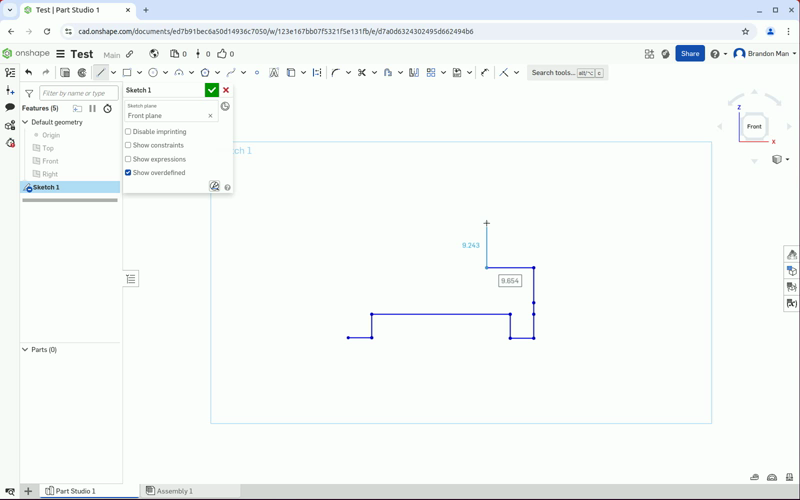
key_down(shift)
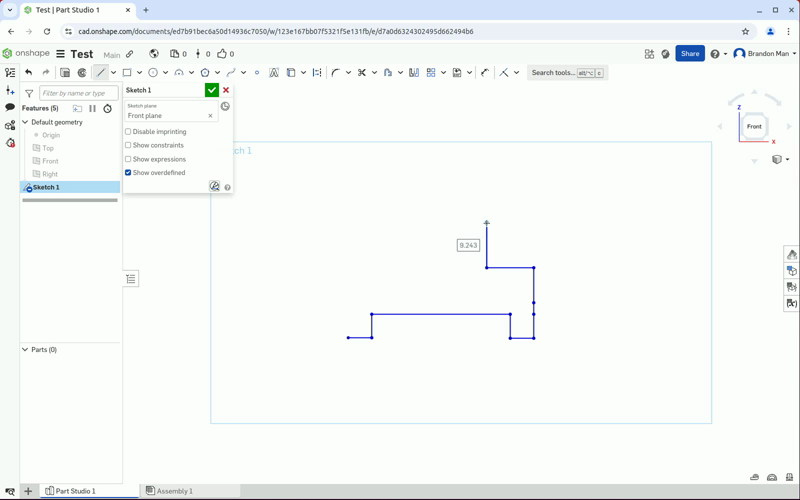
mouse_move(395, 222)
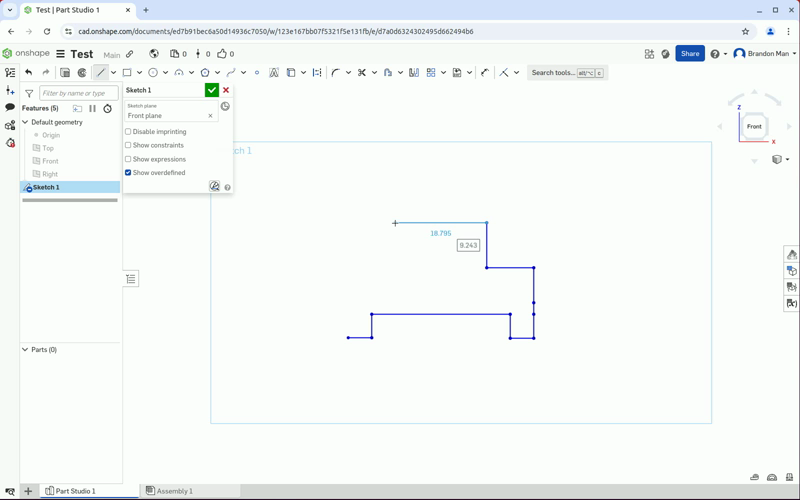
click(395, 222)
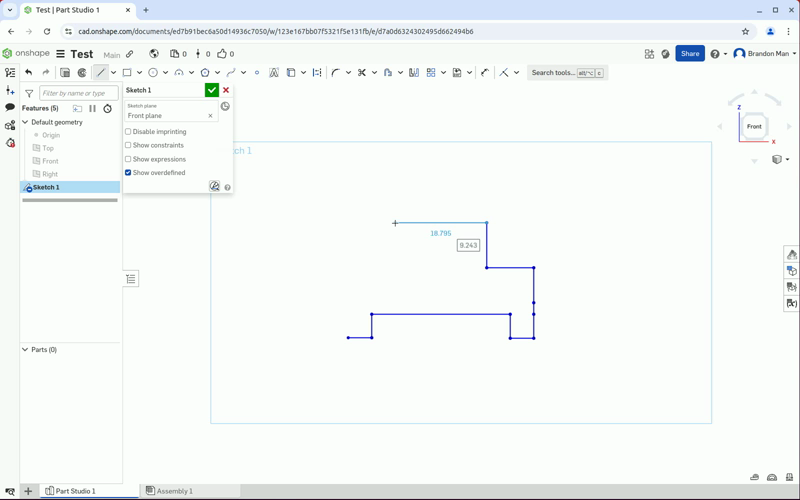
key_up(shift)
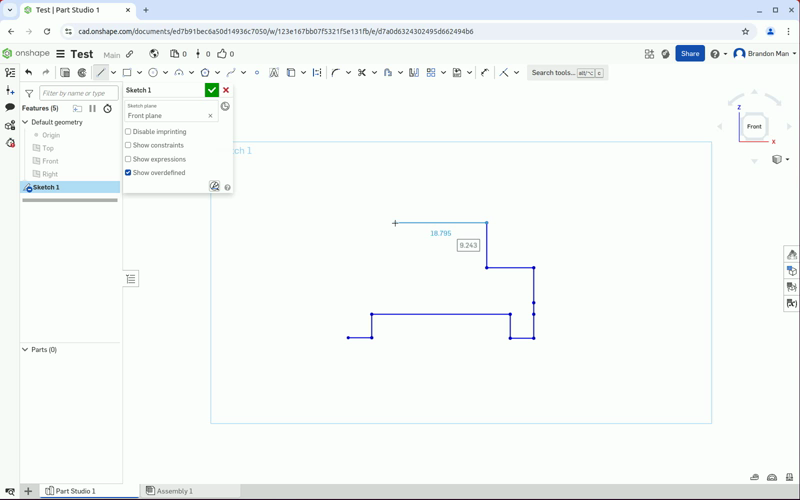
key_down(shift)
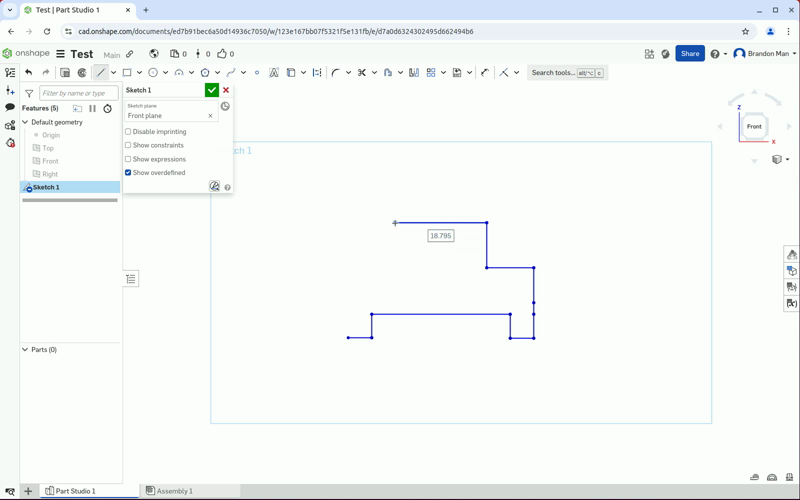
mouse_move(425, 222)
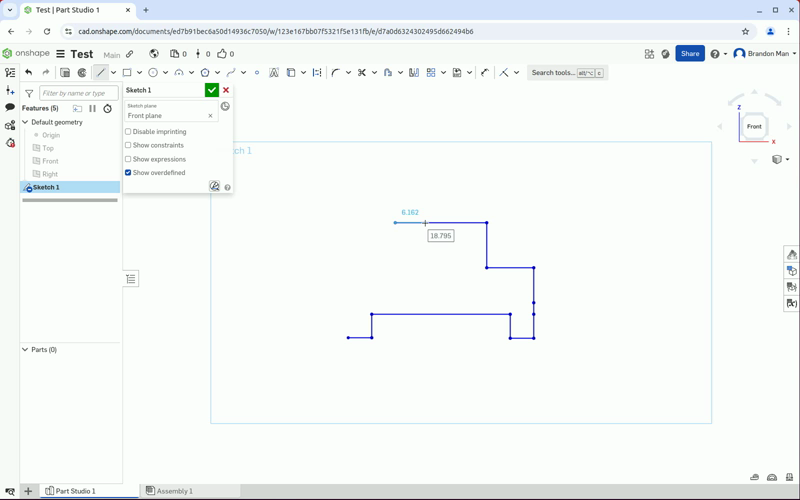
mouse_move(395, 267)
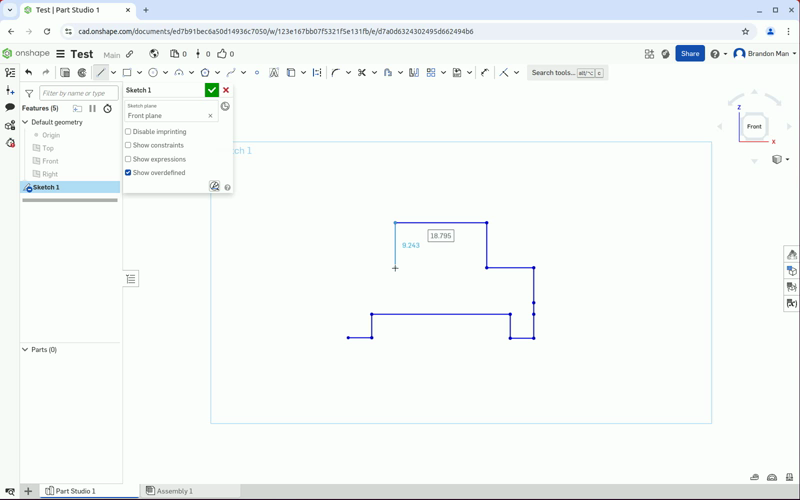
click(395, 267)
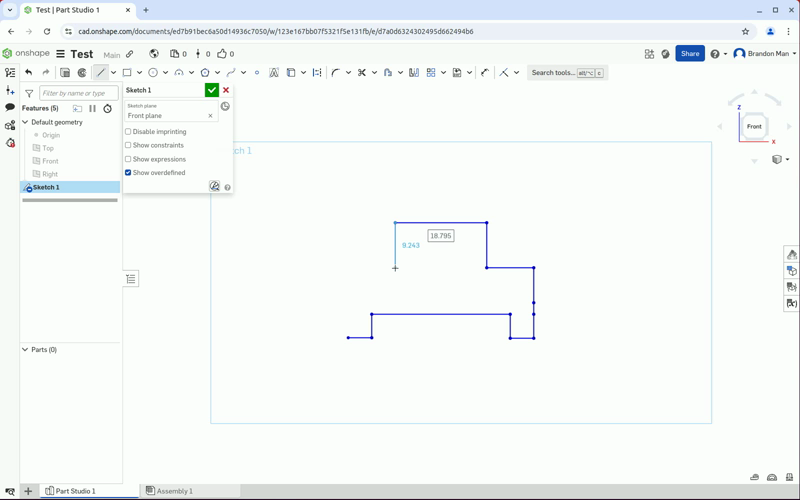
key_up(shift)
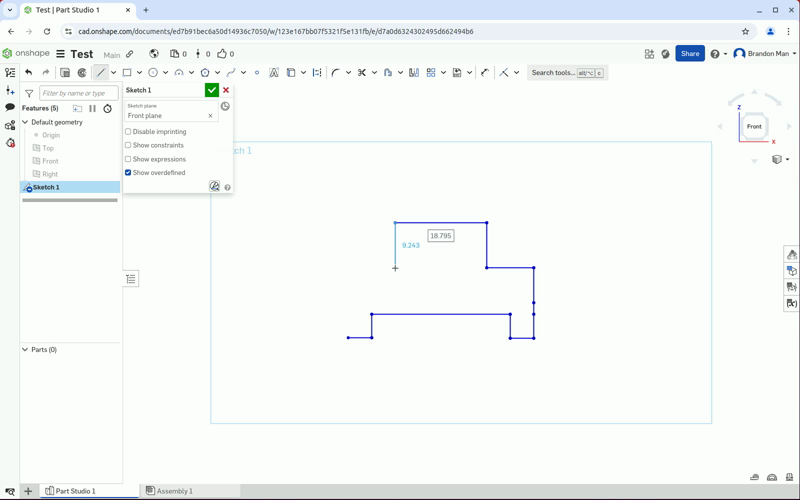
key_down(shift)
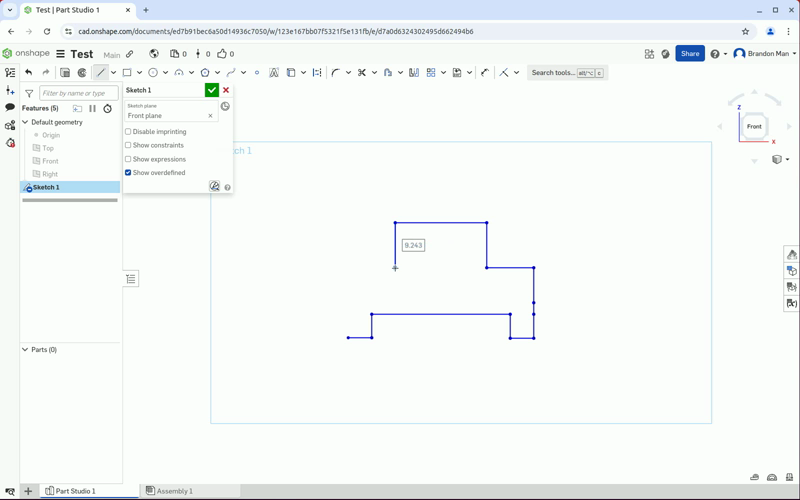
mouse_move(425, 267)
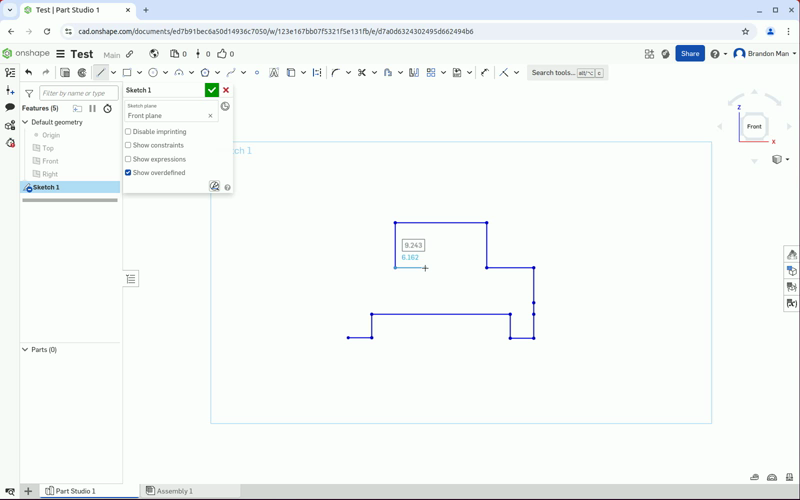
mouse_move(348, 267)
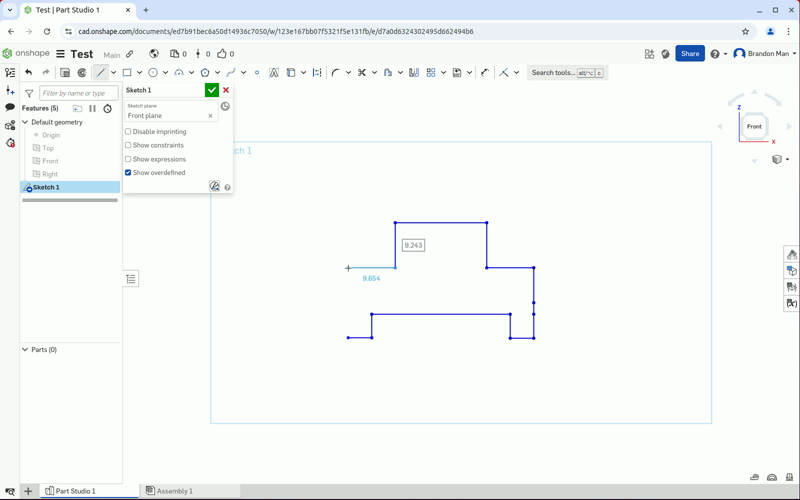
click(348, 267)
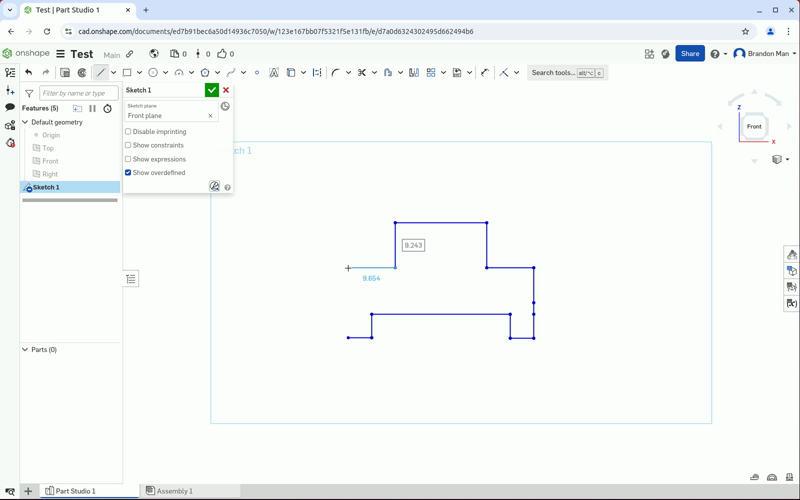
key_up(shift)
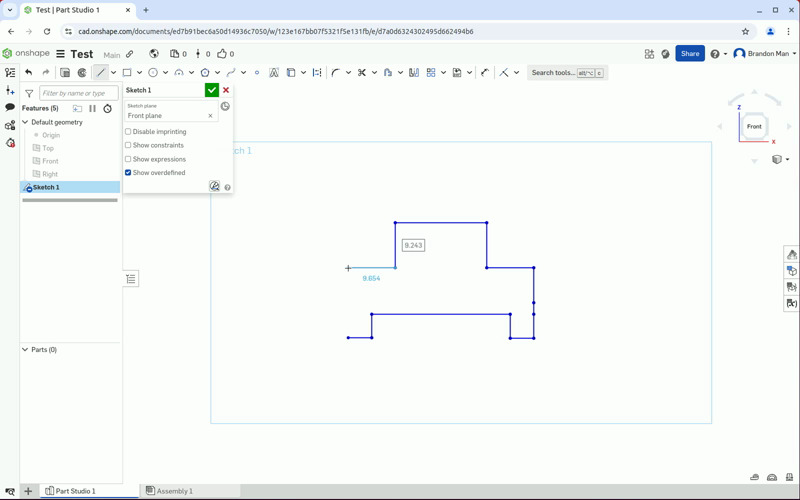
key_down(shift)
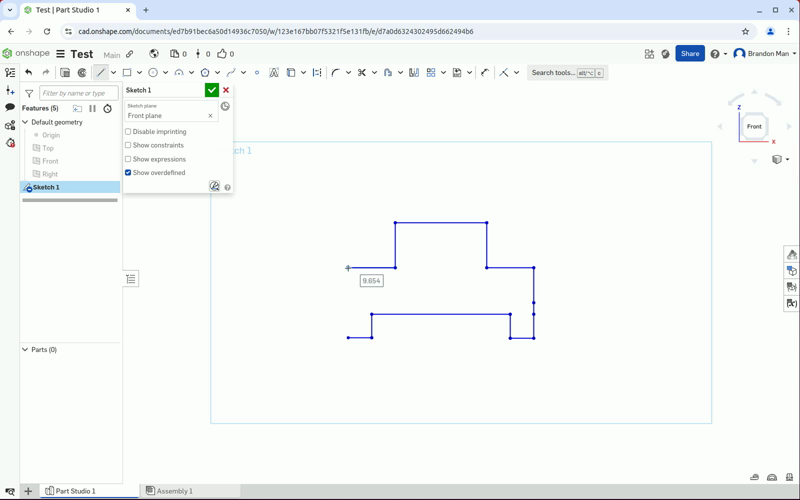
mouse_move(348, 337)
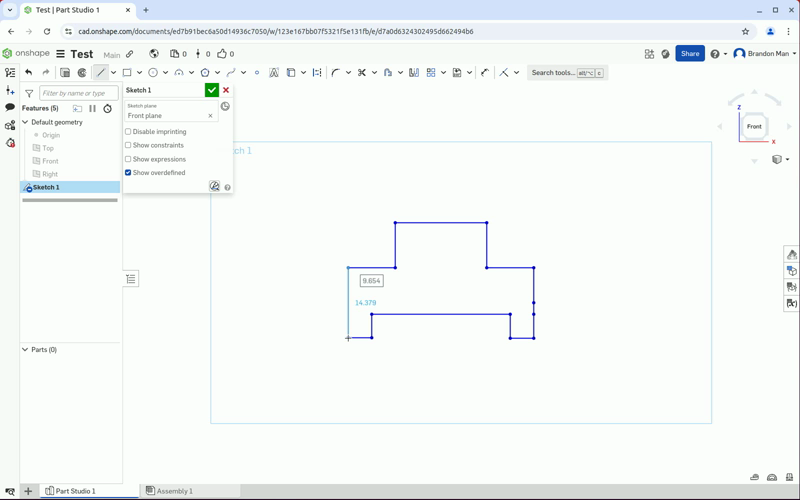
key_up(shift)
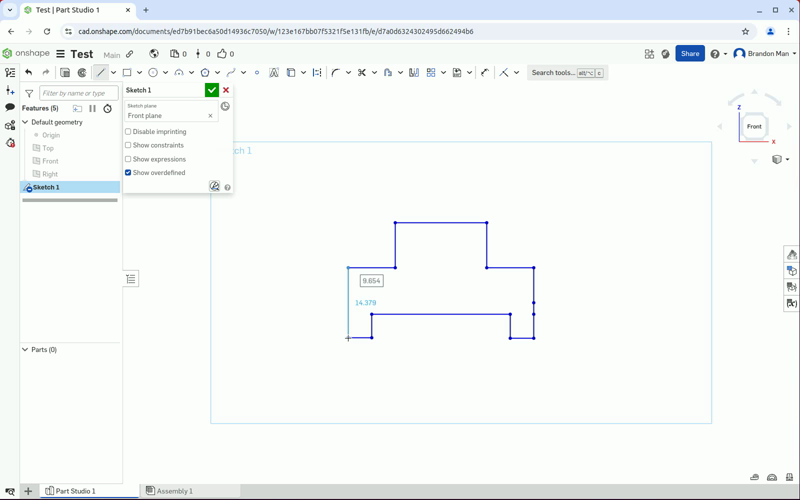
click(348, 337)
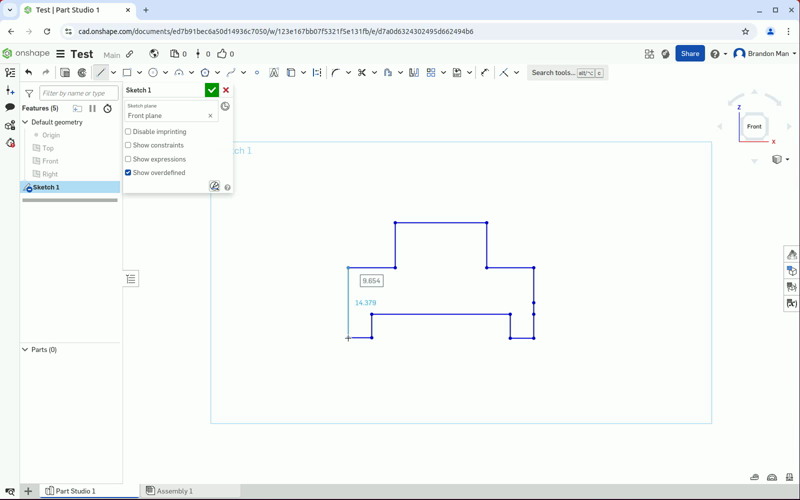
key(esc)
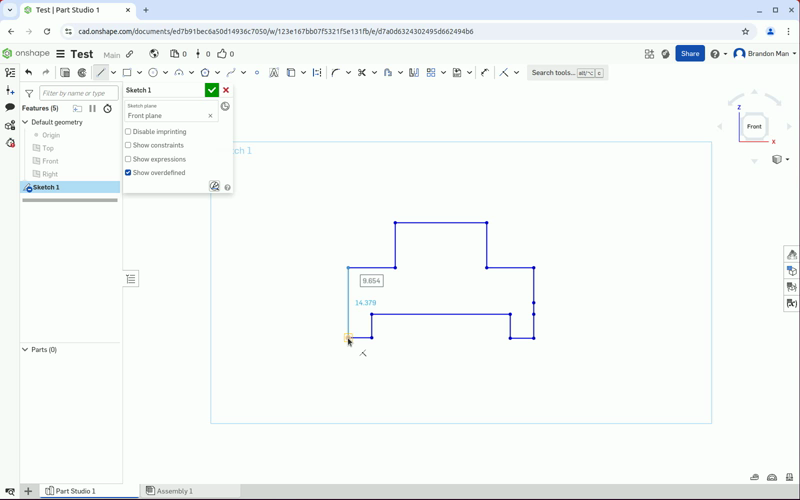
mouse_move(459, 283)
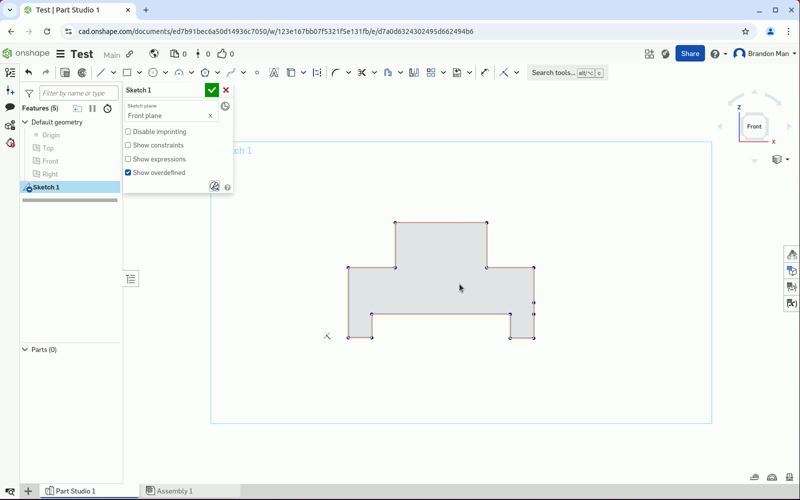
click(459, 283)
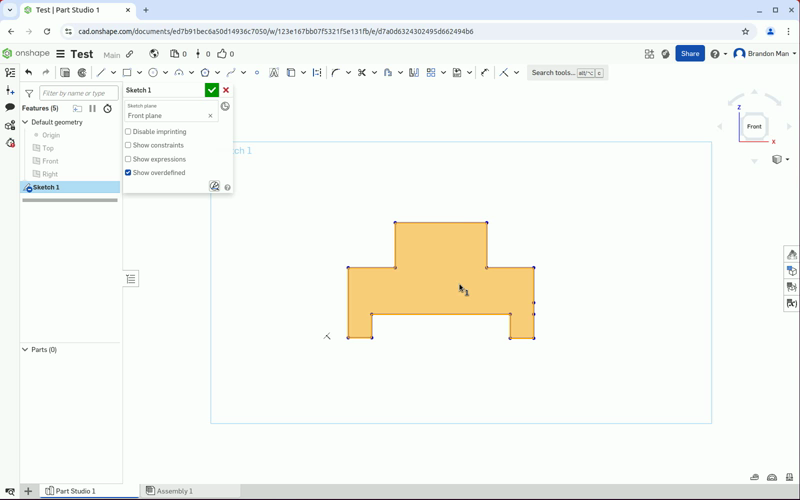
mouse_move(73, 352)
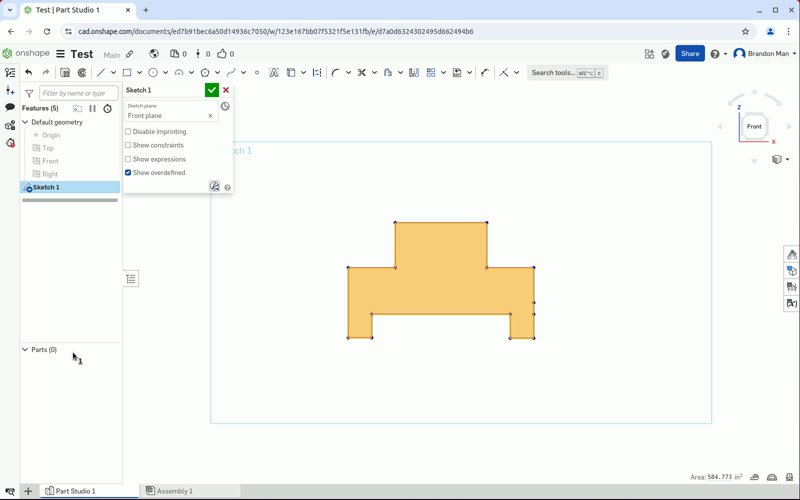
key(shift+y)
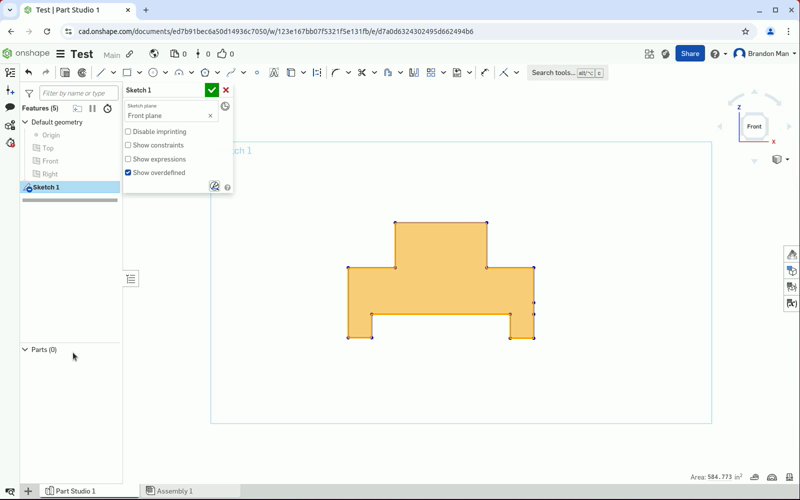
key(shift+e)
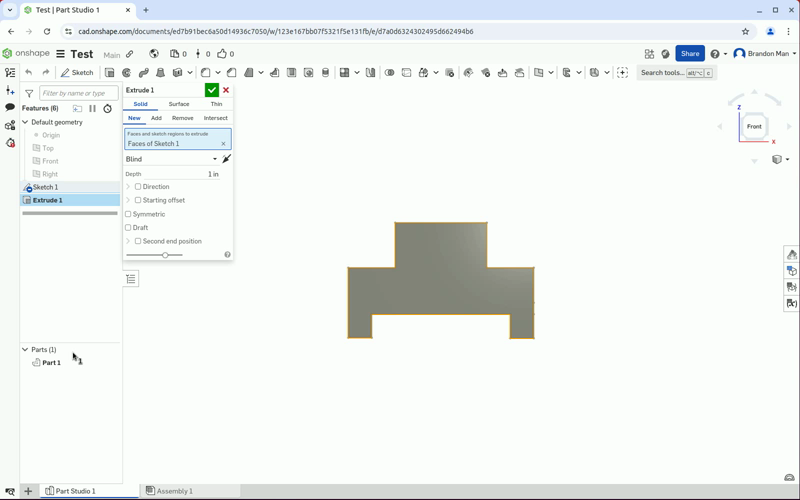
mouse_move(143, 106)
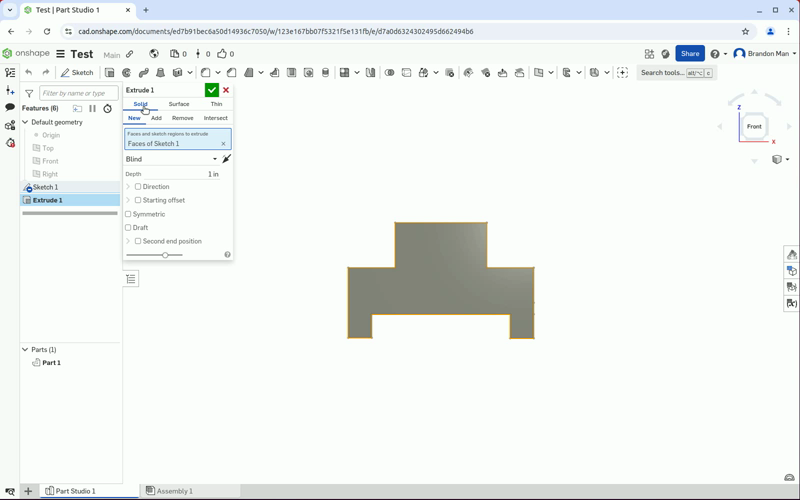
click(143, 106)
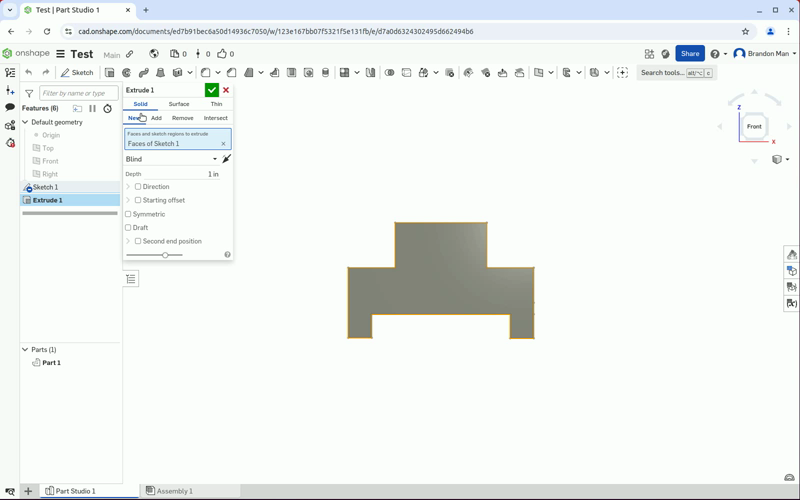
mouse_move(137, 120)
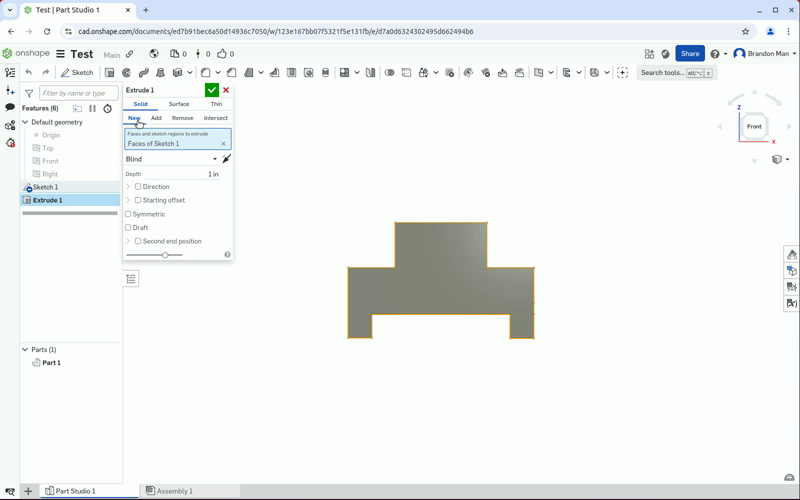
click(137, 120)
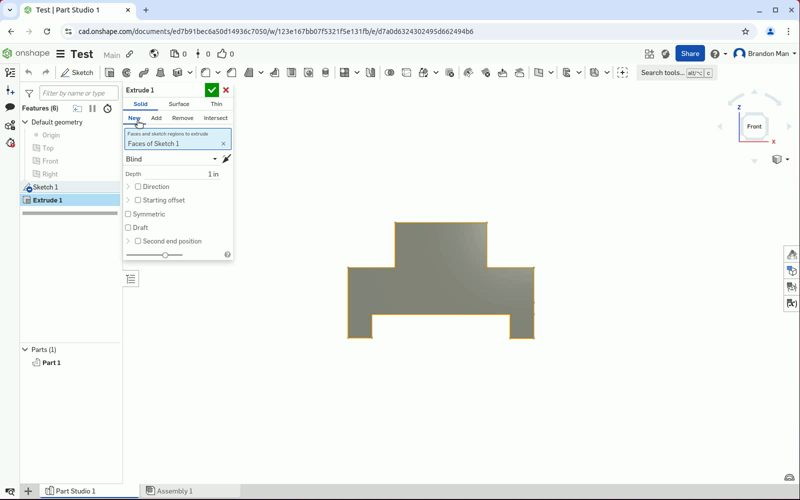
key(tab, 4)
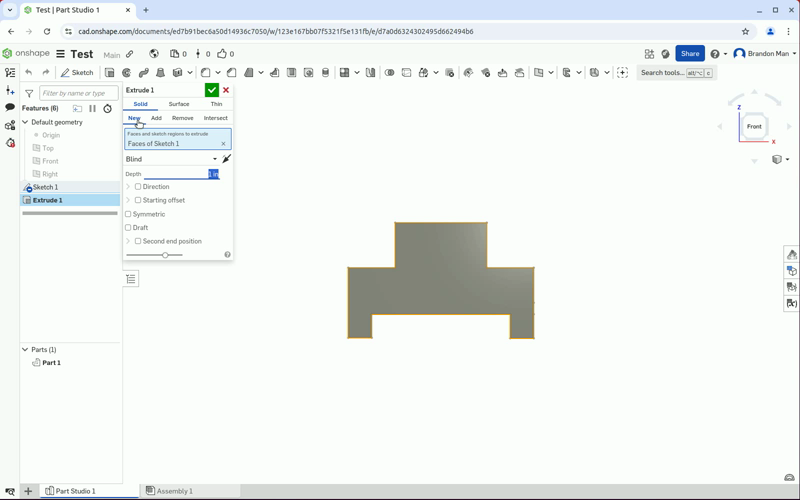
text(24.072)
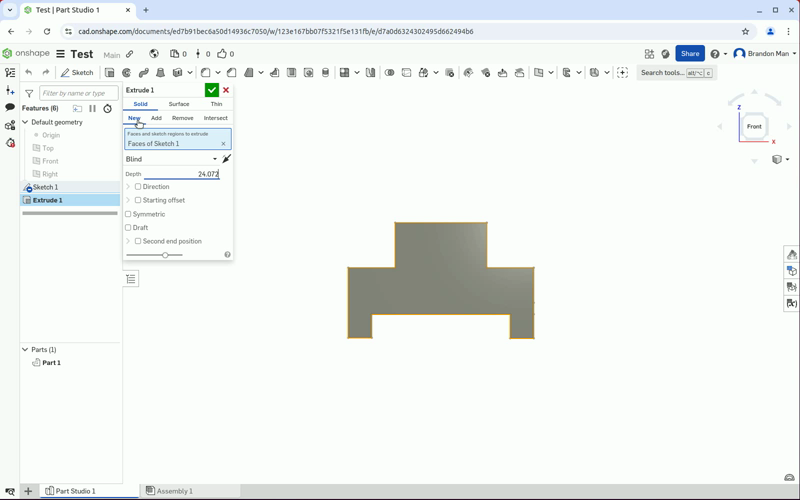
key(tab, 3)
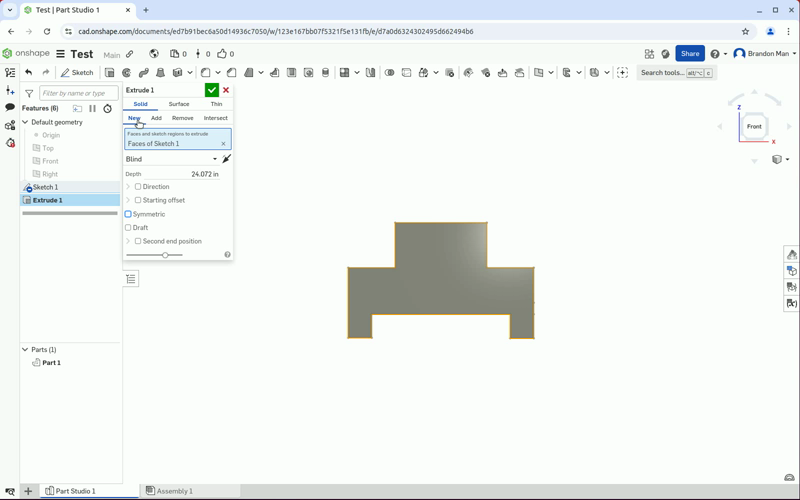
key(space)
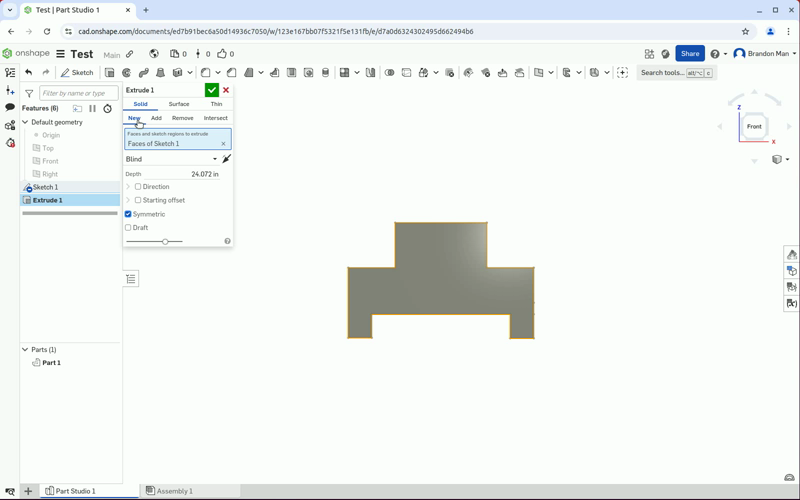
key(enter)
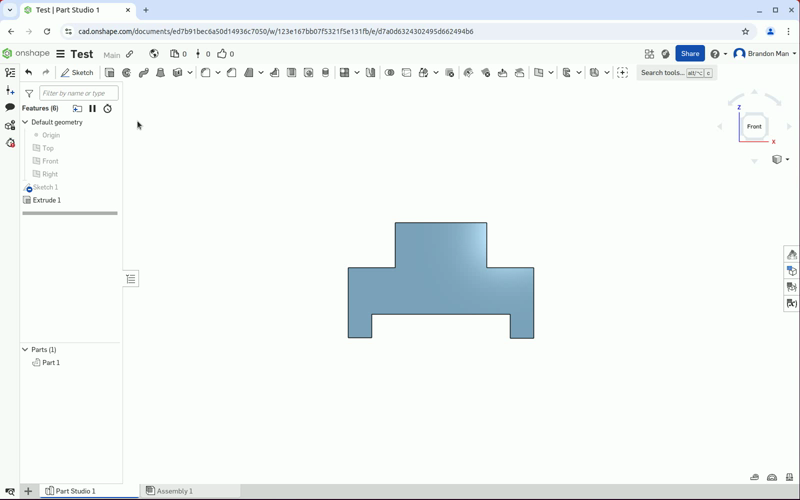
key(shift+h)
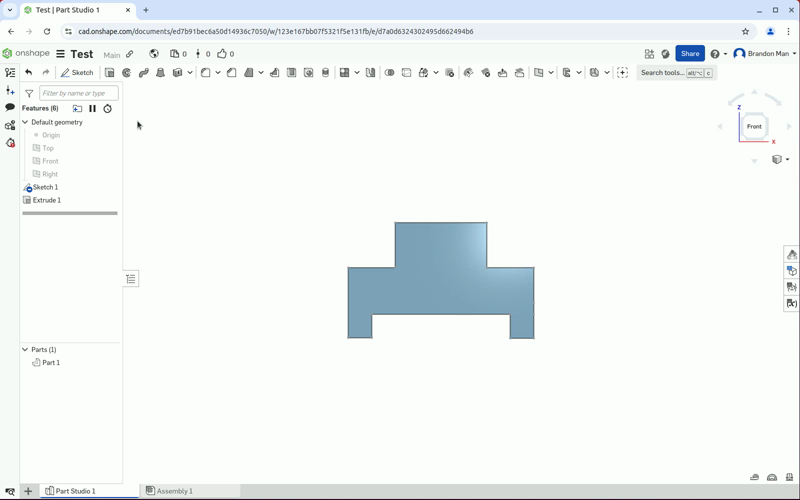
key(shift+h)
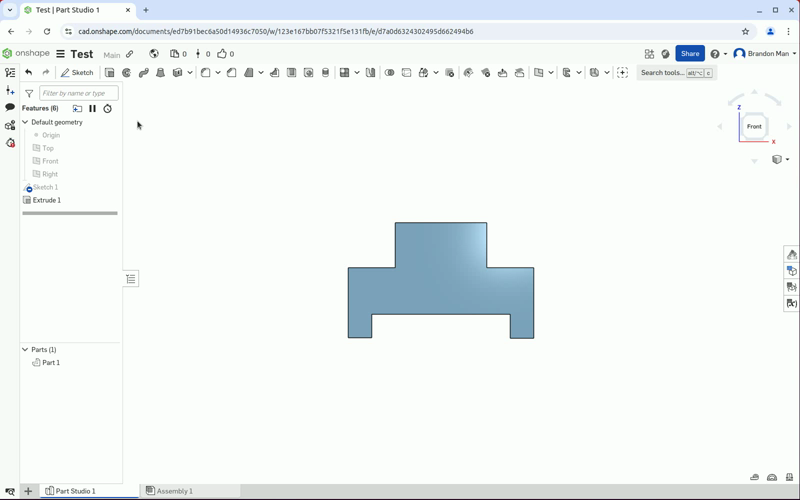
mouse_move(73, 189)
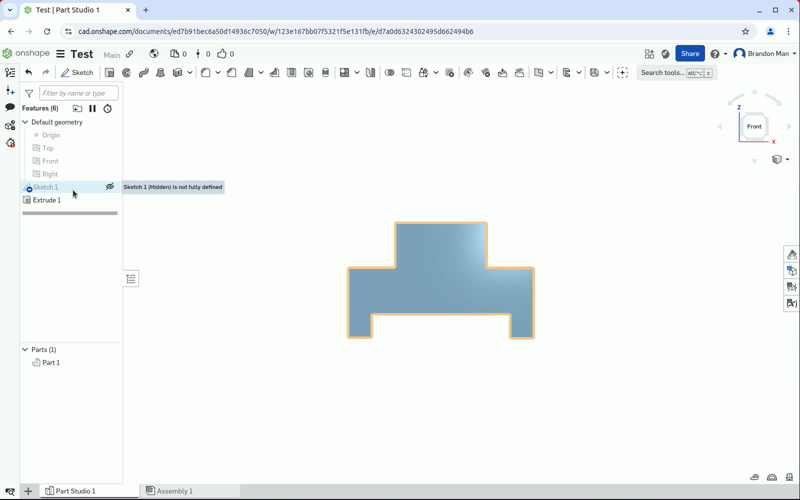
click(73, 189)
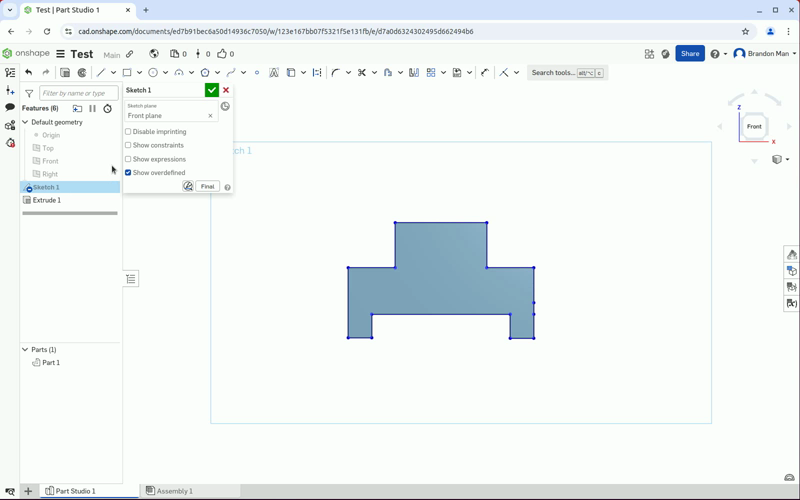
mouse_move(229, 92)
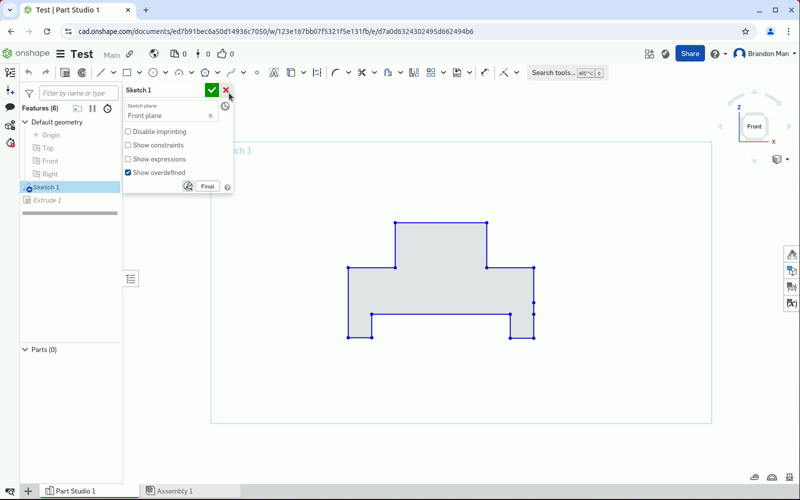
click(229, 92)
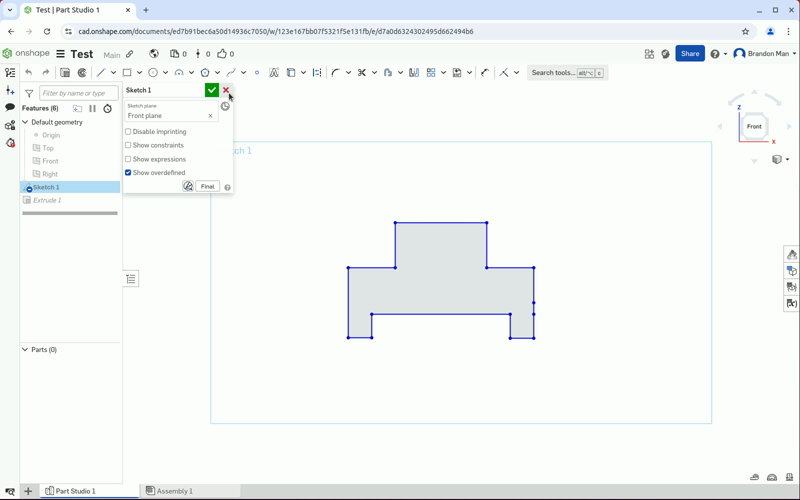
key(shift+s)
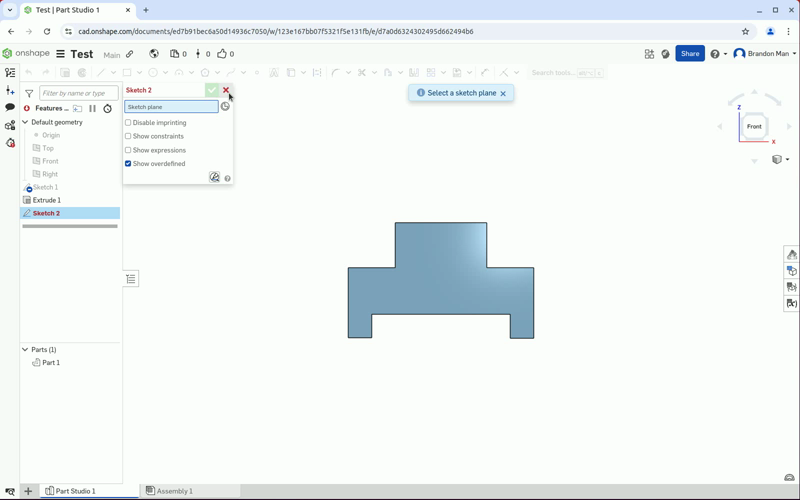
mouse_move(73, 163)
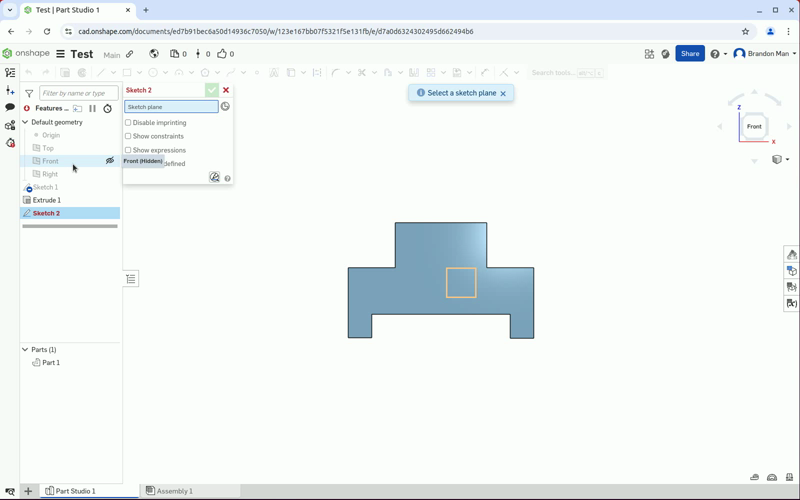
click(73, 163)
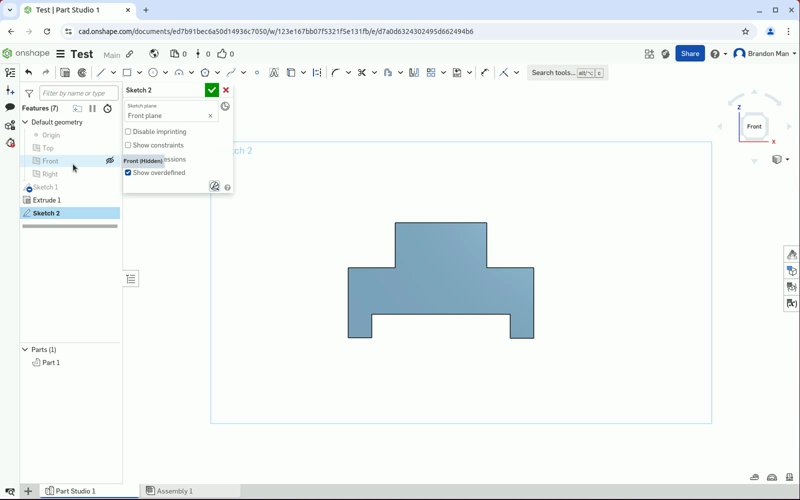
mouse_move(73, 352)
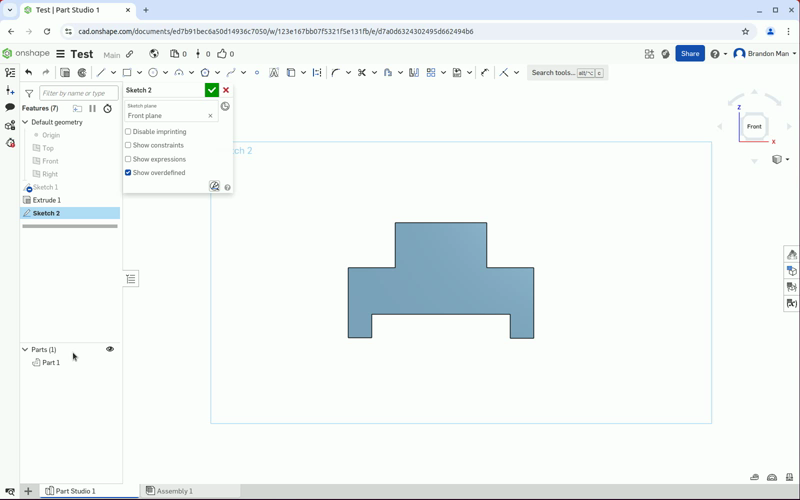
key(y)
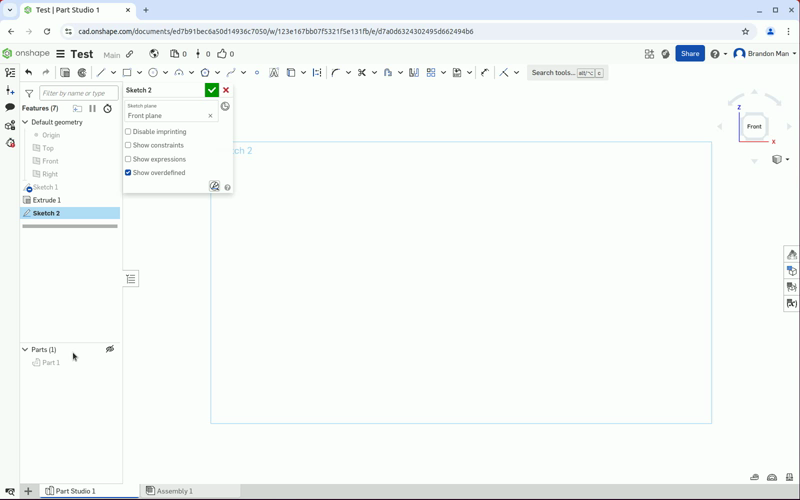
key(l)
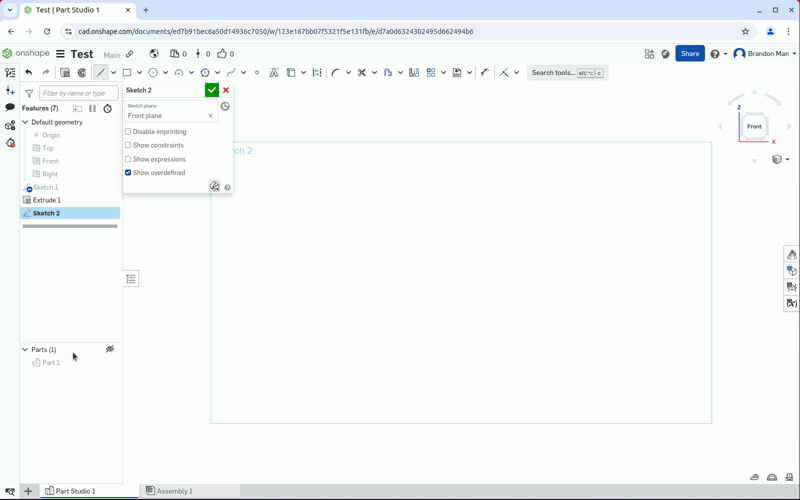
key_down(shift)
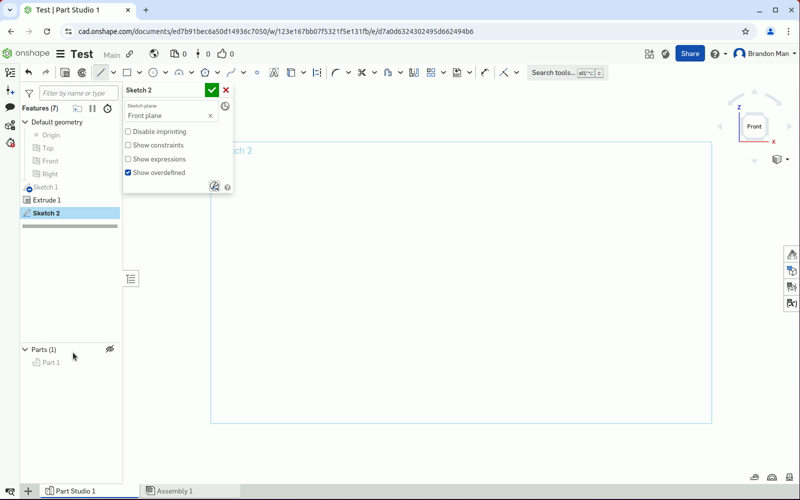
mouse_move(348, 337)
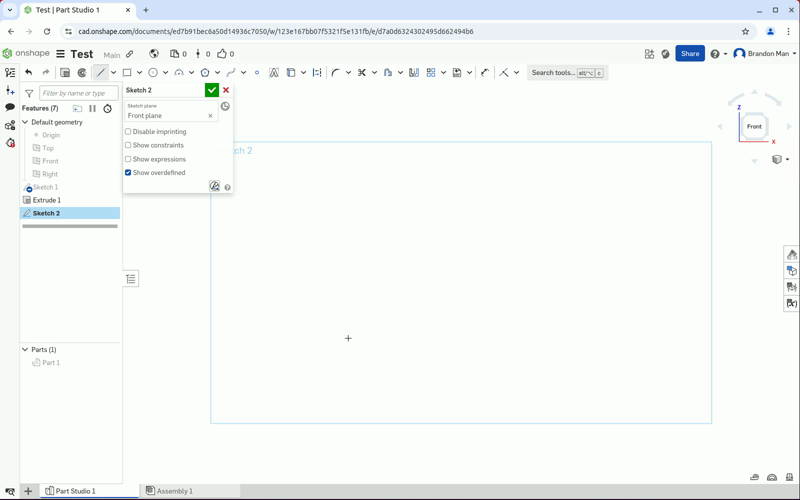
click(348, 337)
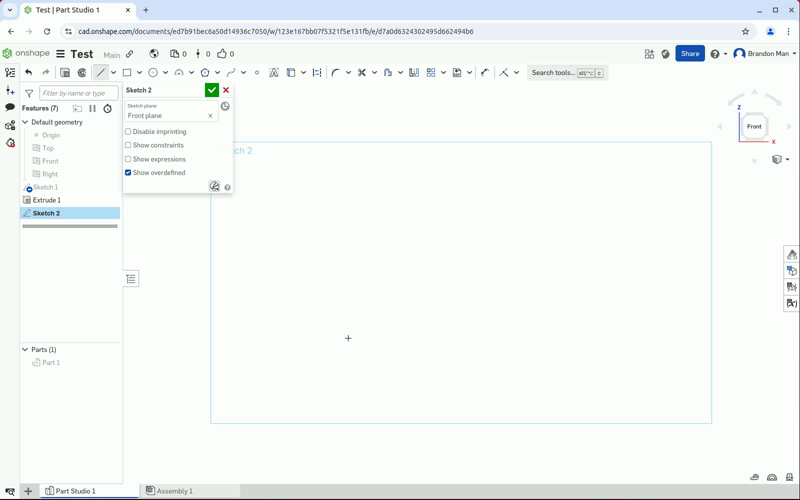
key_up(shift)
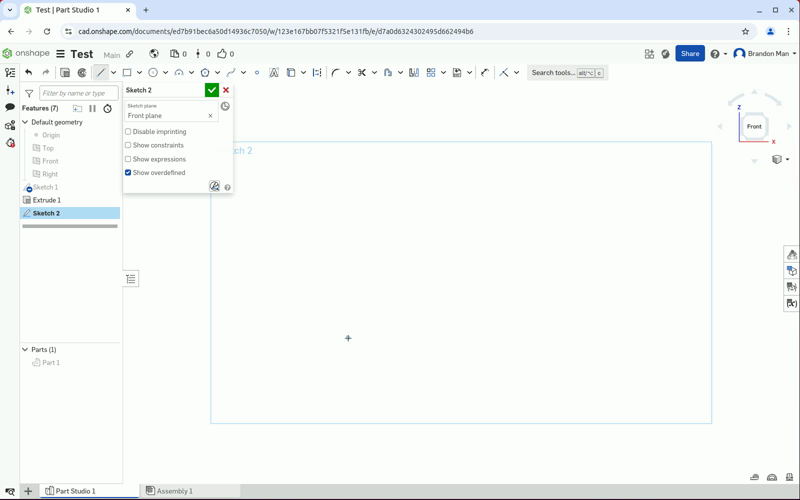
key_down(shift)
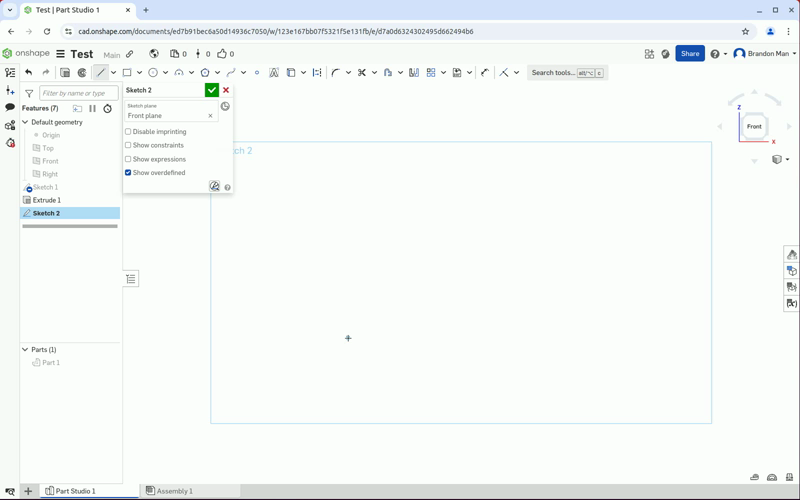
mouse_move(378, 337)
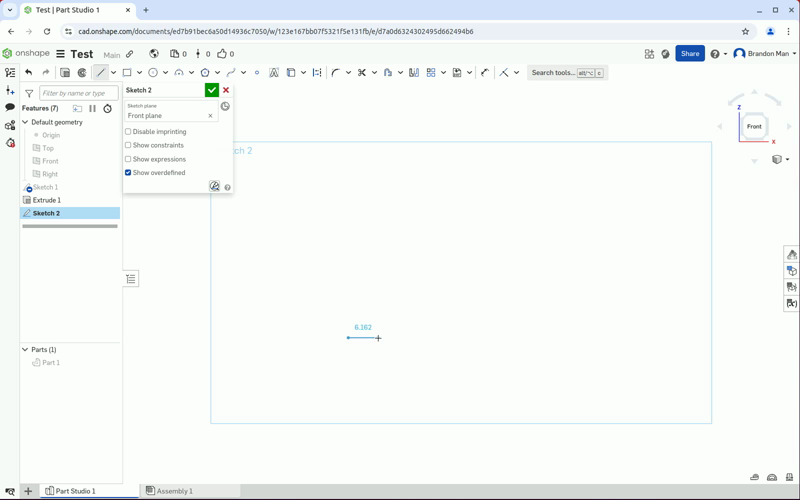
mouse_move(371, 337)
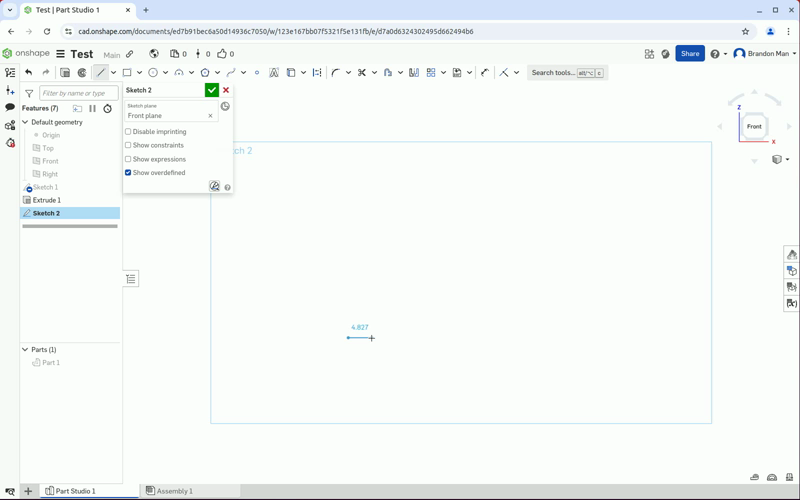
click(371, 337)
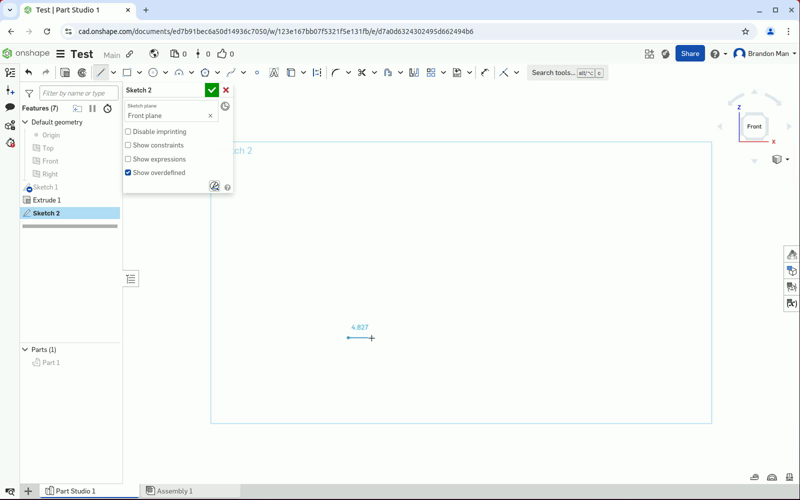
key_up(shift)
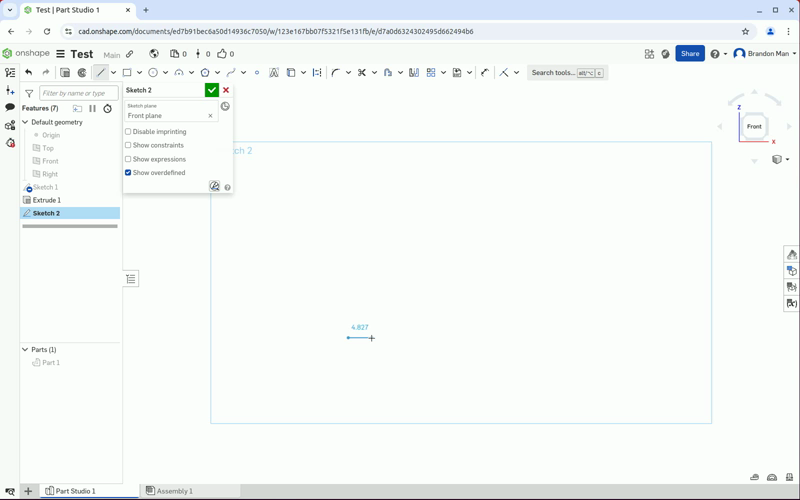
key_down(shift)
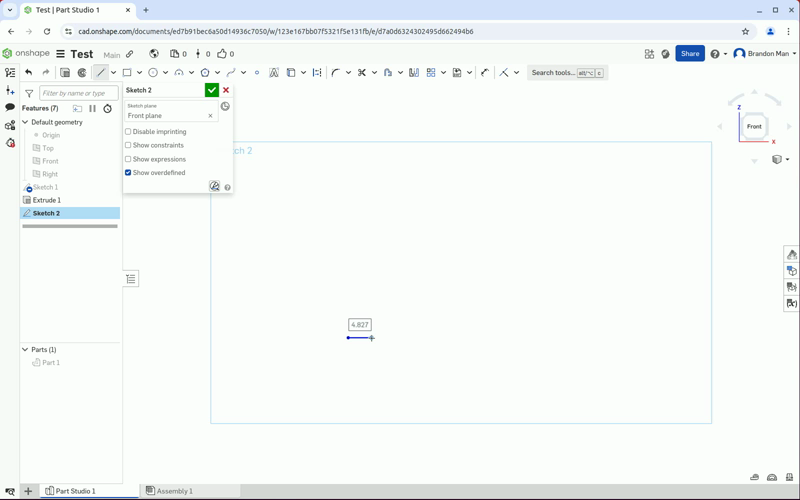
mouse_move(401, 337)
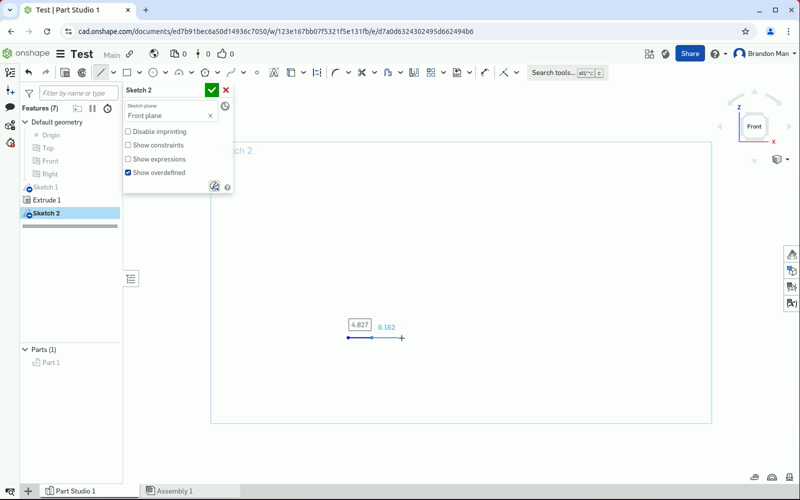
mouse_move(371, 314)
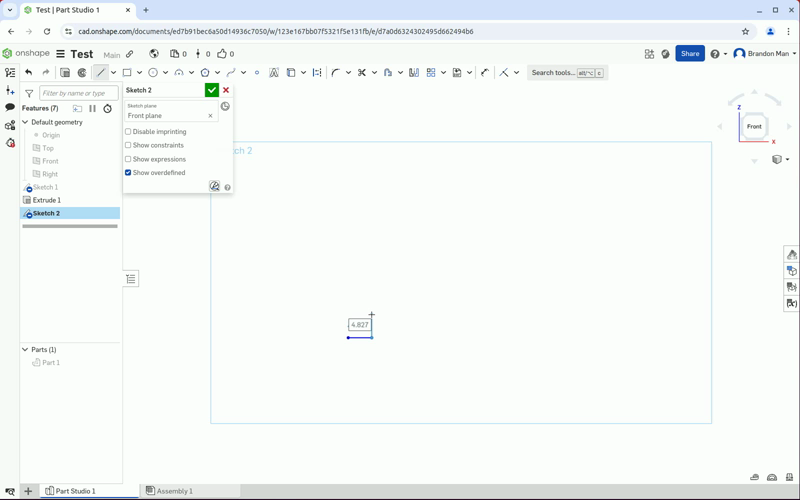
click(371, 314)
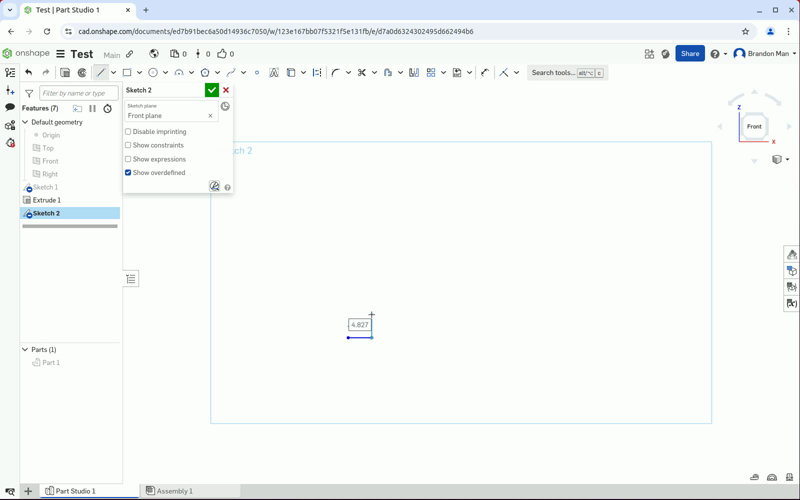
key_up(shift)
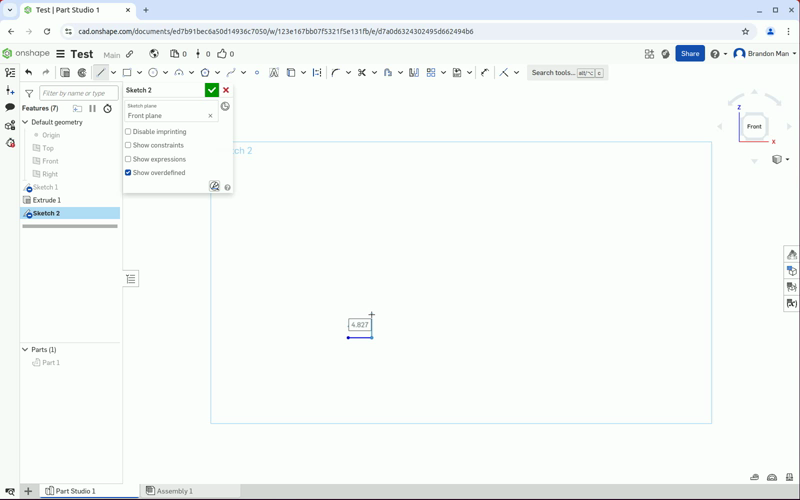
key_down(shift)
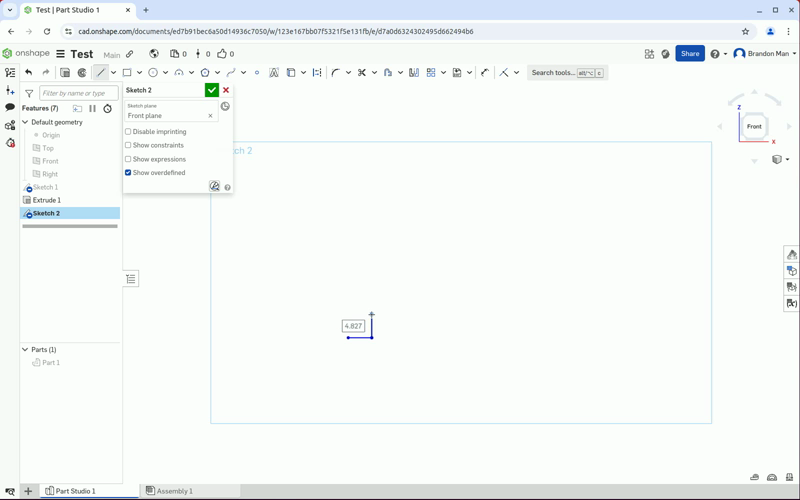
mouse_move(510, 314)
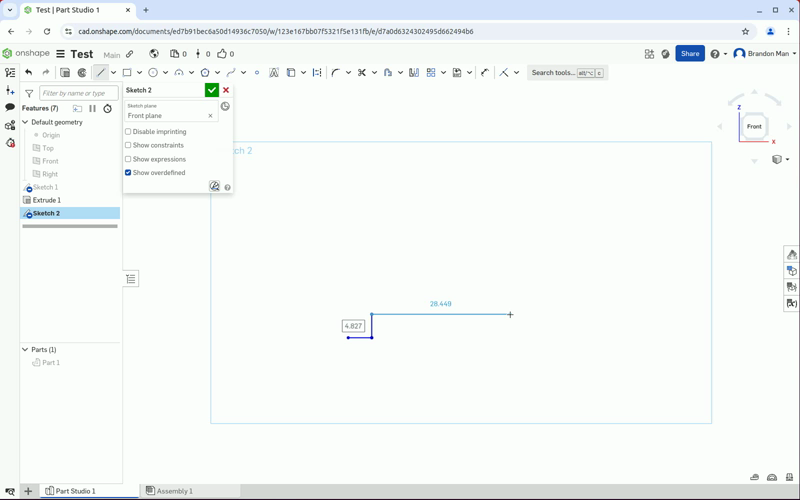
click(510, 314)
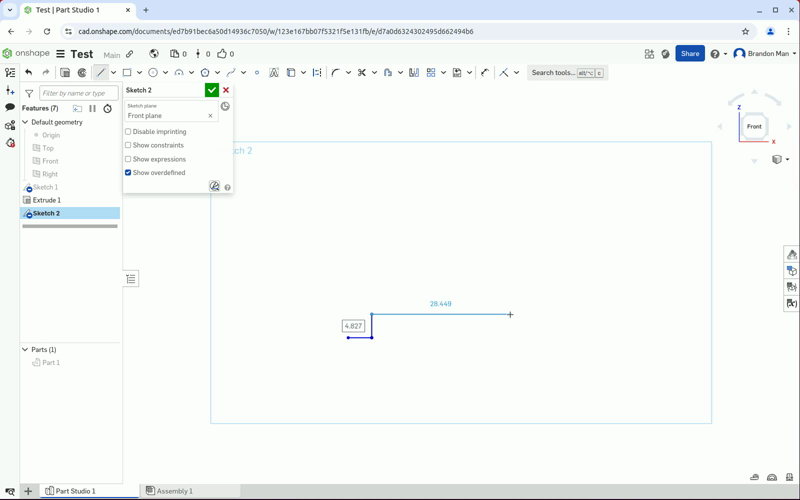
key_up(shift)
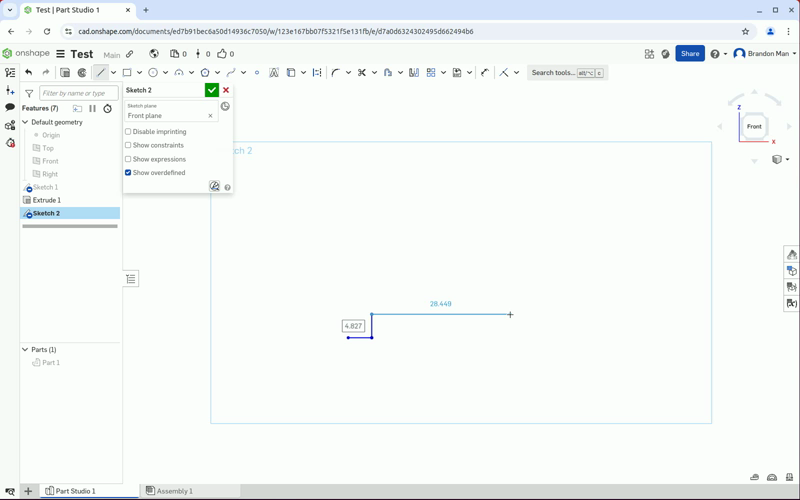
key_down(shift)
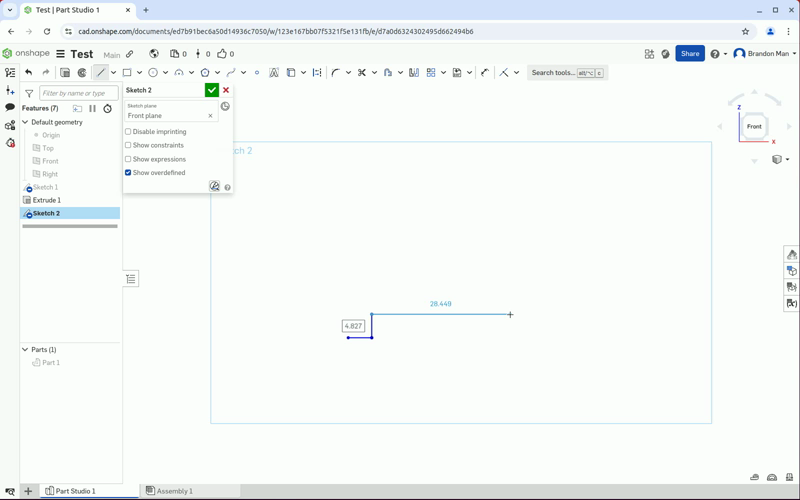
mouse_move(540, 314)
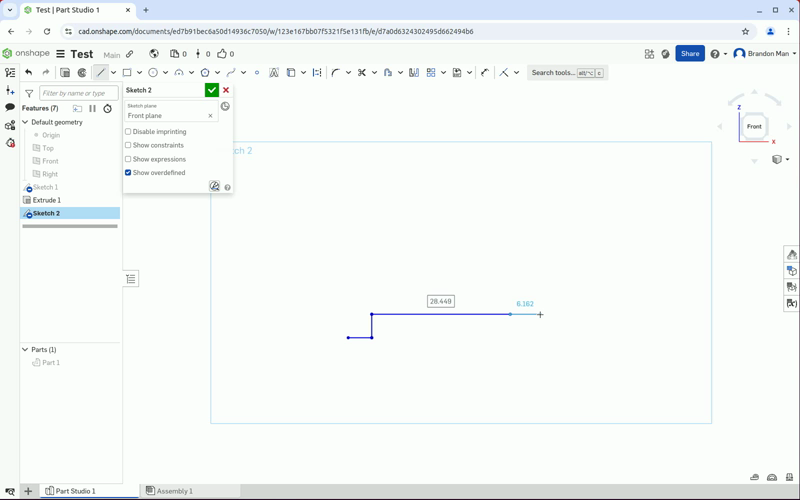
mouse_move(510, 338)
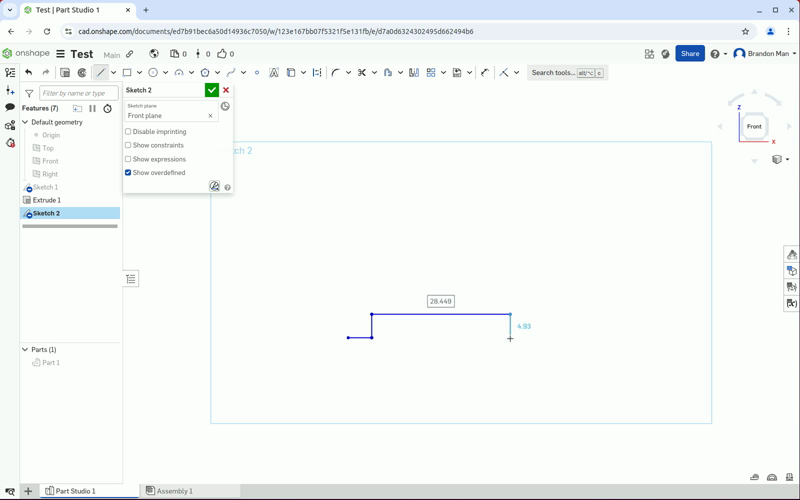
click(510, 338)
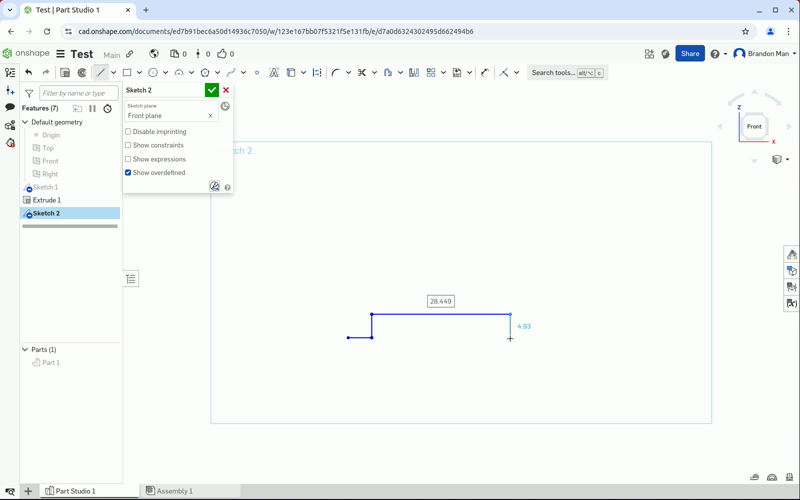
key_up(shift)
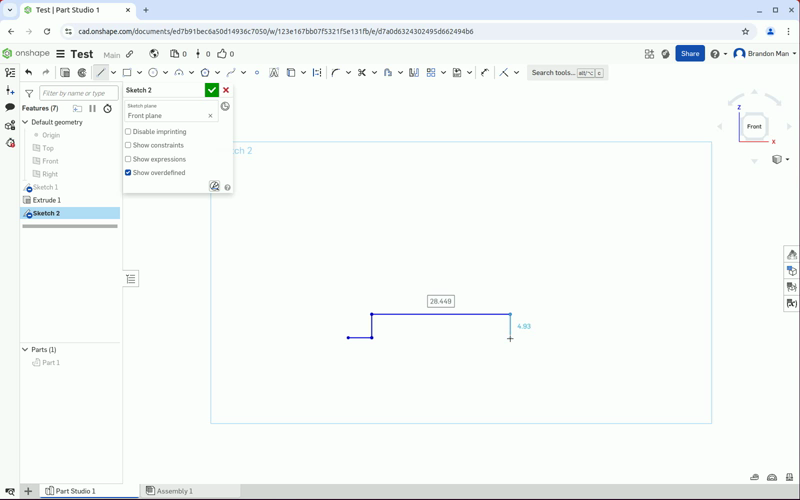
key_down(shift)
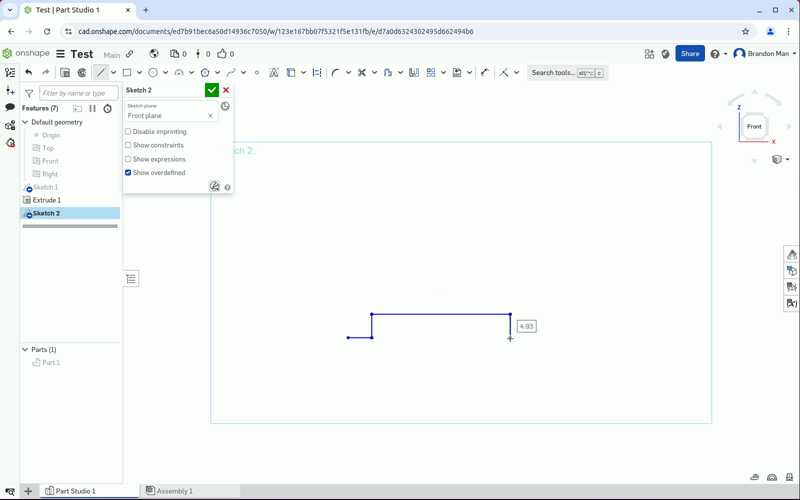
mouse_move(540, 338)
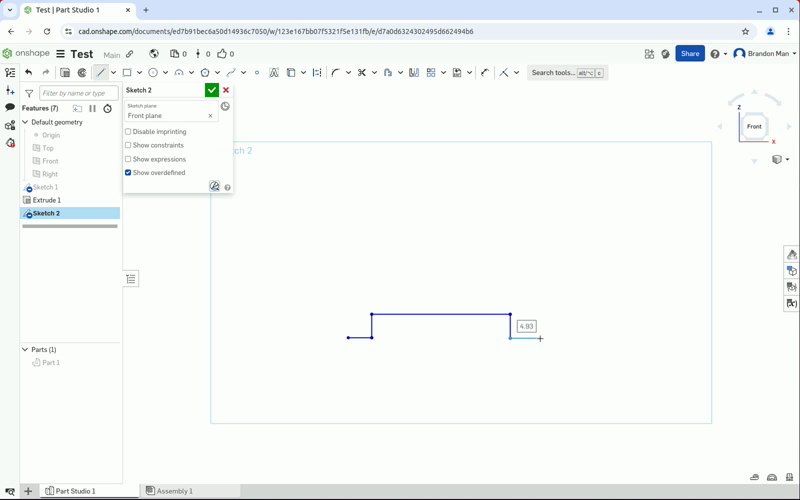
mouse_move(533, 338)
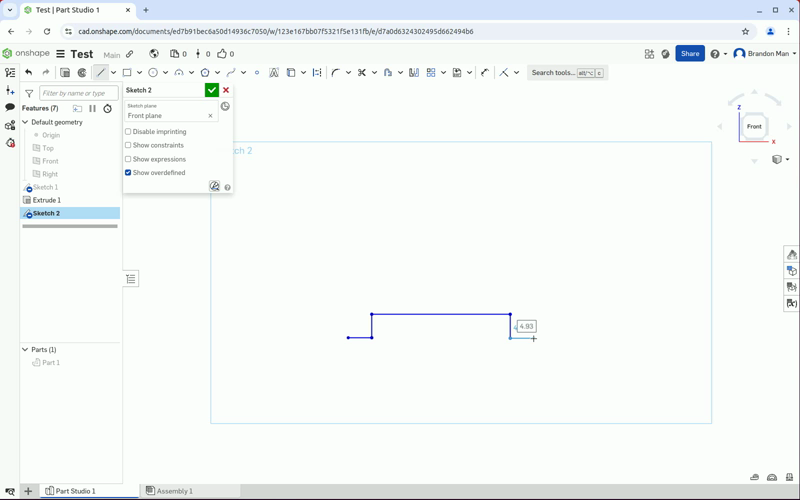
click(533, 338)
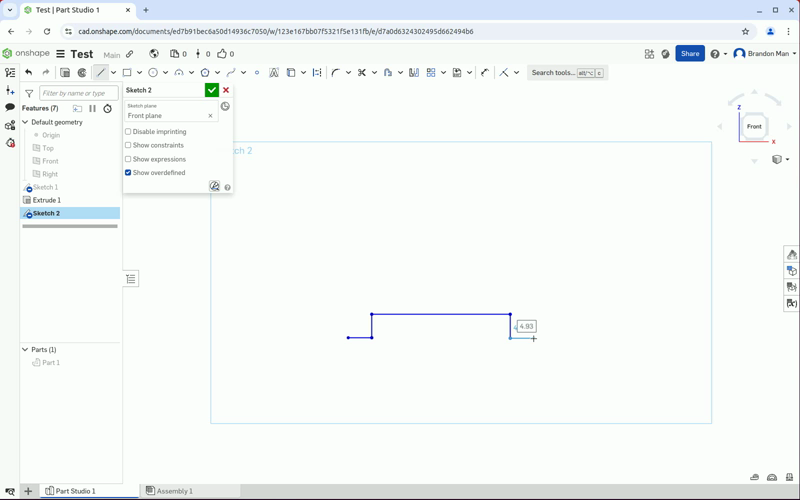
key_up(shift)
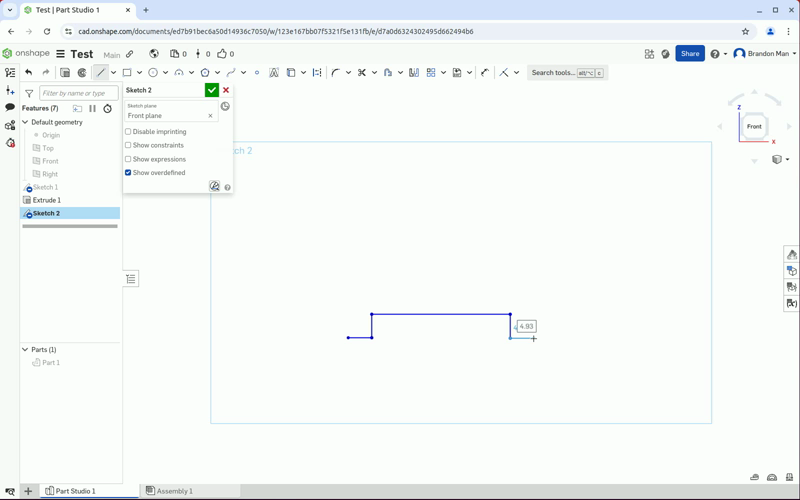
key_down(shift)
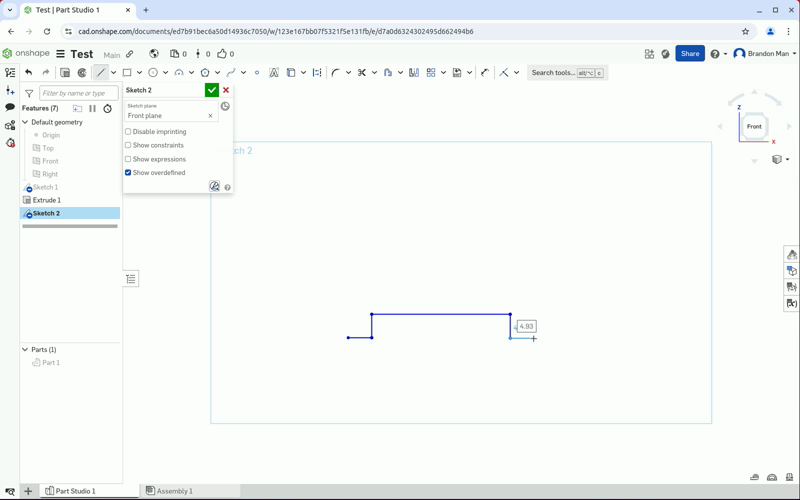
mouse_move(563, 338)
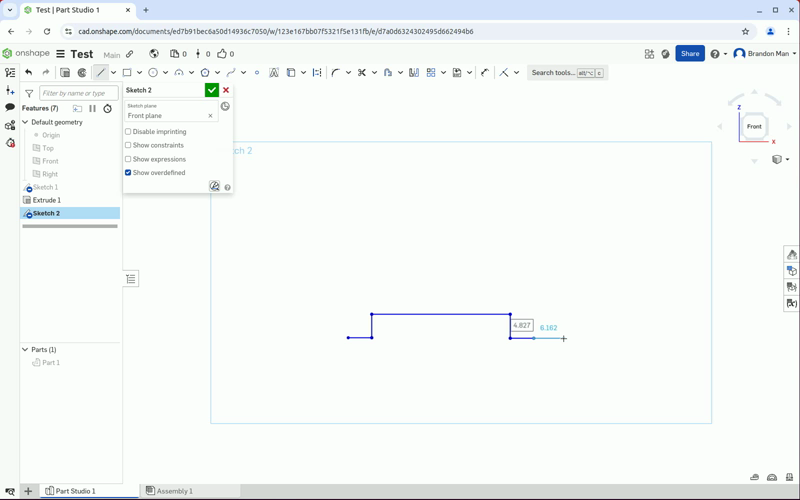
mouse_move(533, 314)
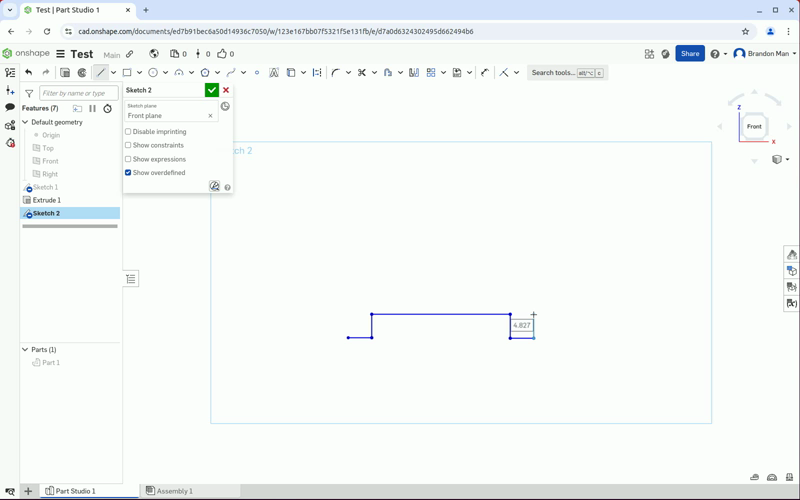
click(533, 314)
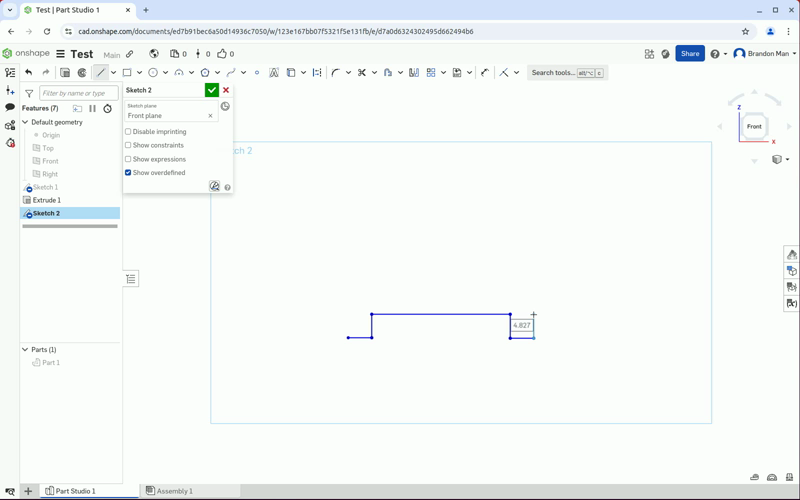
key_up(shift)
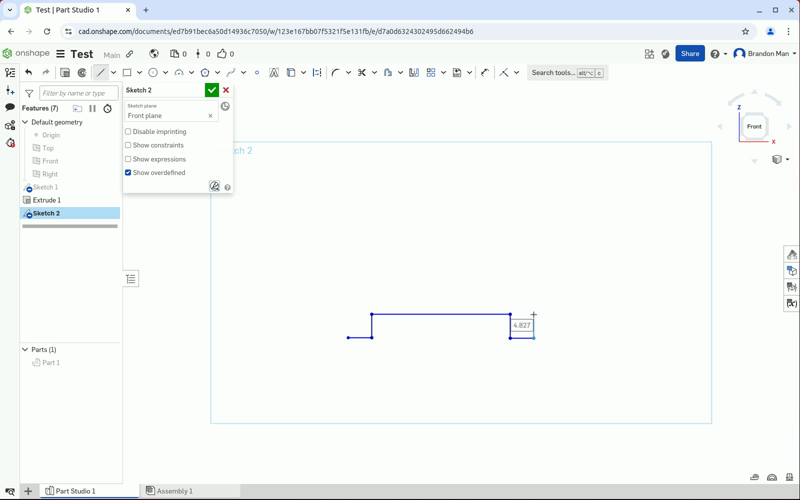
key_down(shift)
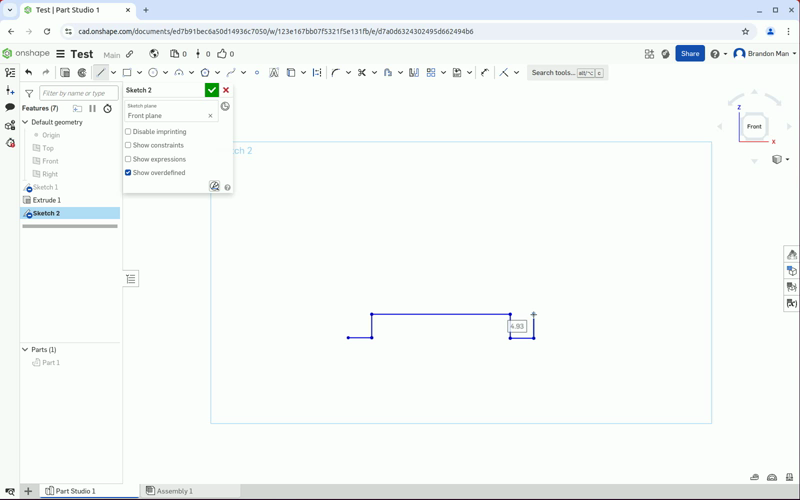
mouse_move(563, 314)
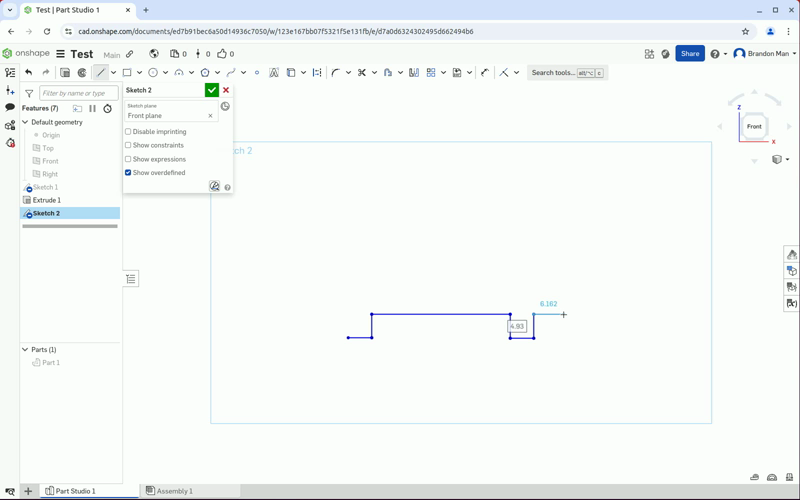
mouse_move(533, 302)
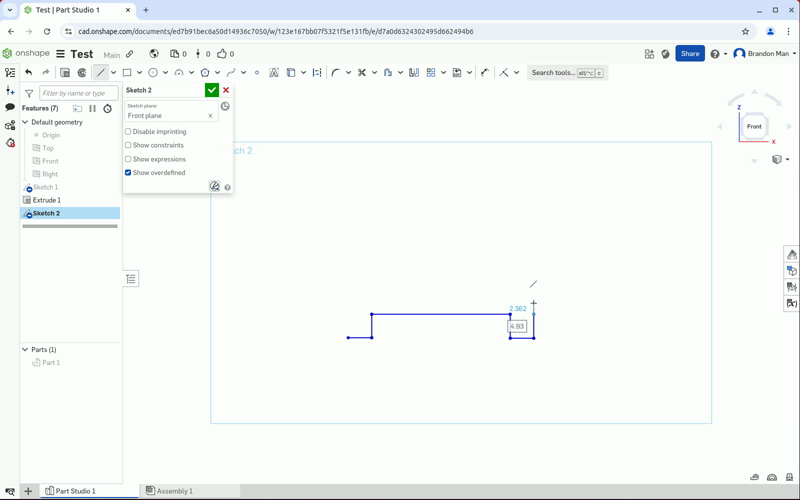
click(533, 302)
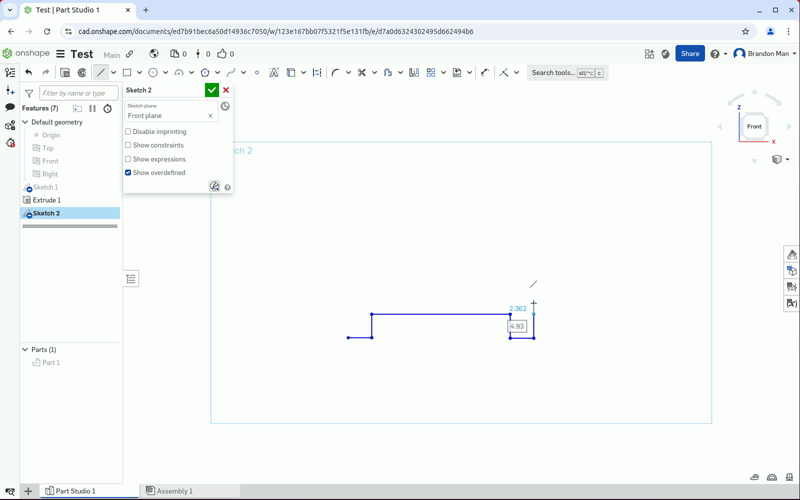
key_up(shift)
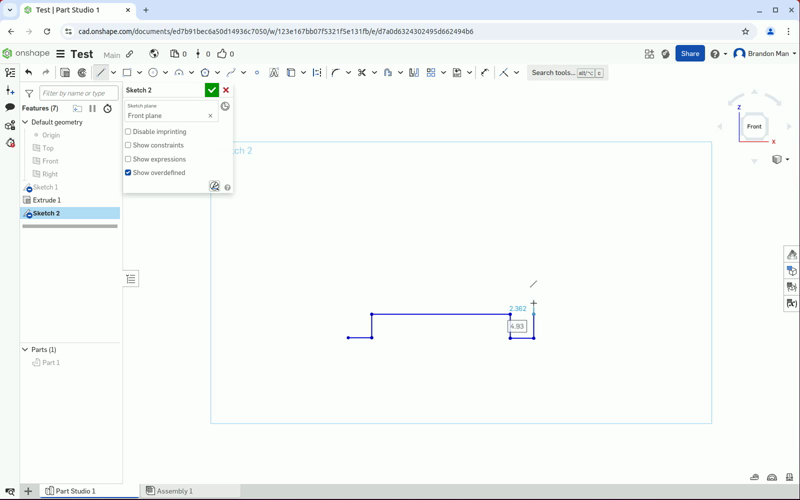
key_down(shift)
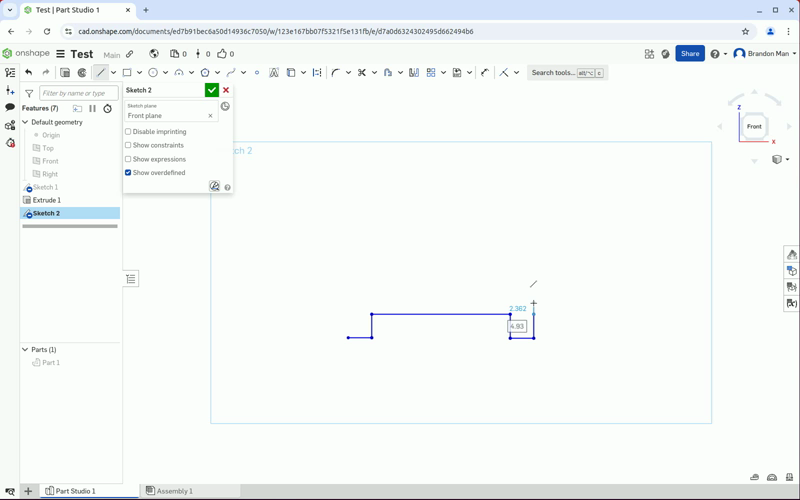
mouse_move(563, 302)
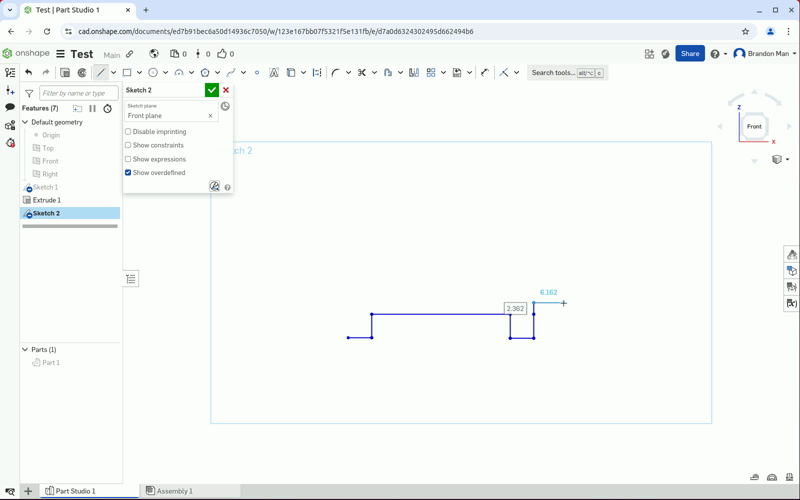
mouse_move(533, 267)
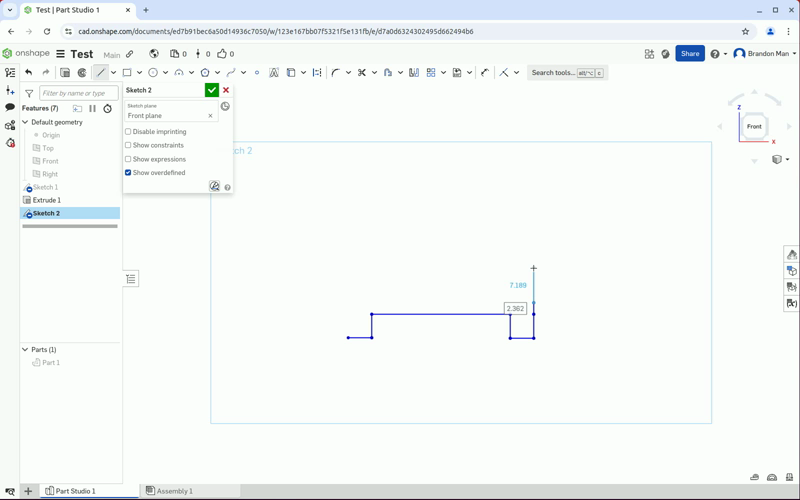
click(533, 267)
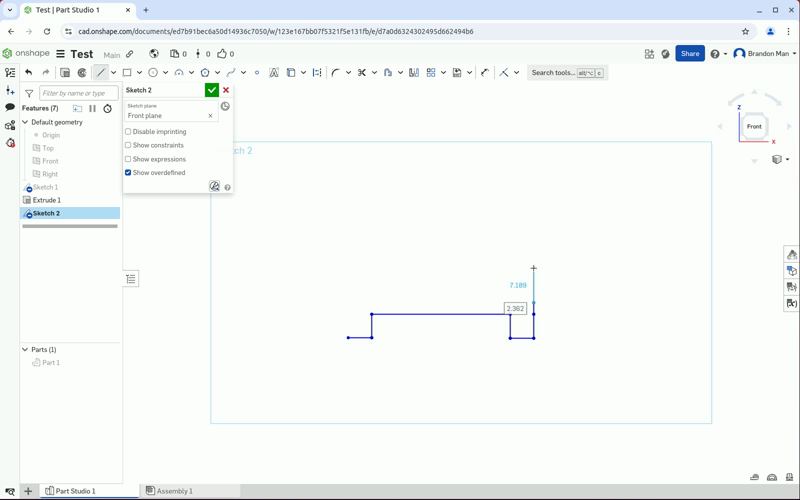
key_up(shift)
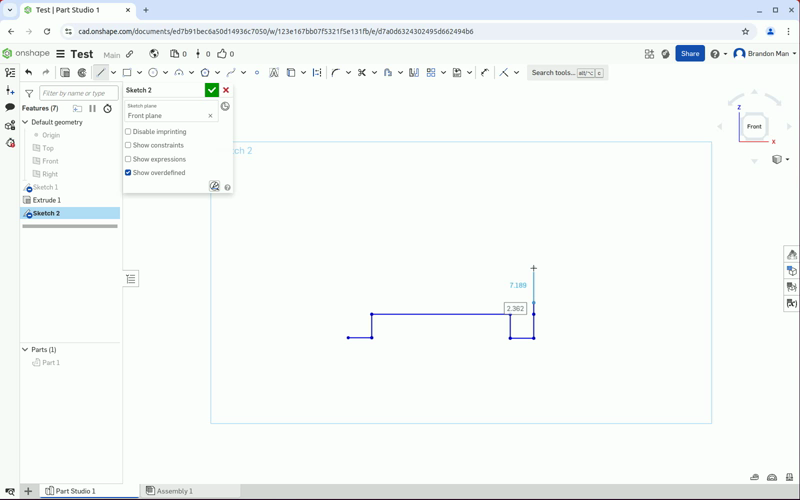
key_down(shift)
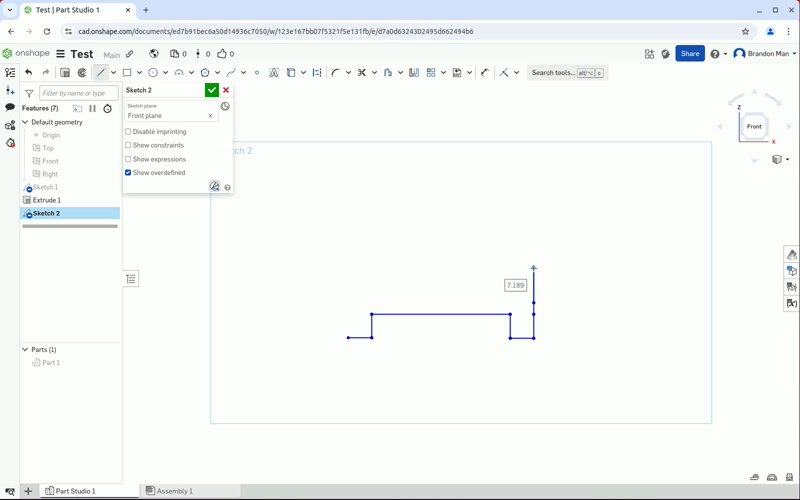
mouse_move(563, 267)
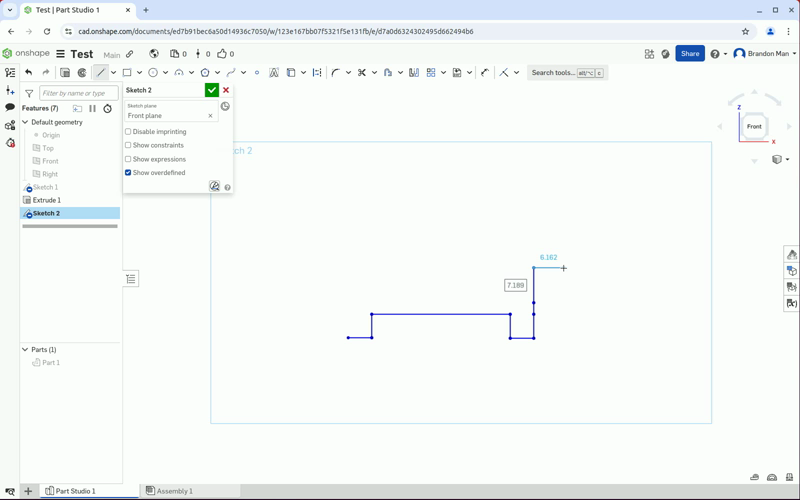
mouse_move(486, 267)
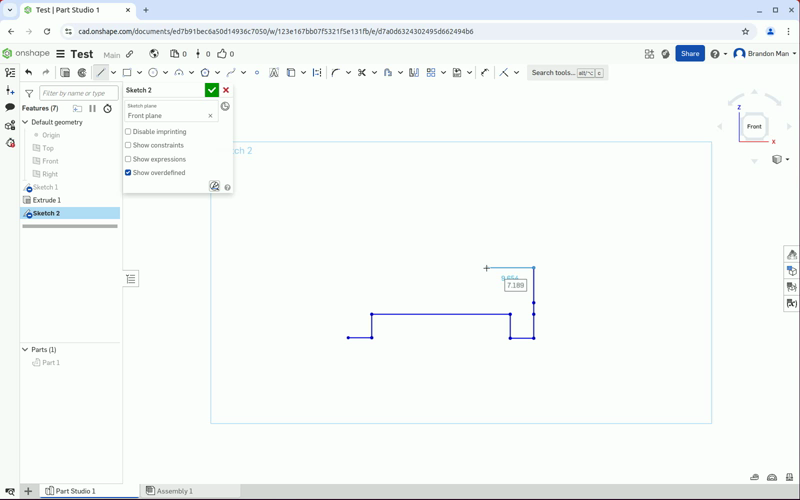
click(486, 267)
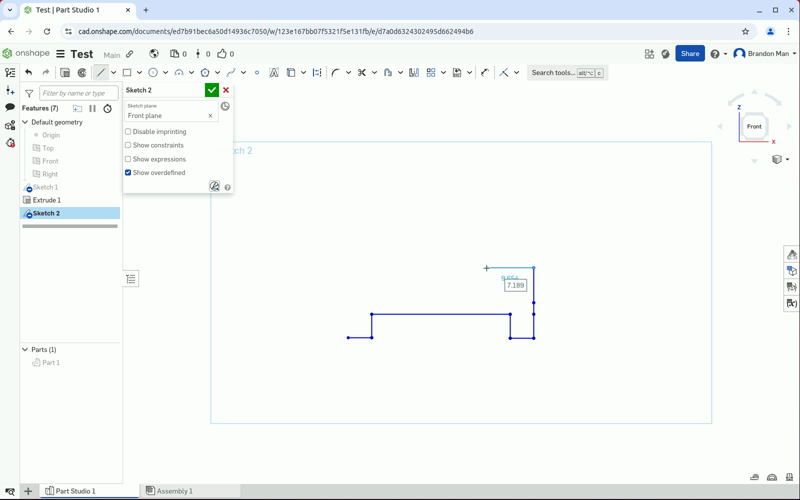
key_up(shift)
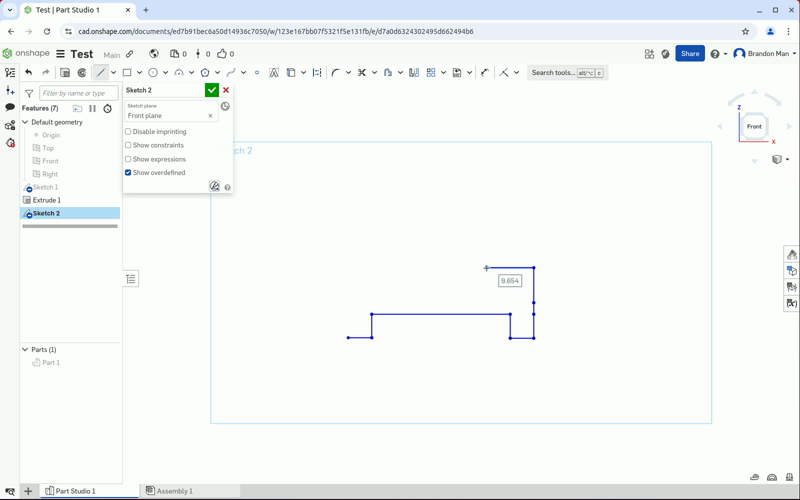
key_down(shift)
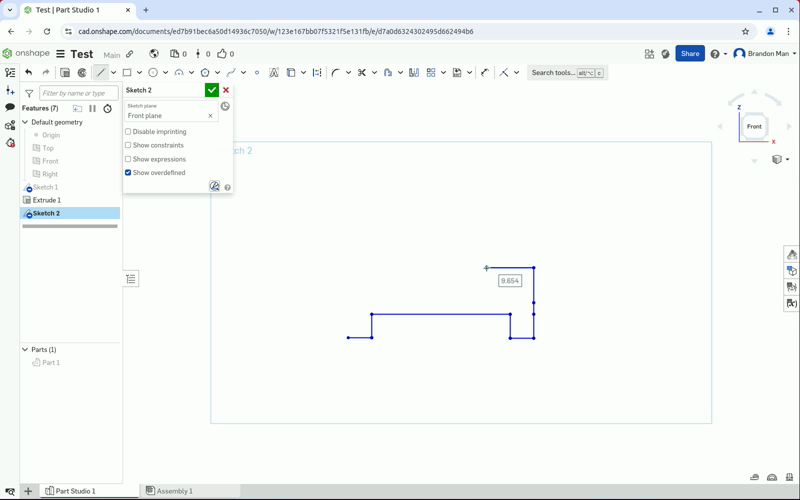
mouse_move(516, 267)
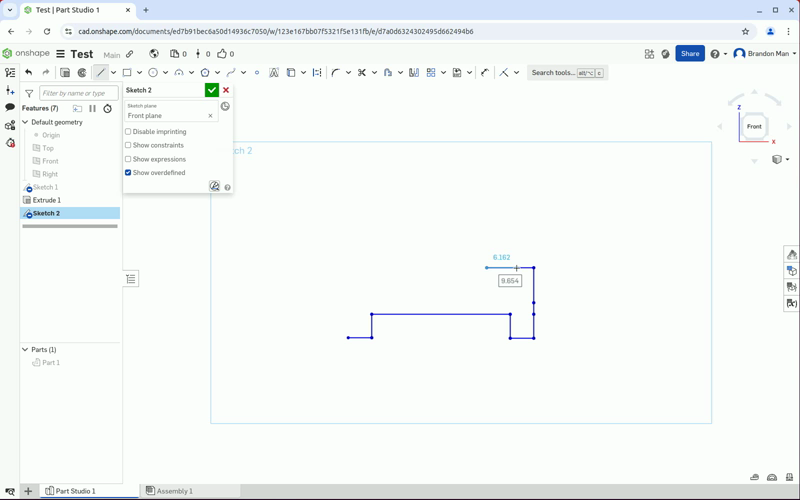
mouse_move(486, 222)
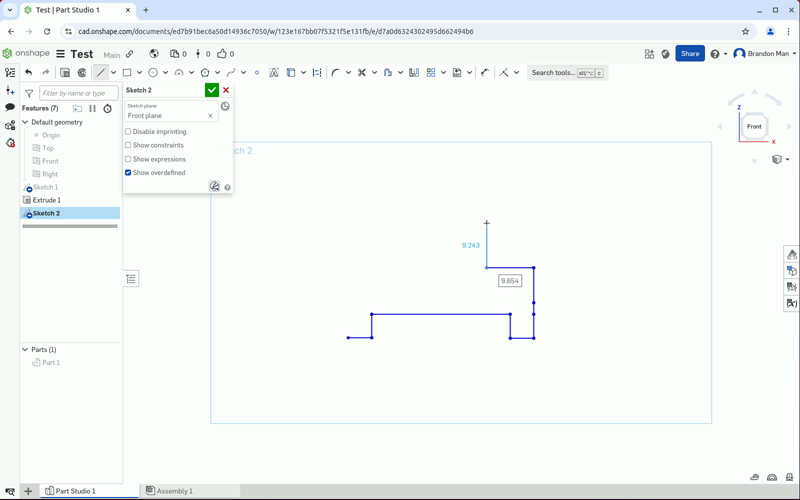
click(486, 222)
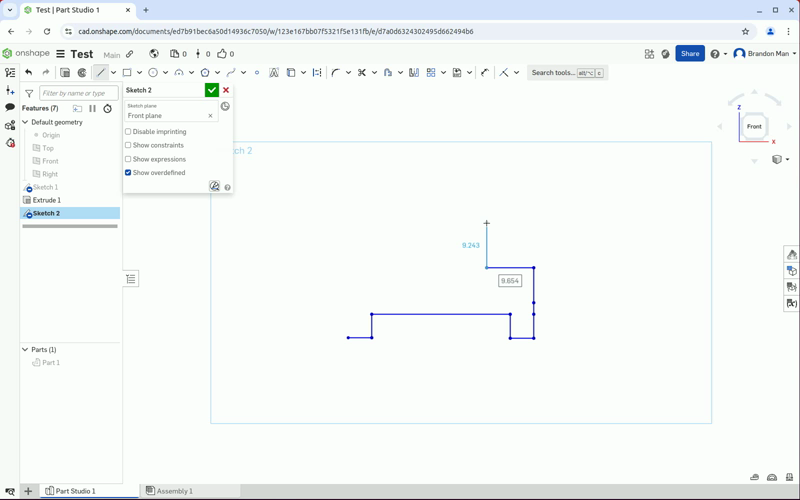
key_up(shift)
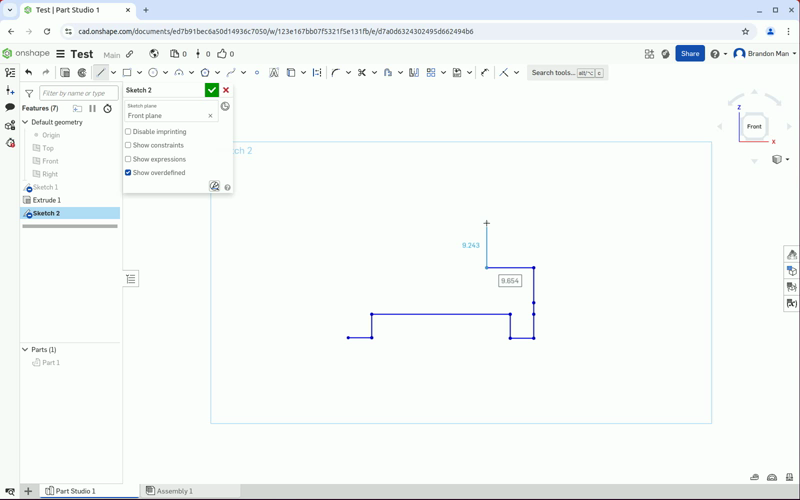
key_down(shift)
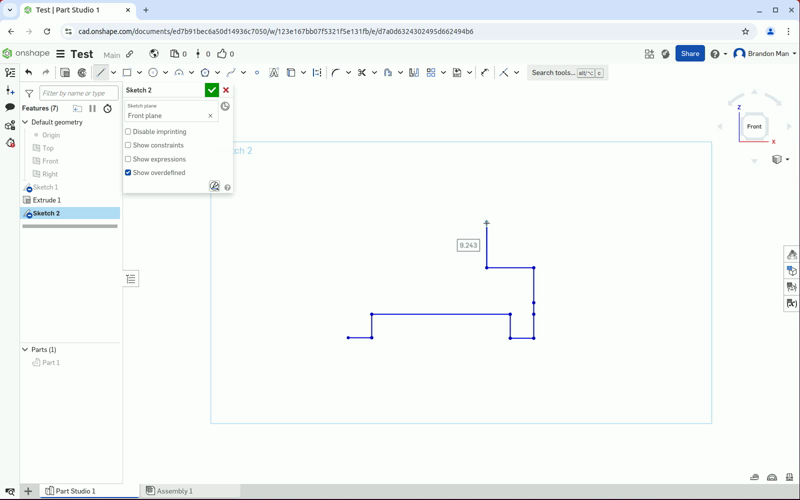
mouse_move(395, 222)
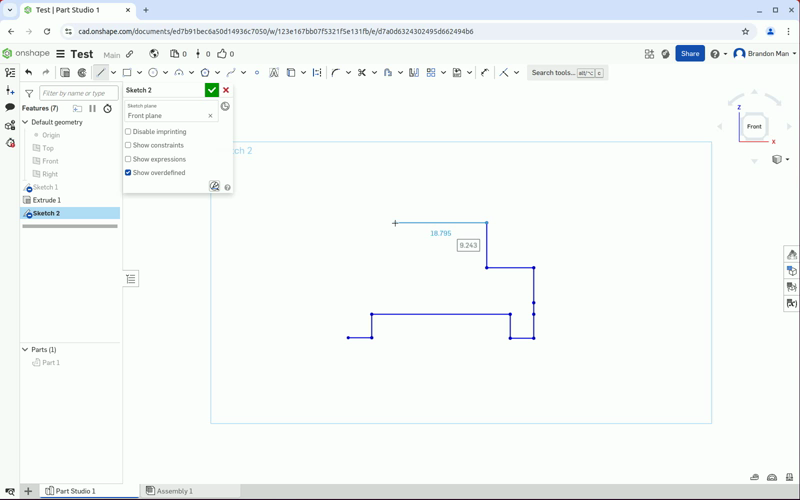
click(395, 222)
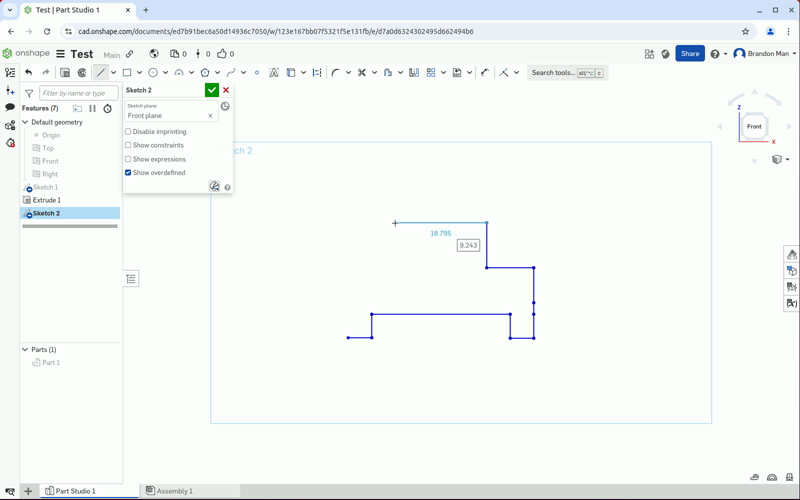
key_up(shift)
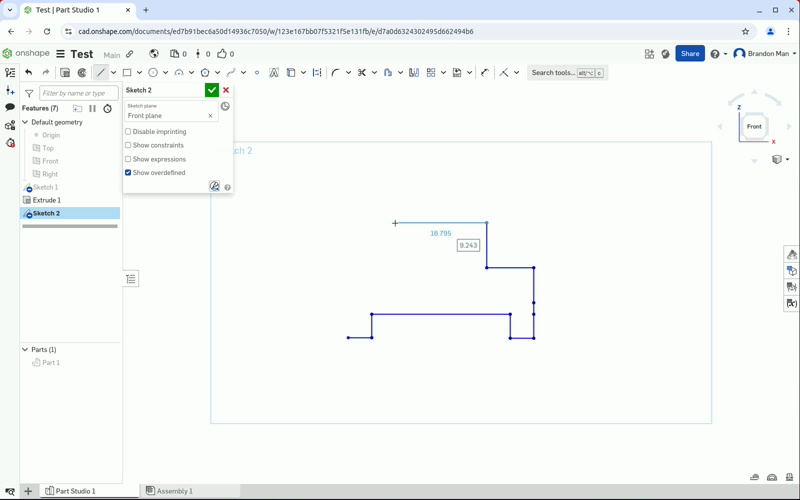
key_down(shift)
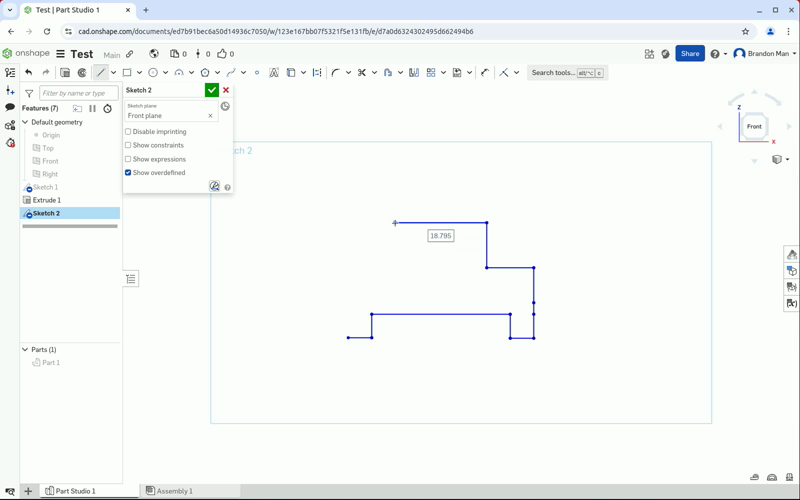
mouse_move(425, 222)
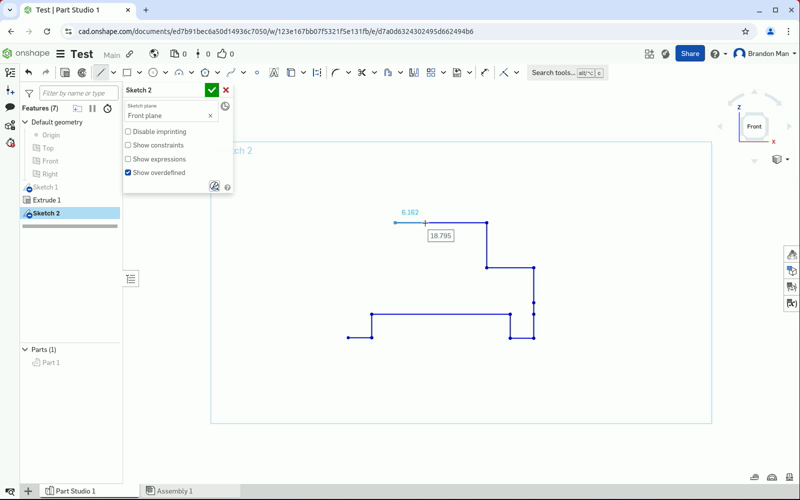
mouse_move(395, 267)
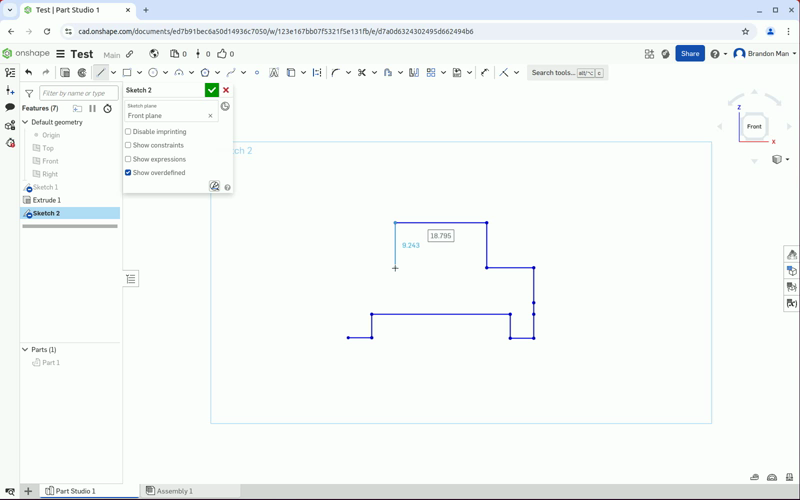
click(395, 267)
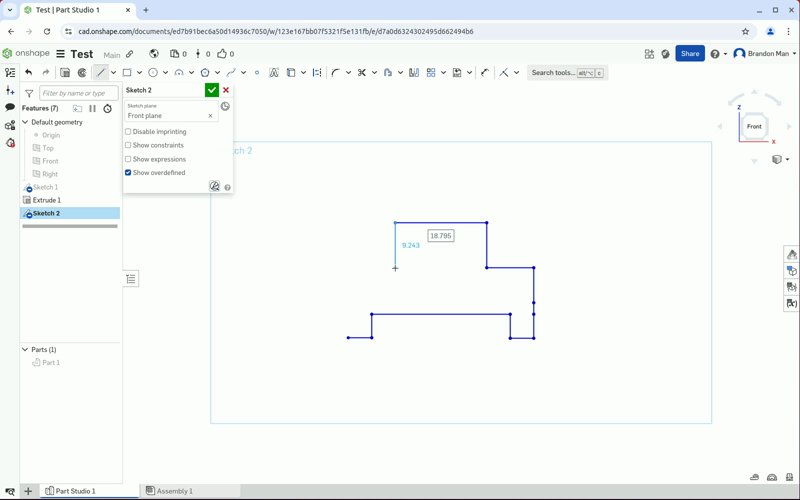
key_up(shift)
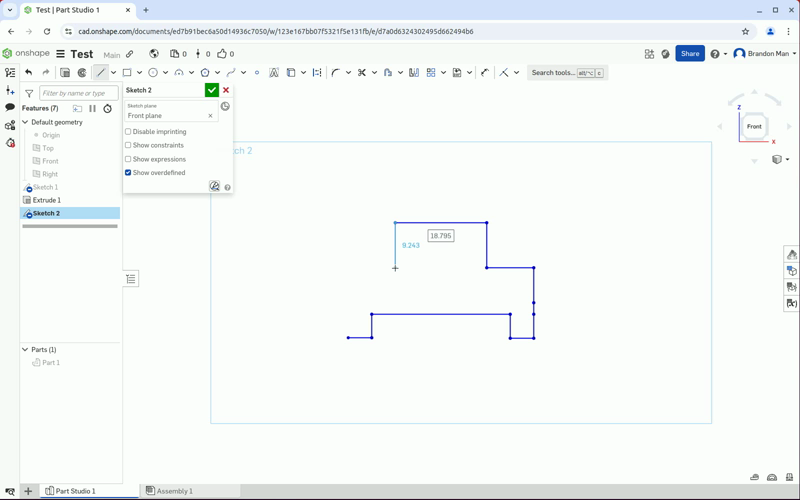
key_down(shift)
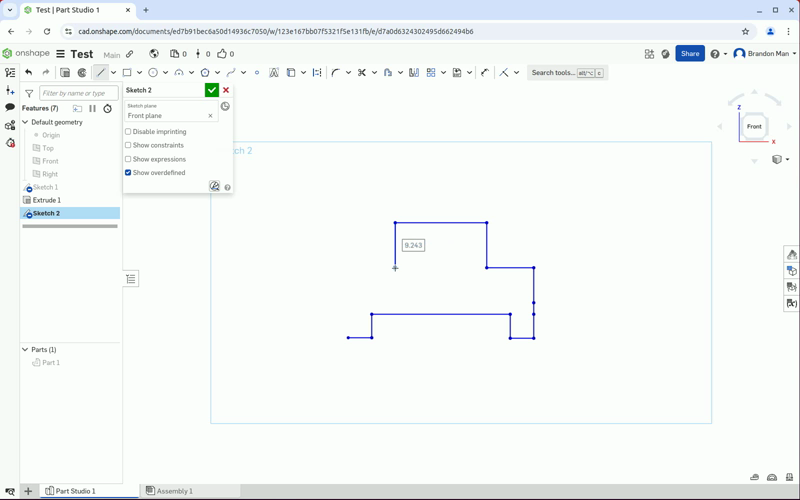
mouse_move(425, 267)
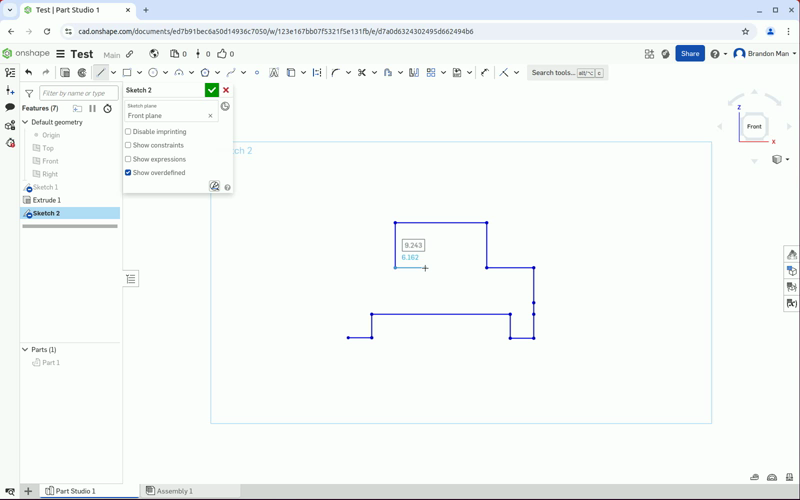
mouse_move(348, 267)
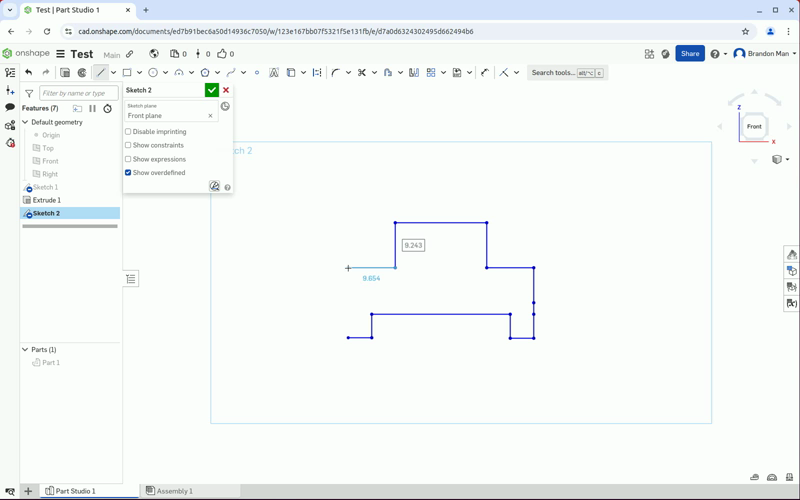
click(348, 267)
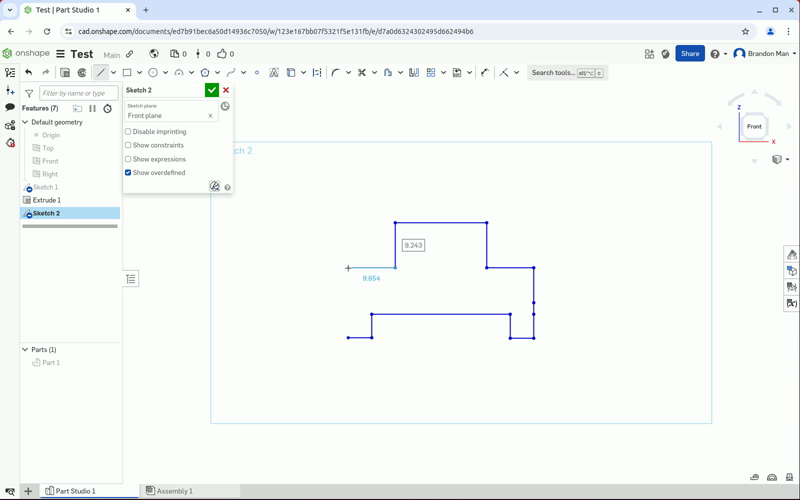
key_up(shift)
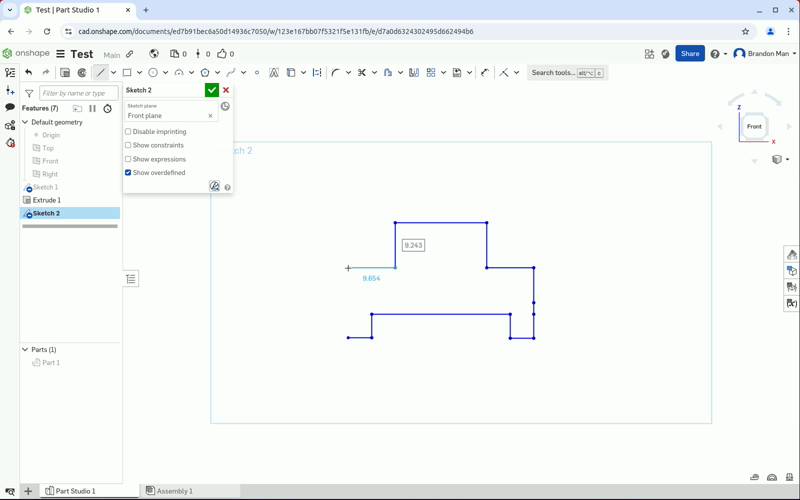
key_down(shift)
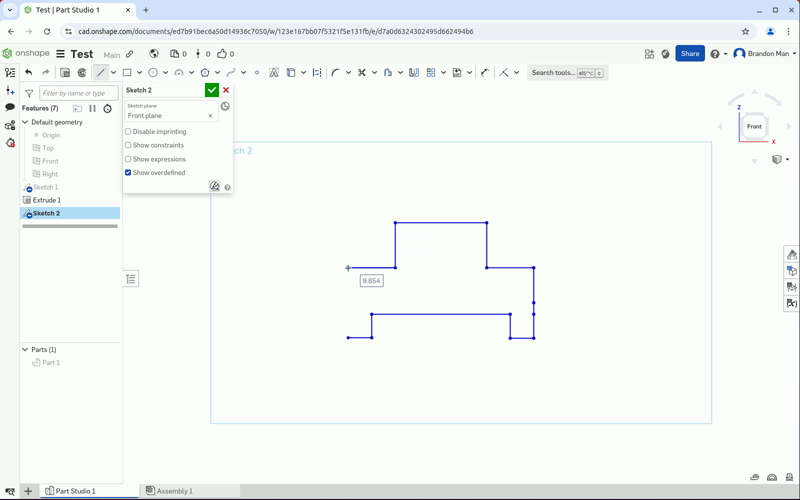
mouse_move(348, 337)
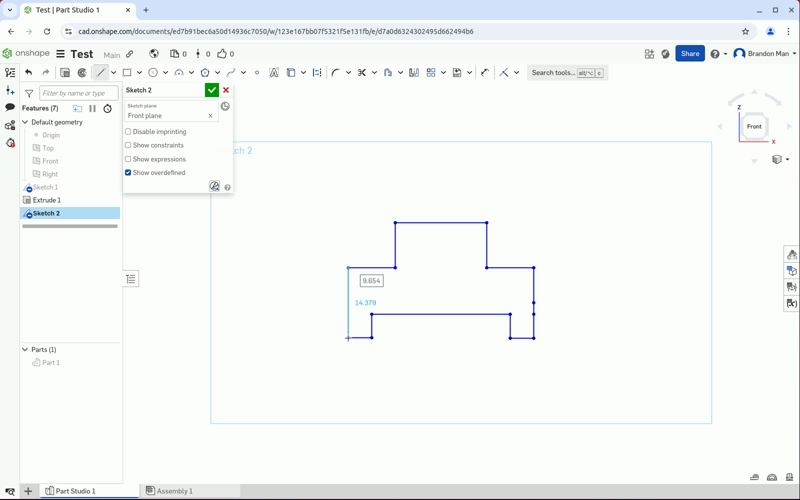
key_up(shift)
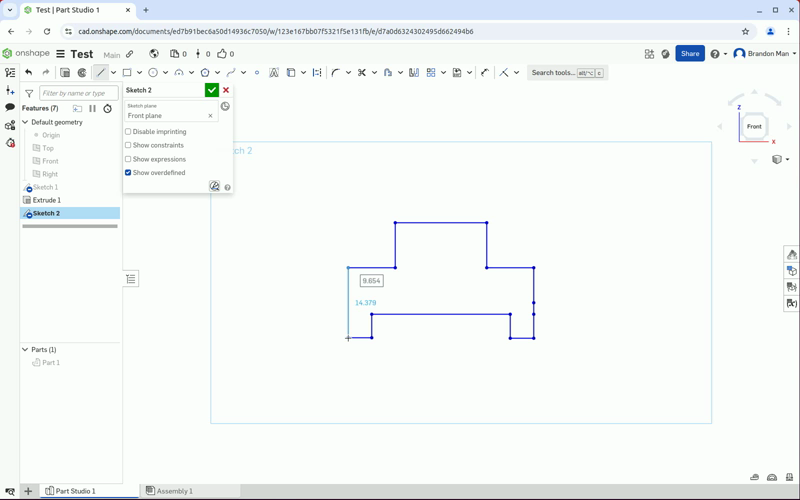
click(348, 337)
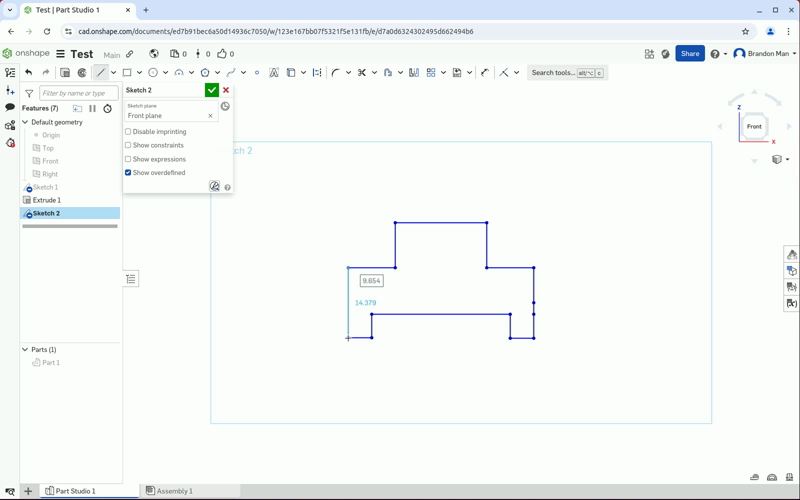
key(esc)
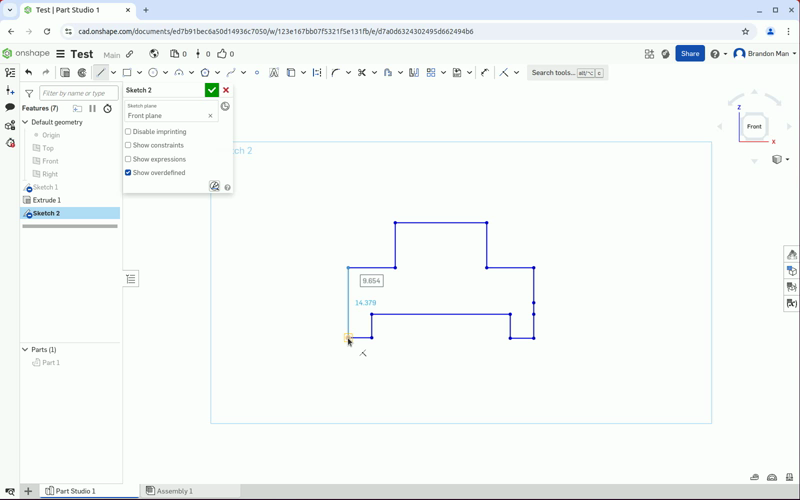
mouse_move(480, 290)
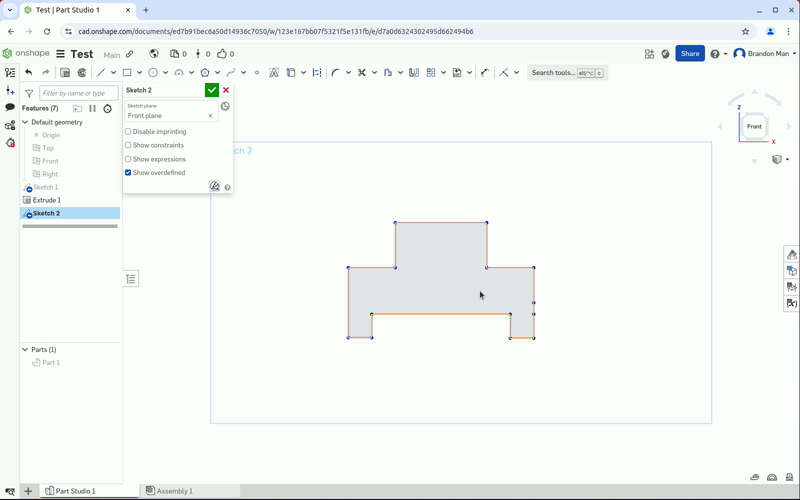
click(480, 290)
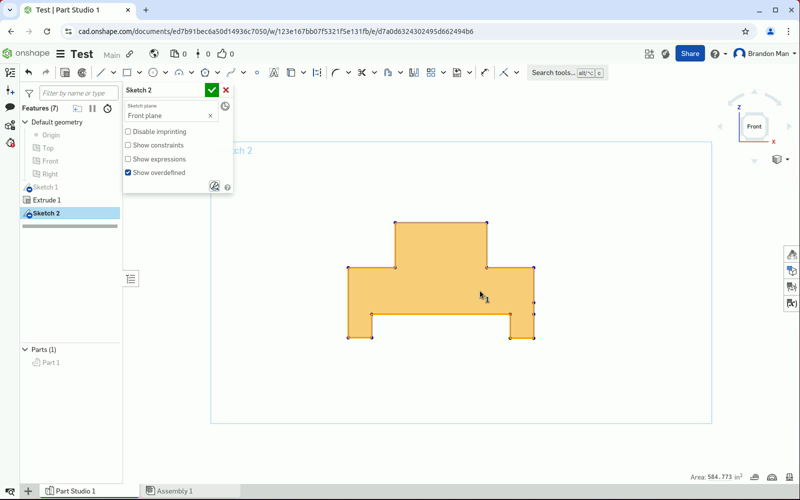
mouse_move(73, 352)
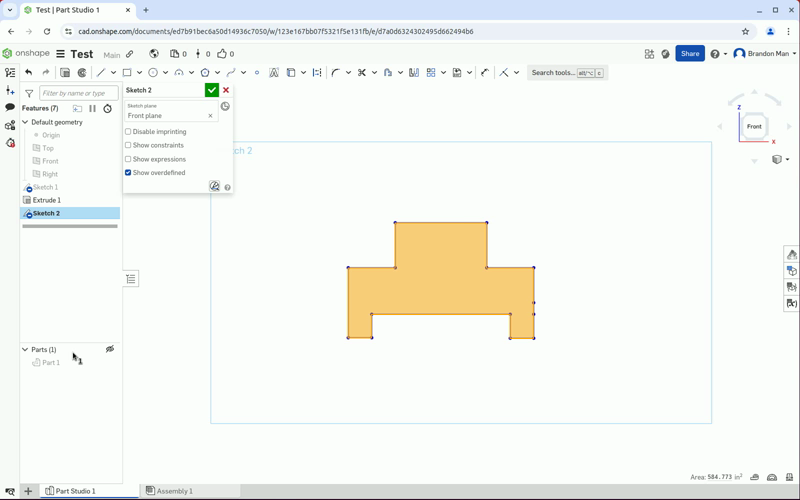
key(shift+y)
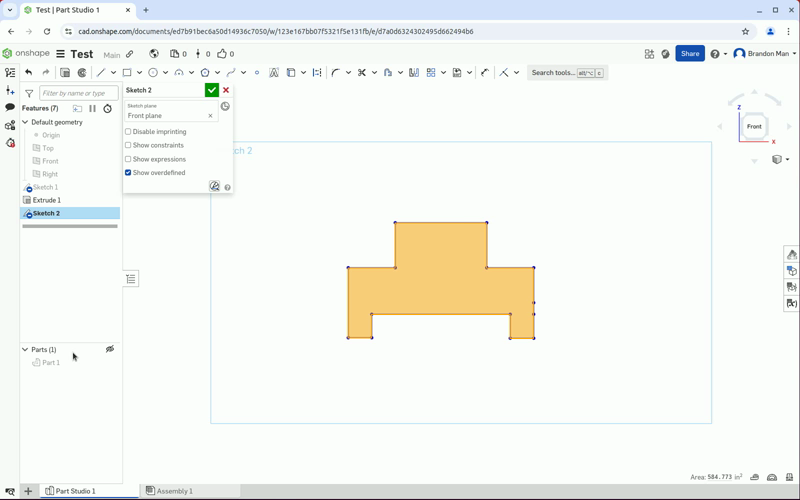
key(shift+e)
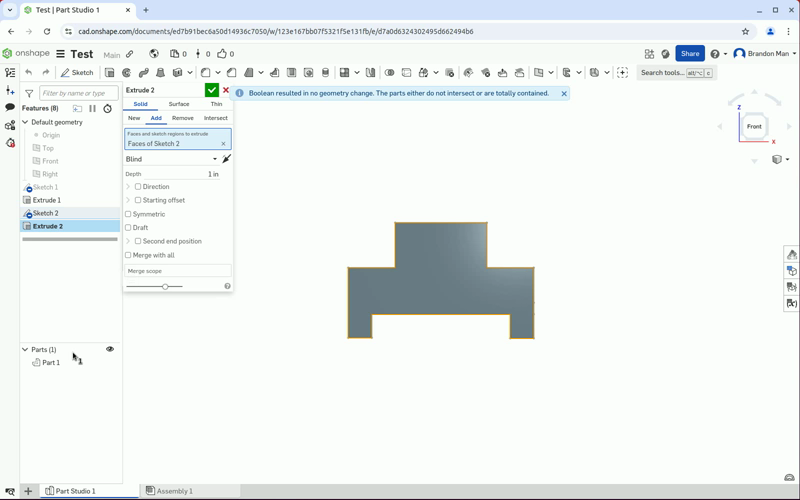
mouse_move(143, 106)
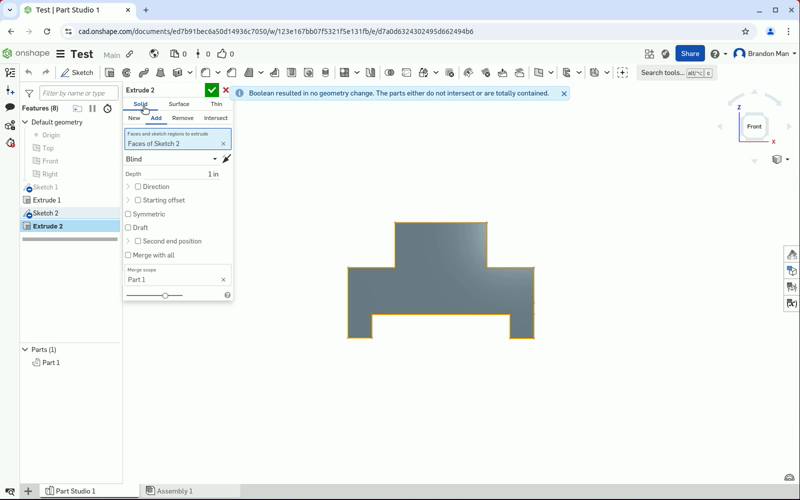
click(143, 106)
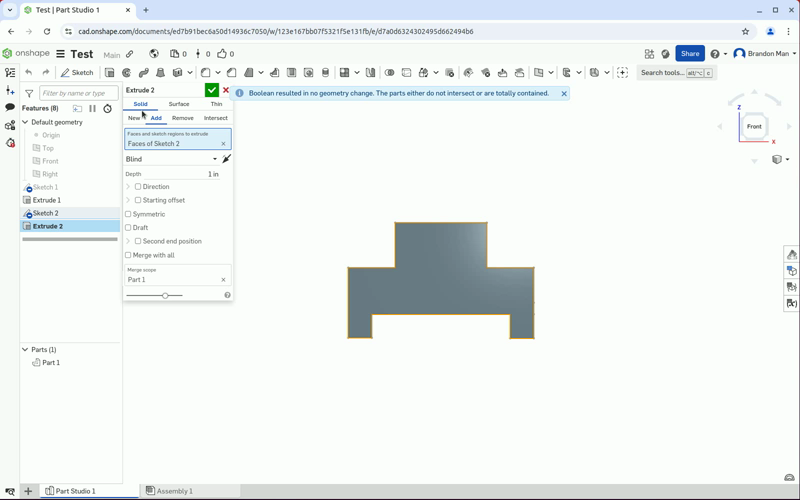
mouse_move(137, 120)
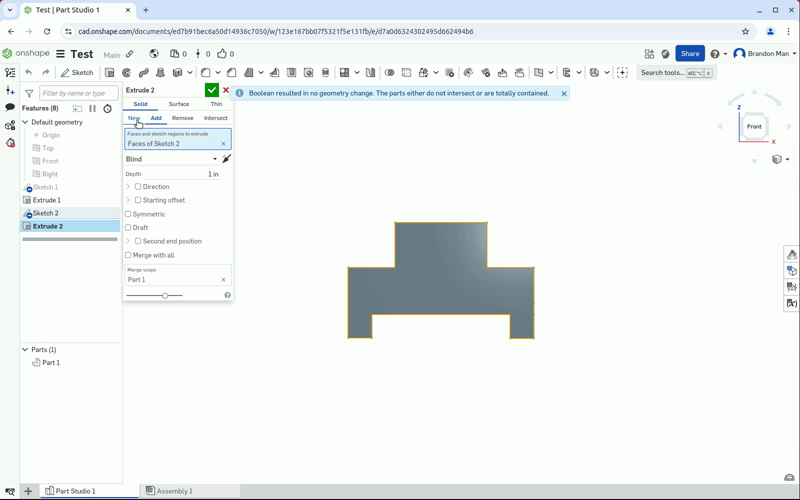
click(137, 120)
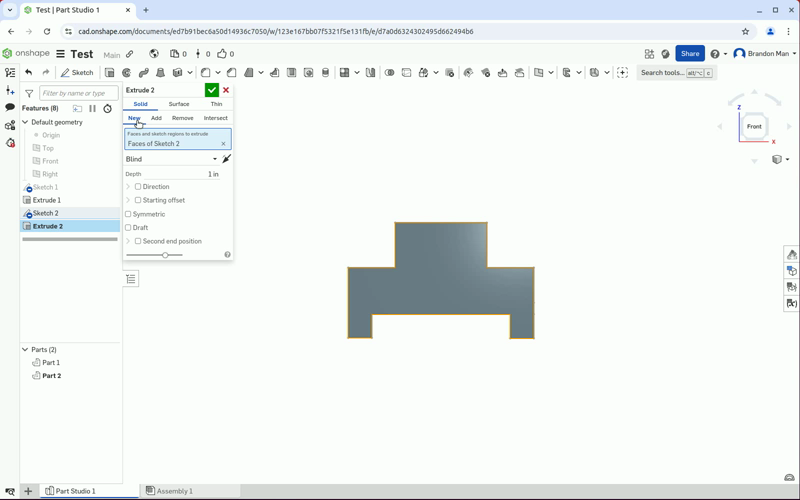
key(tab, 4)
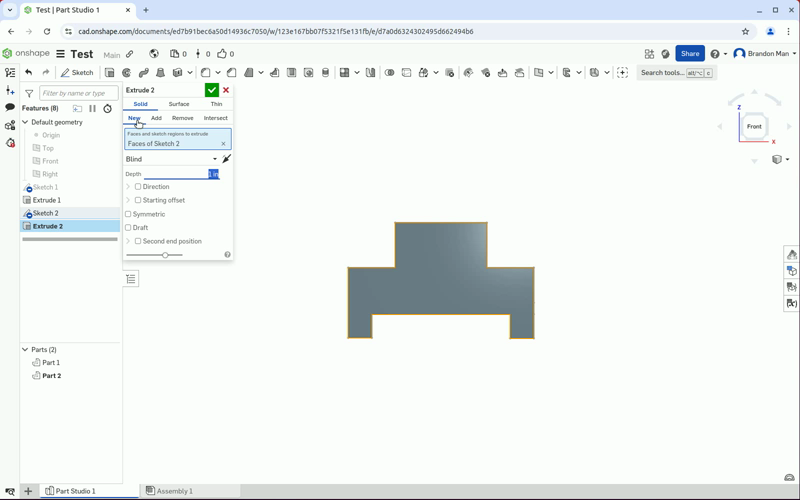
text(14.442)
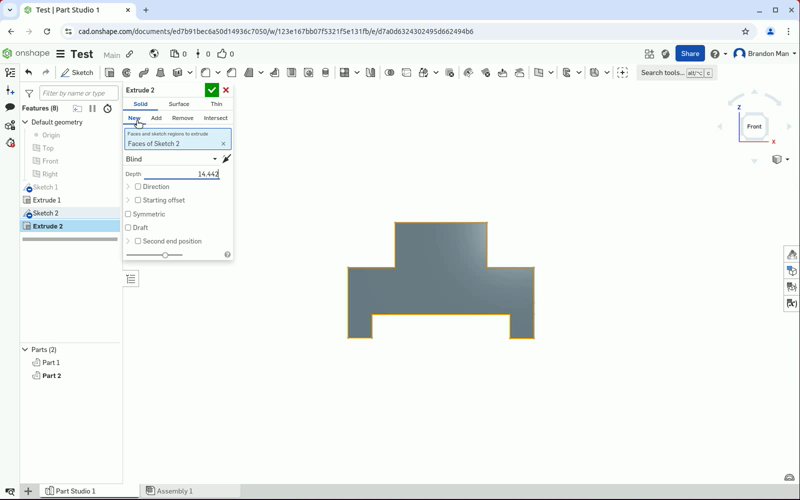
key(tab, 3)
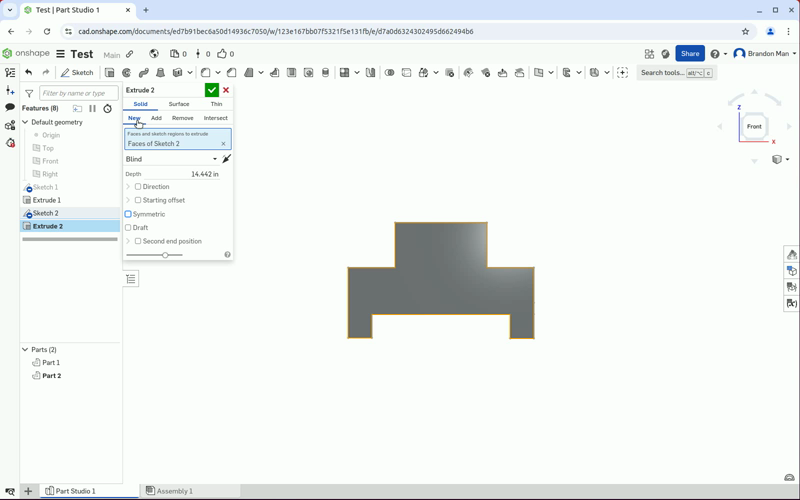
key(space)
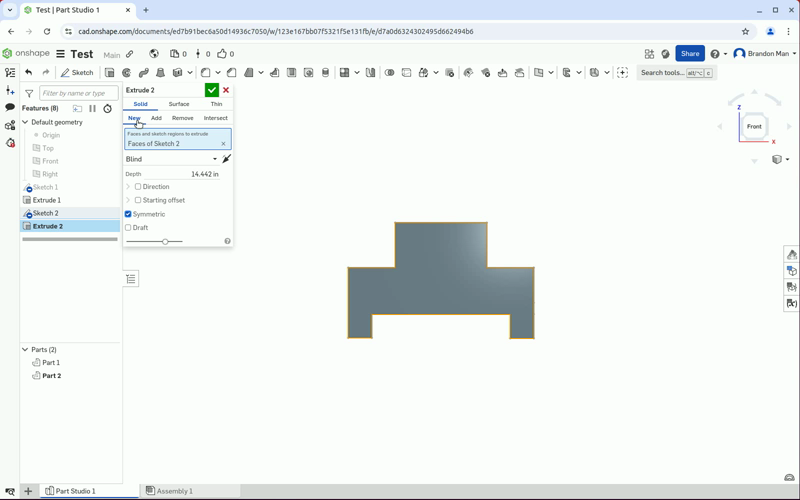
key(enter)
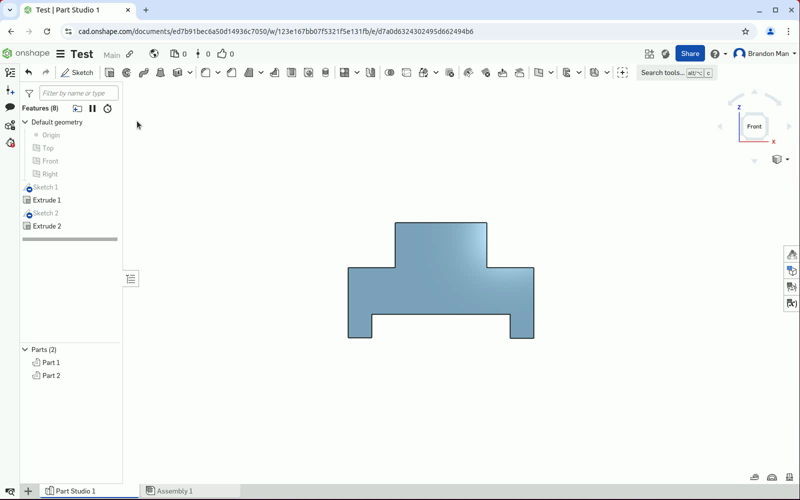
key(shift+h)
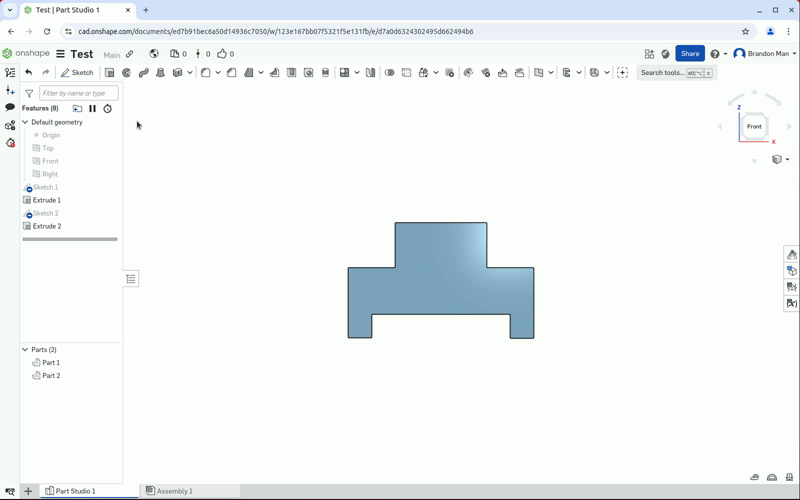
key(shift+h)
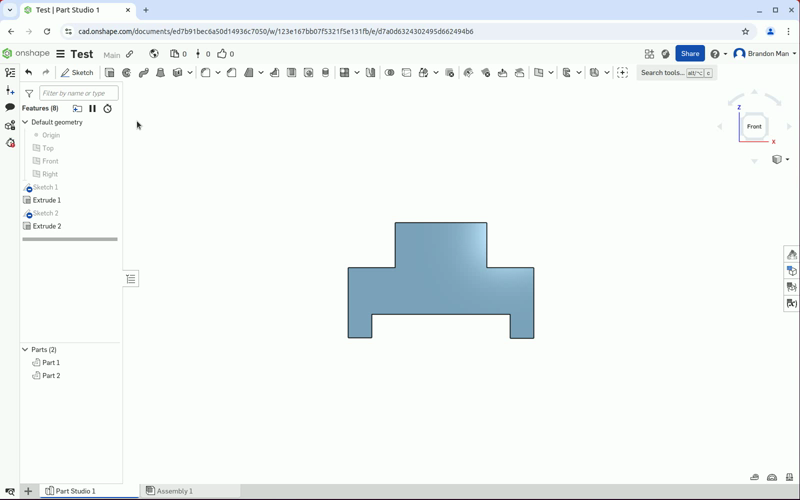
mouse_move(73, 189)
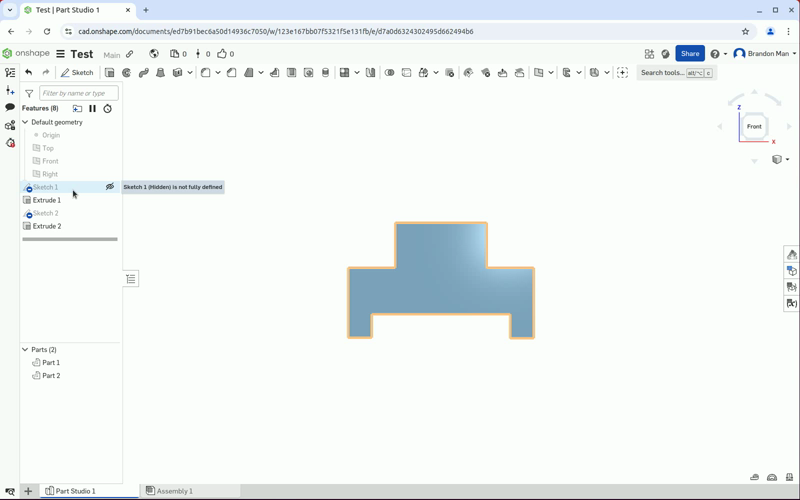
click(73, 189)
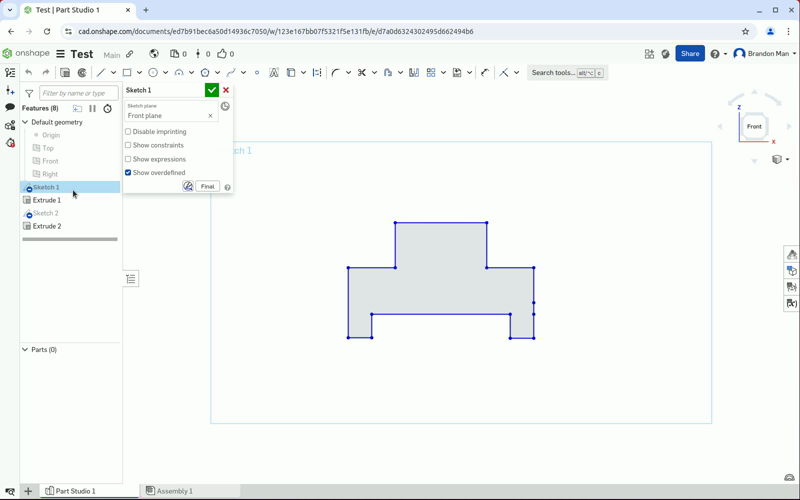
mouse_move(229, 92)
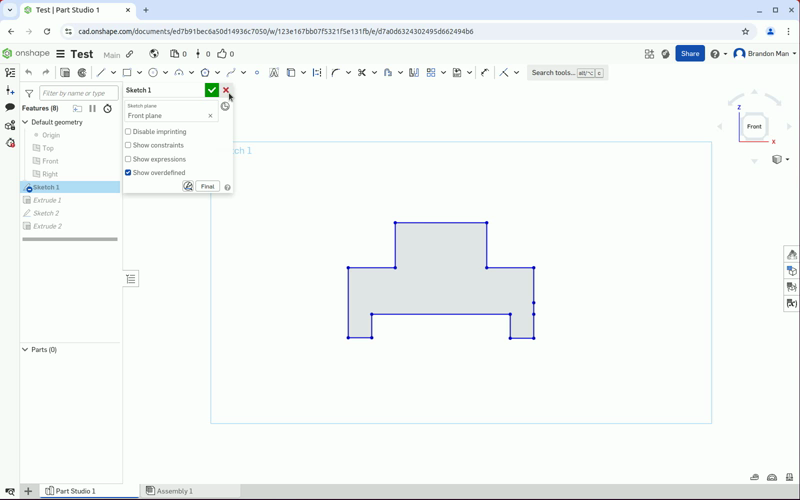
click(229, 92)
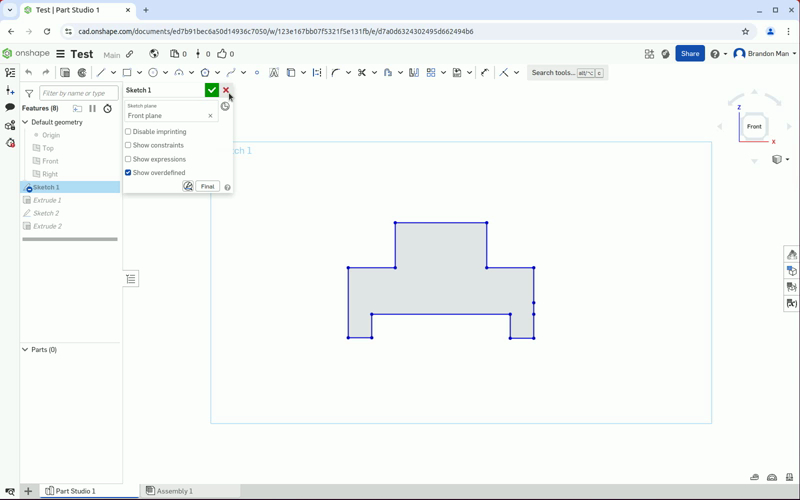
key(shift+s)
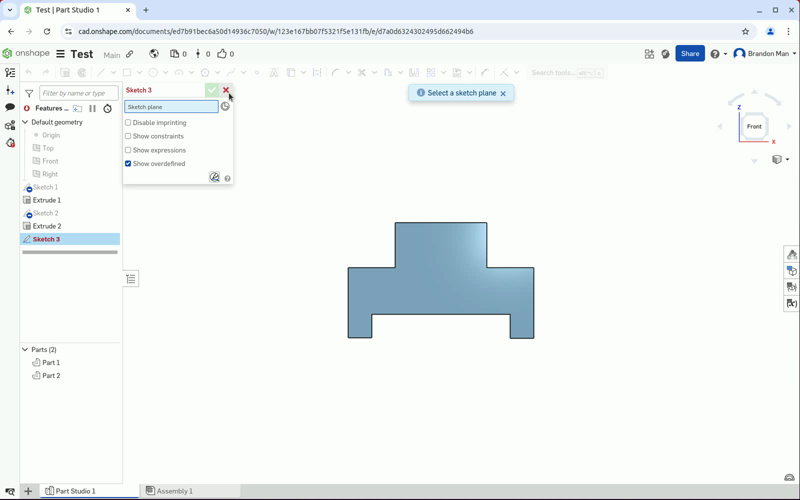
mouse_move(73, 163)
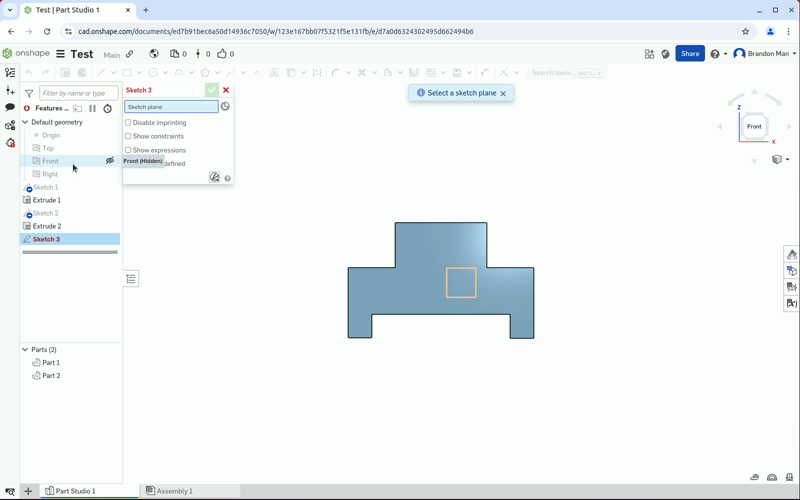
click(73, 163)
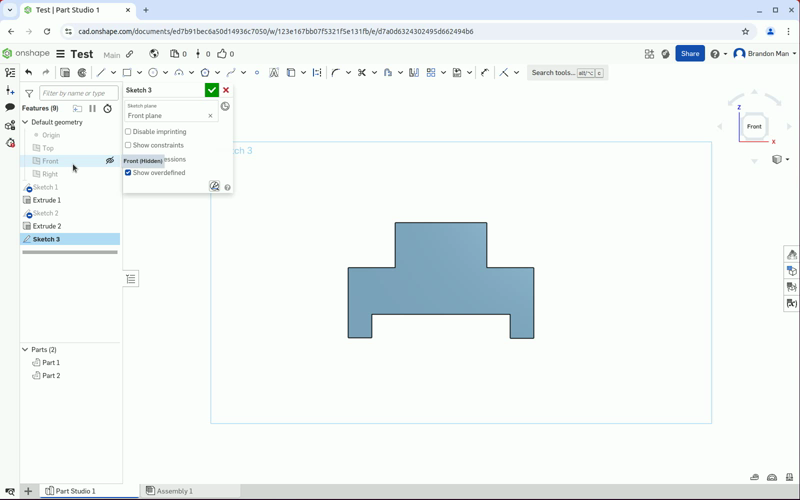
mouse_move(73, 352)
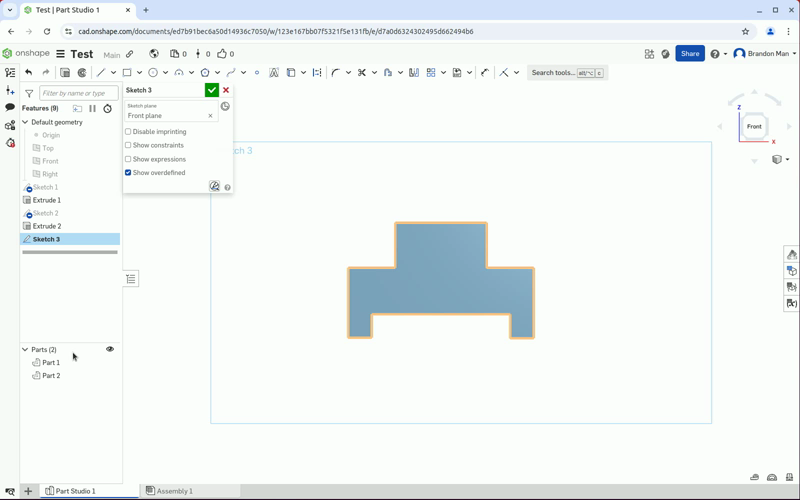
key(y)
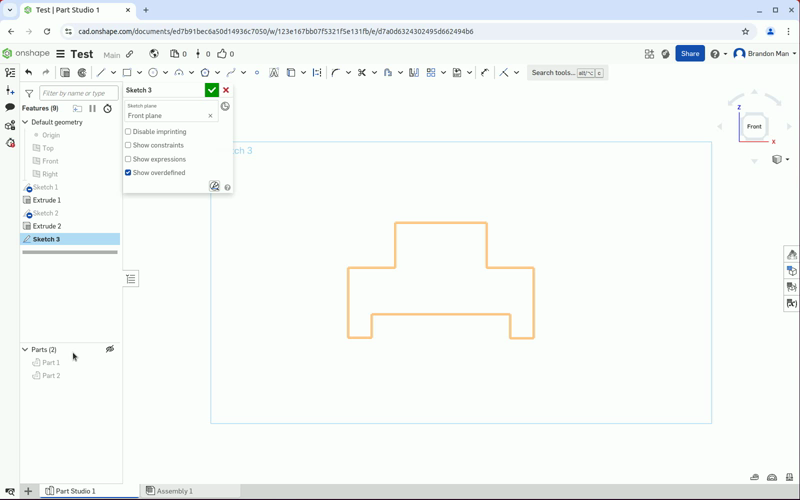
key(l)
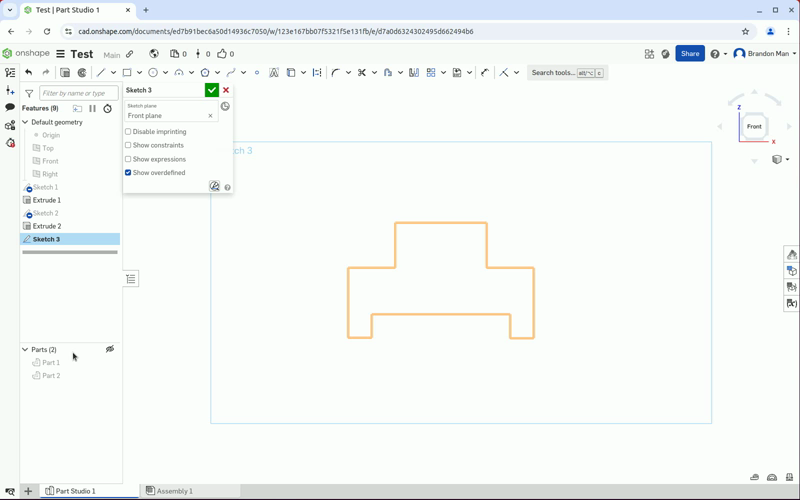
key_down(shift)
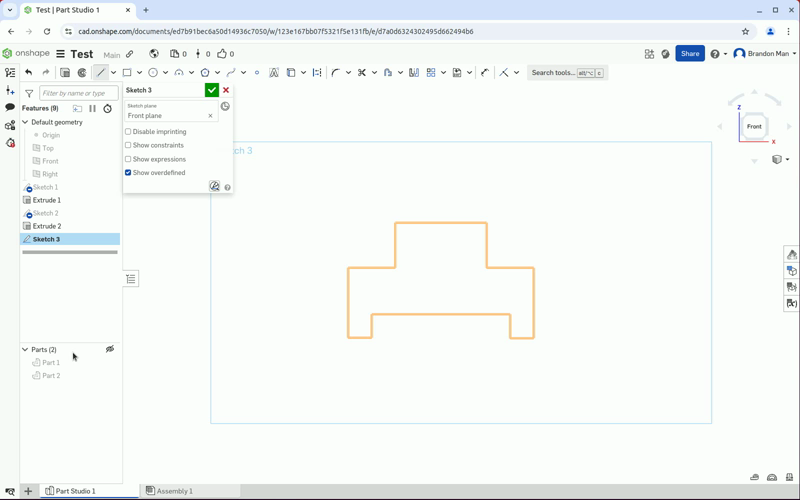
mouse_move(534, 314)
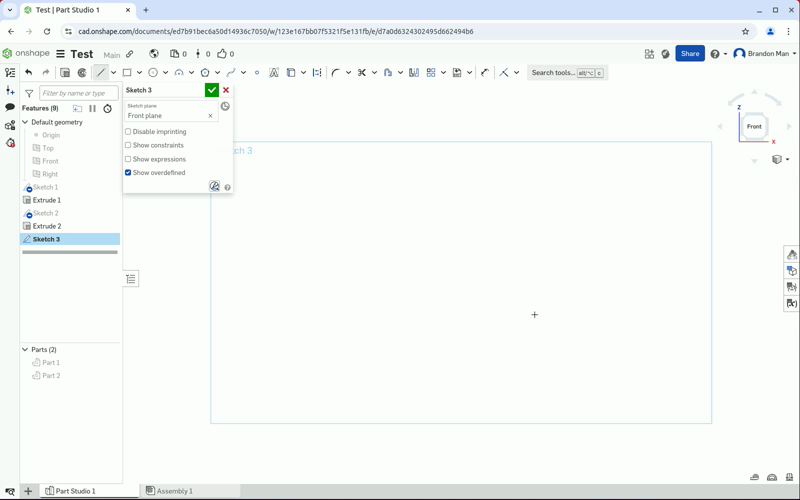
click(534, 314)
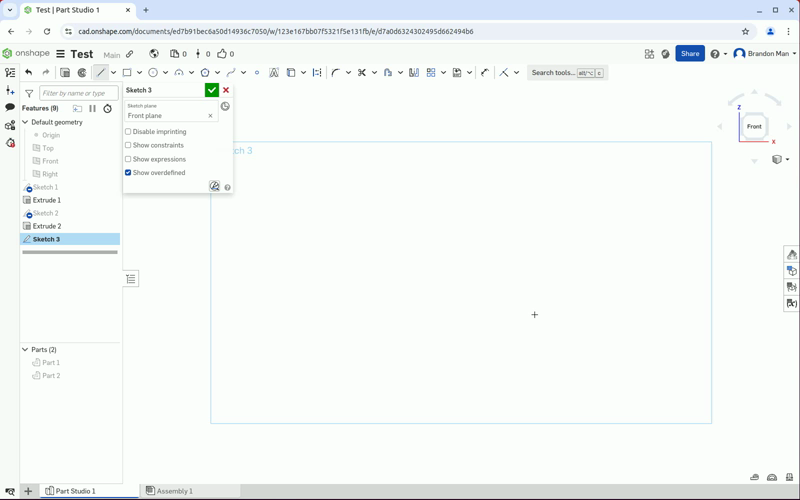
key_up(shift)
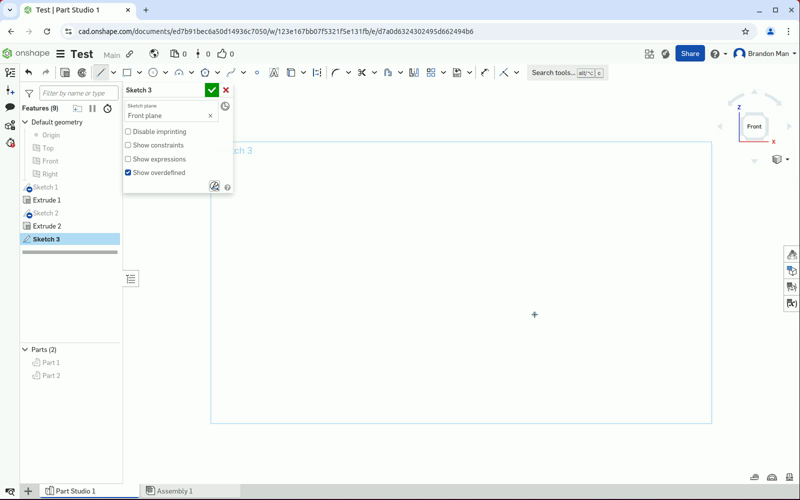
key_down(shift)
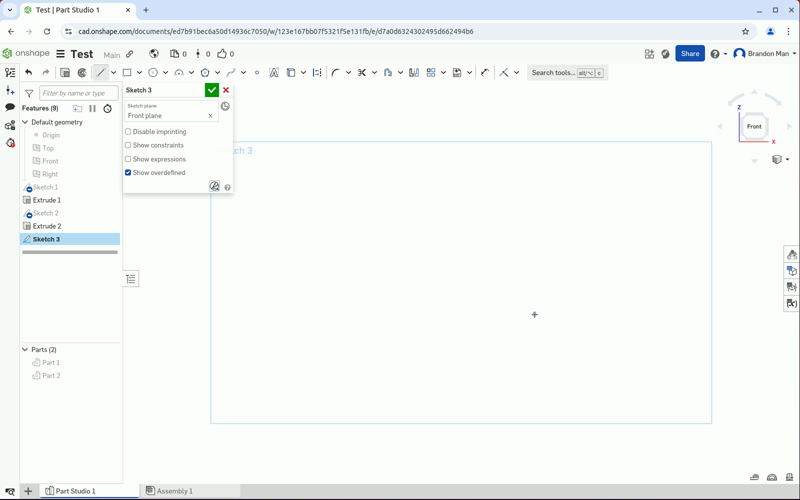
mouse_move(564, 314)
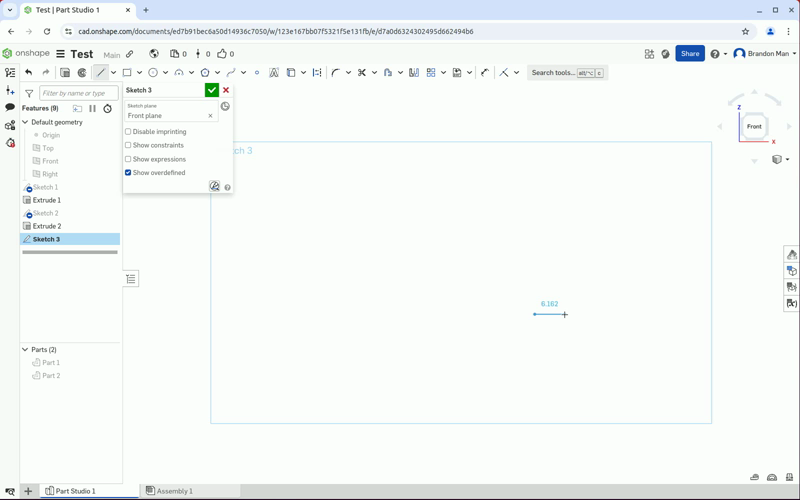
mouse_move(570, 314)
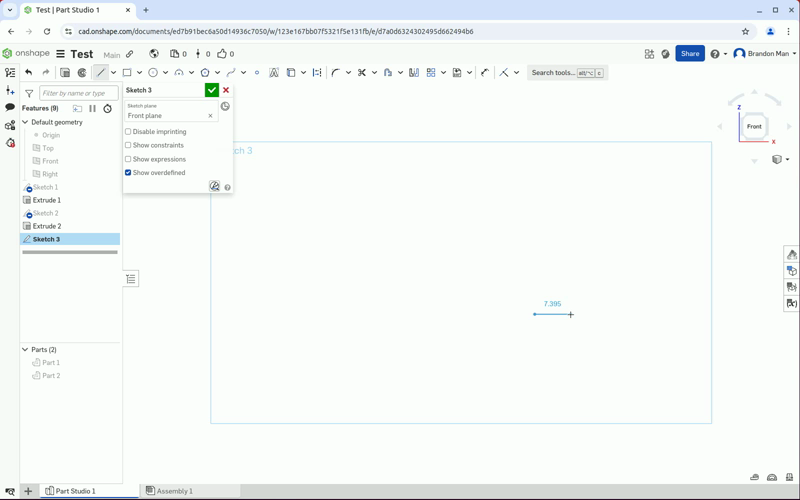
click(570, 314)
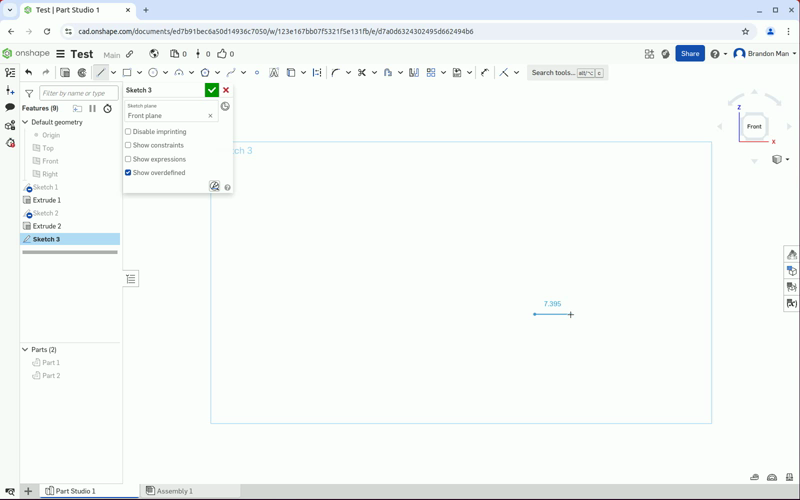
key_up(shift)
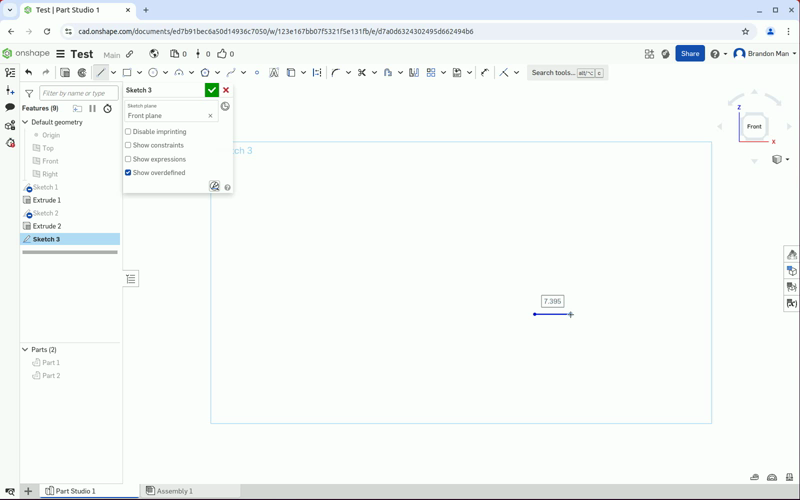
key_down(shift)
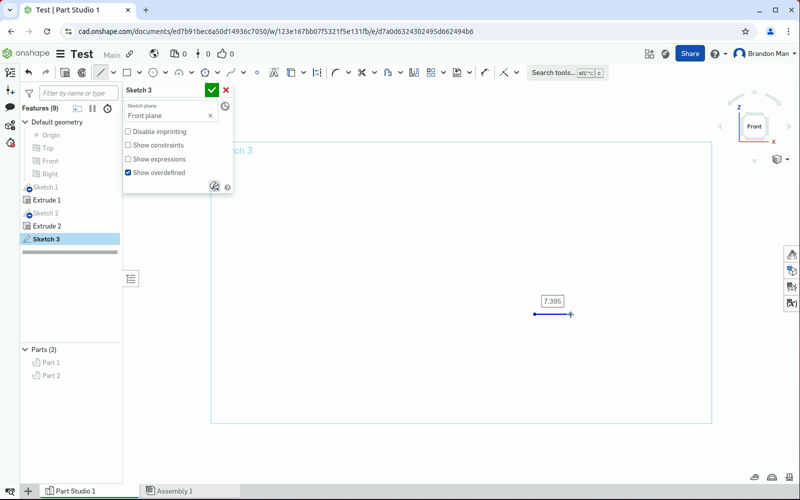
mouse_move(589, 314)
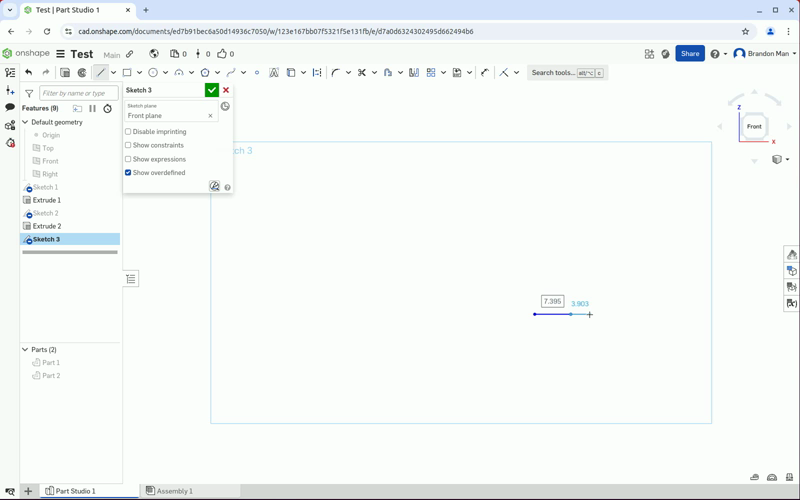
mouse_move(570, 302)
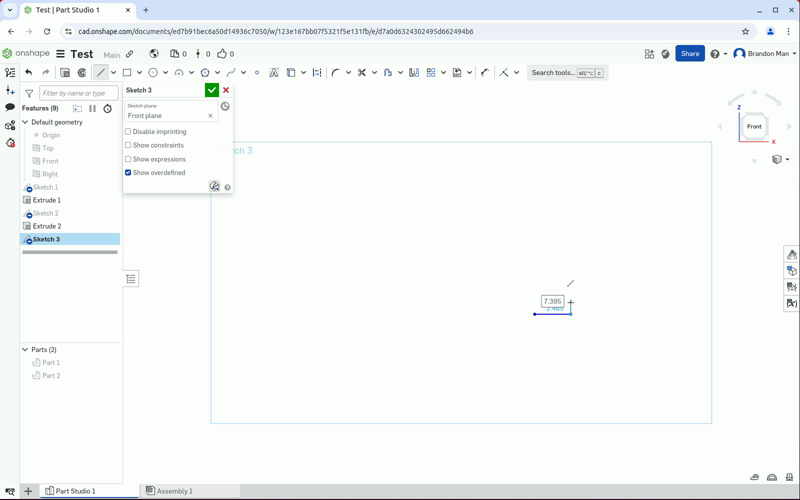
click(570, 302)
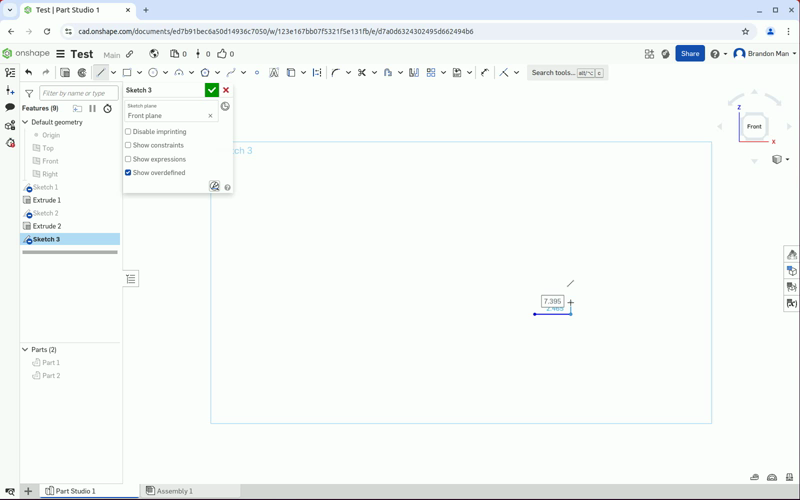
key_up(shift)
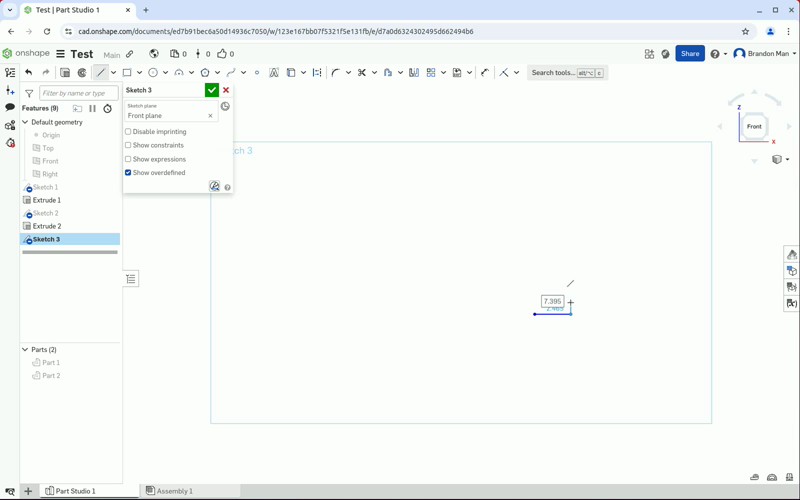
key_down(shift)
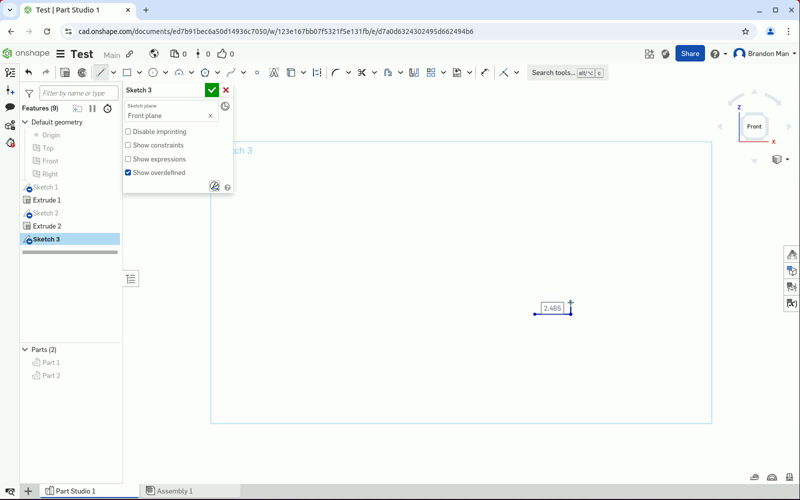
mouse_move(589, 302)
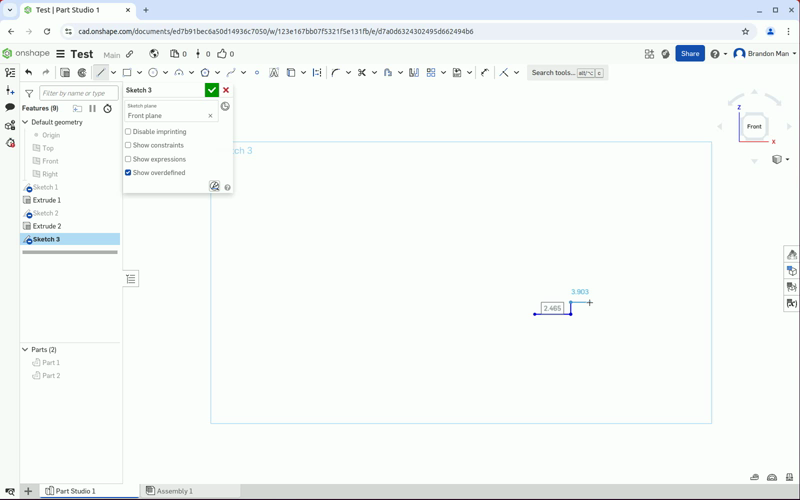
mouse_move(534, 302)
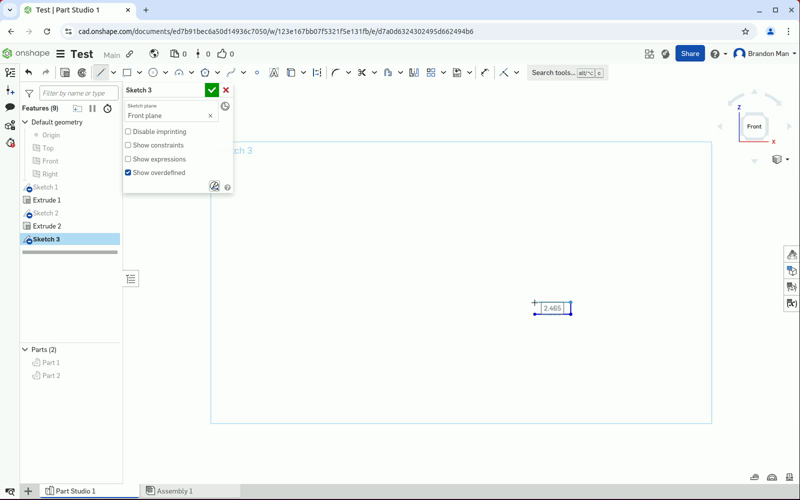
click(534, 302)
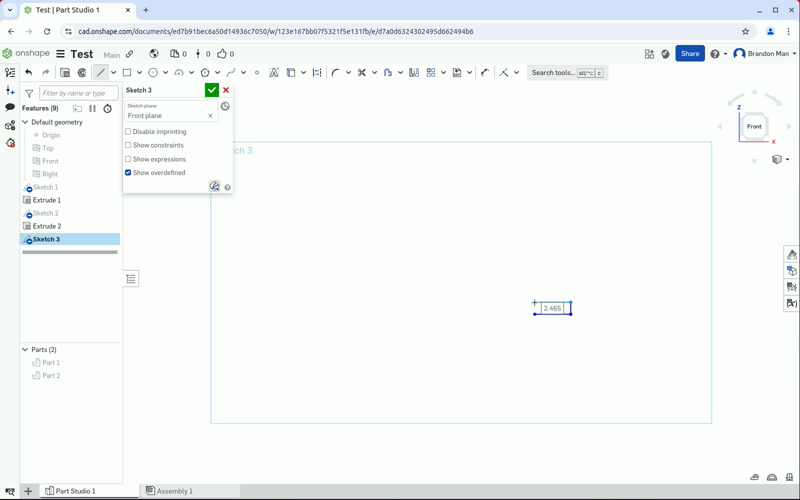
key_up(shift)
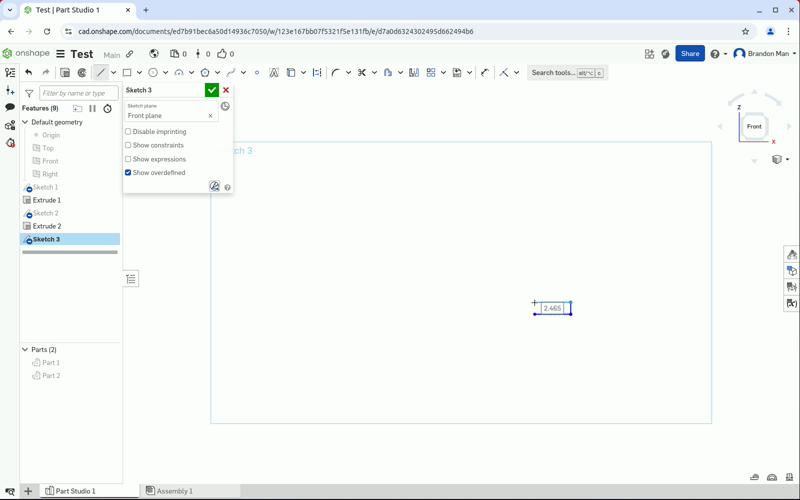
mouse_move(564, 302)
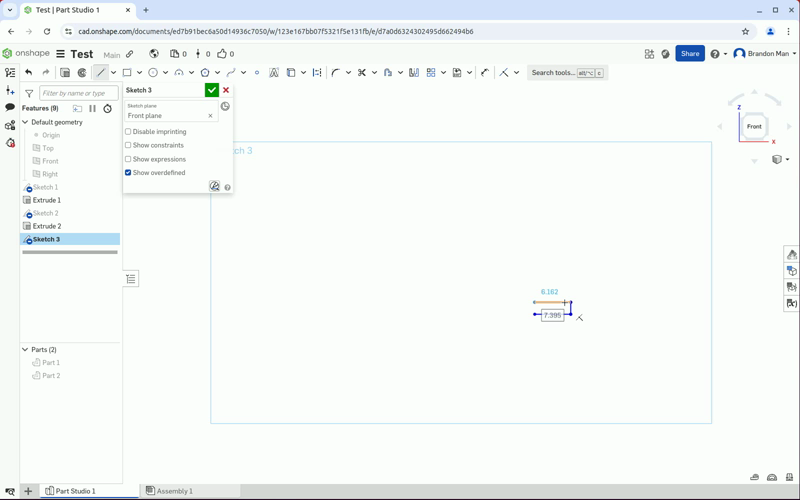
key_down(shift)
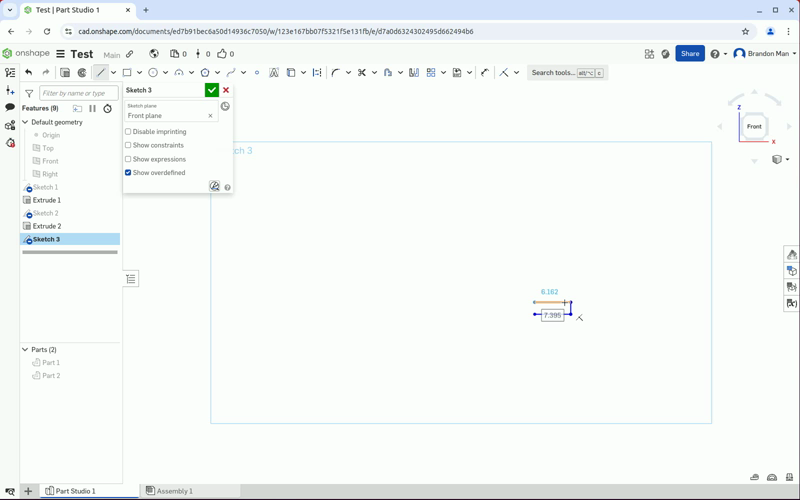
mouse_move(534, 314)
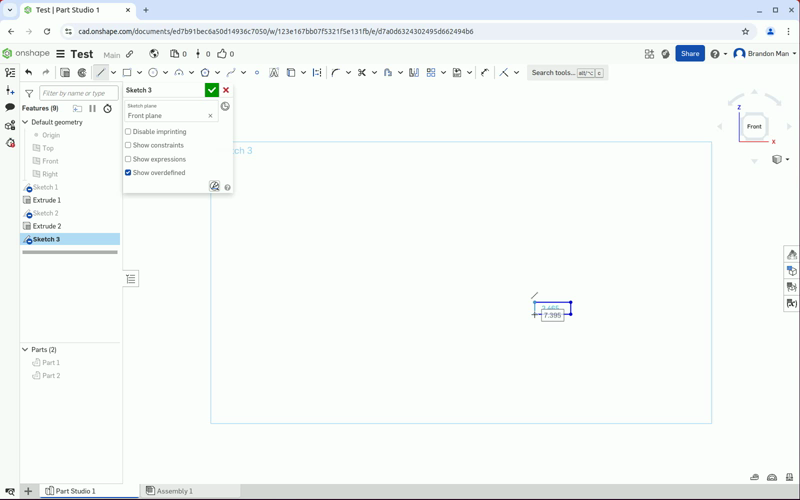
key_up(shift)
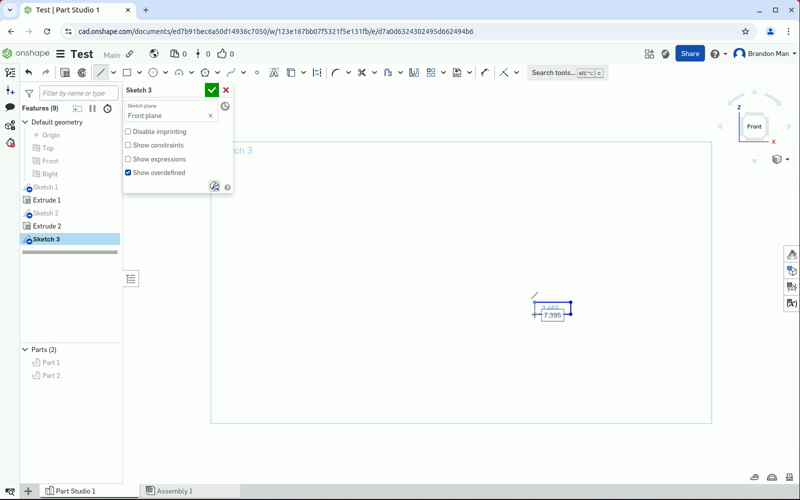
click(534, 314)
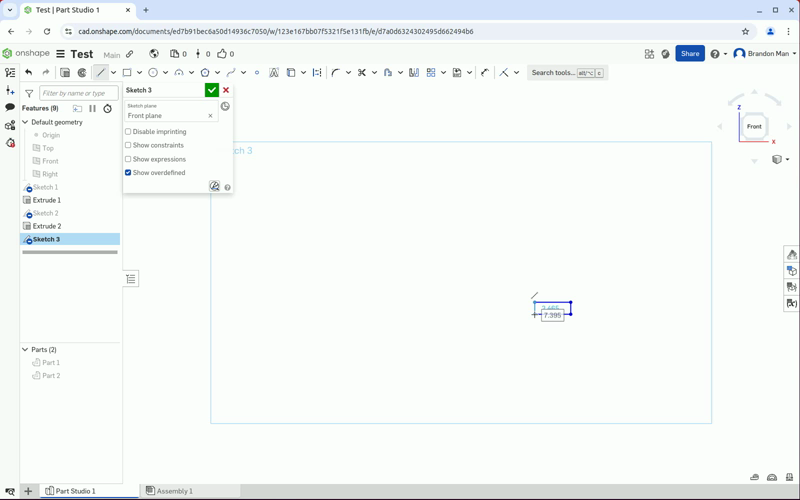
key(esc)
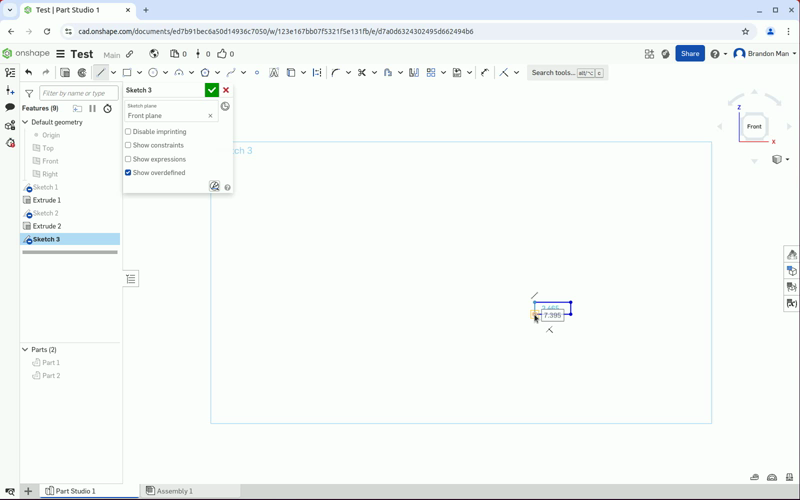
mouse_move(558, 312)
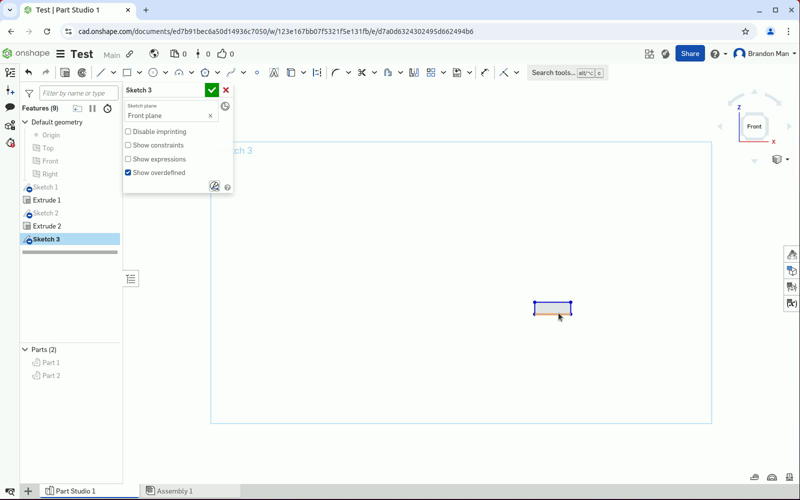
scroll(6)
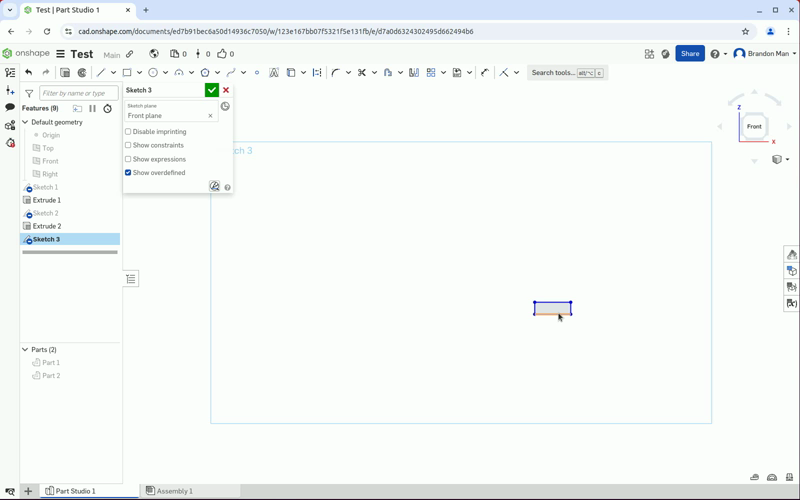
scroll(6)
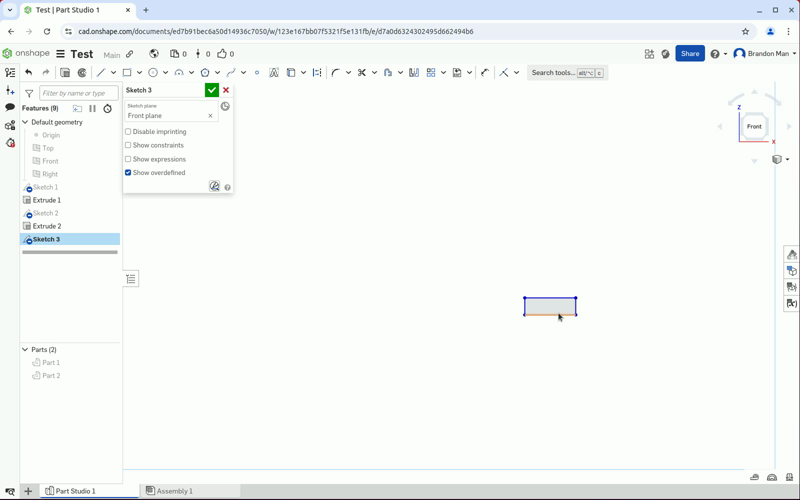
scroll(6)
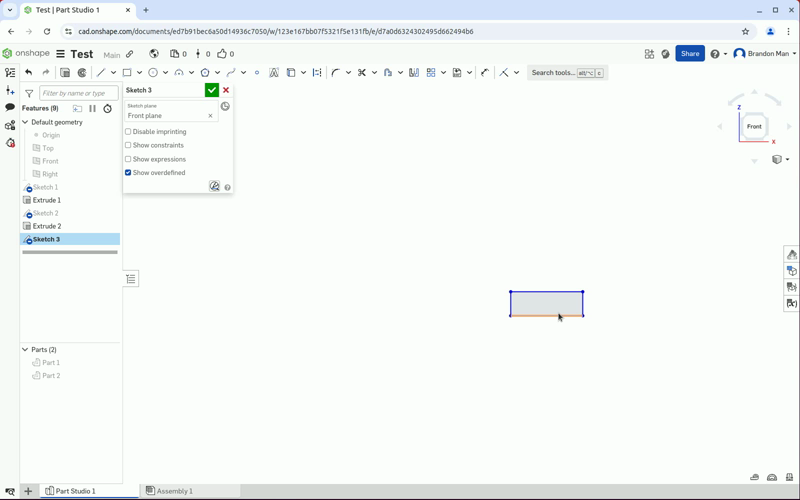
scroll(6)
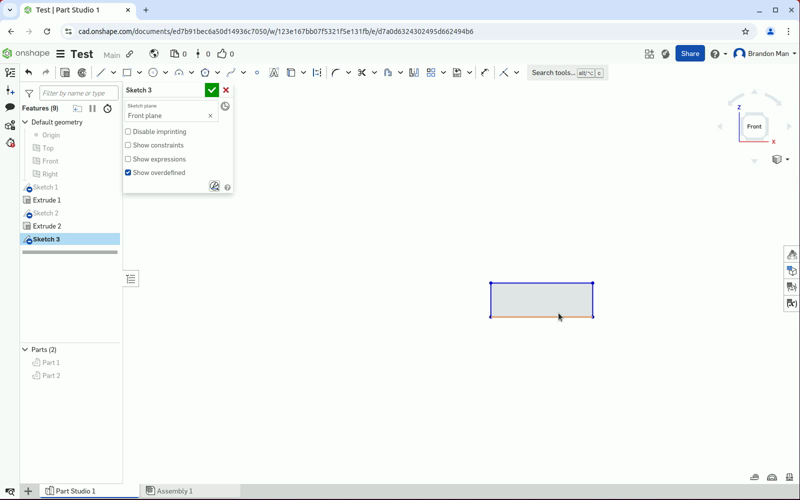
scroll(6)
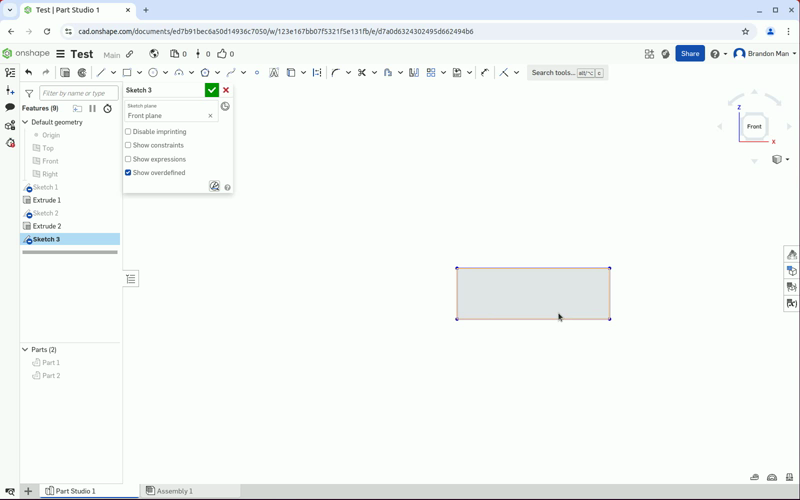
scroll(6)
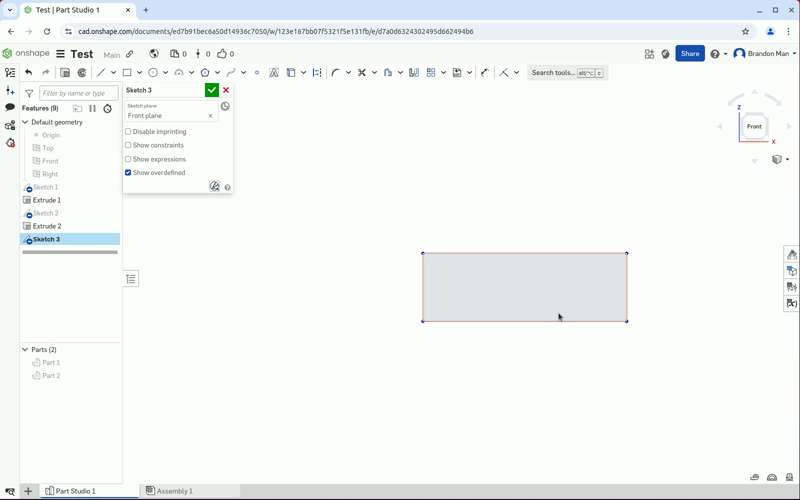
scroll(6)
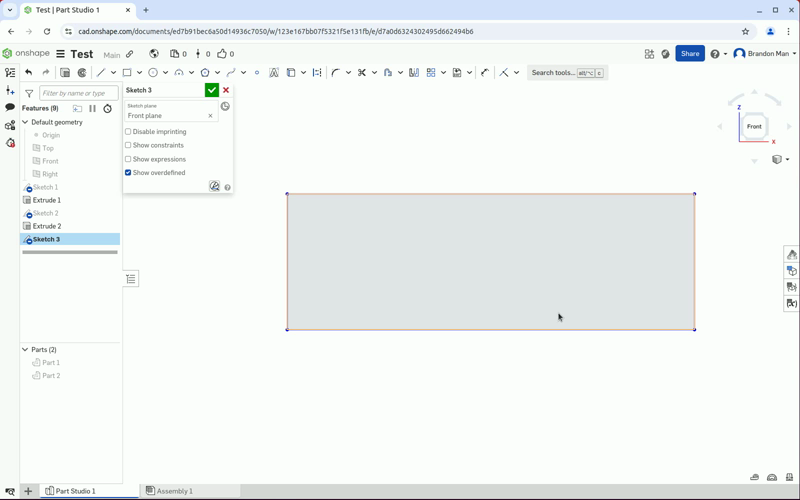
click(558, 312)
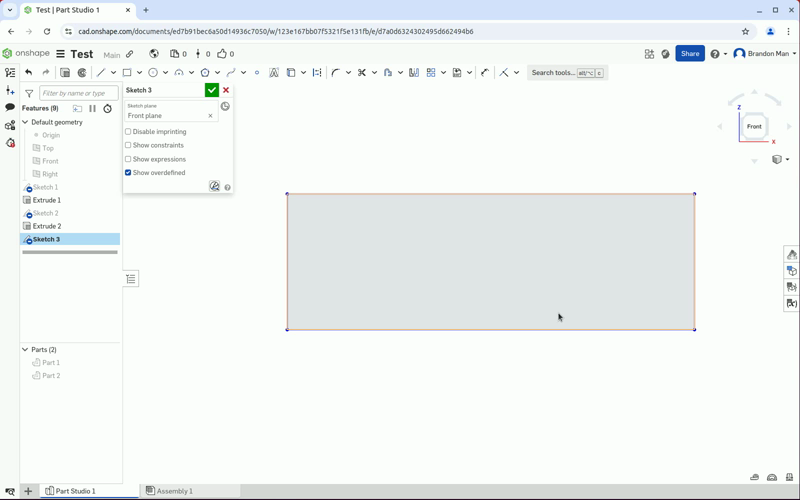
scroll(-6)
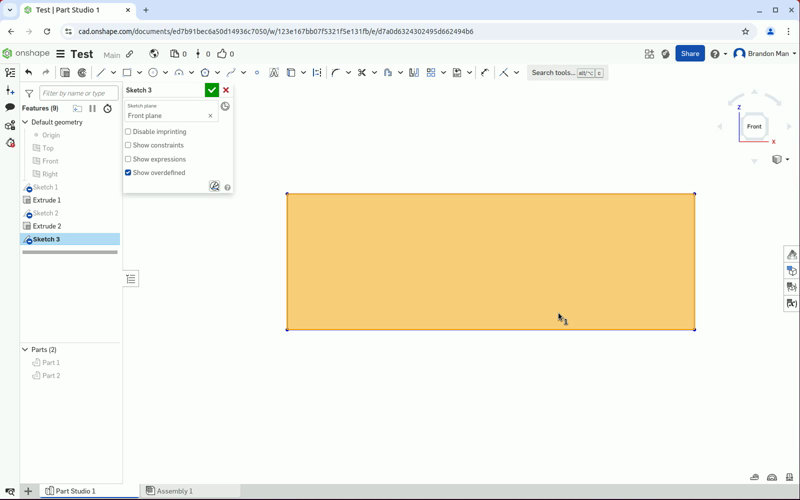
scroll(-6)
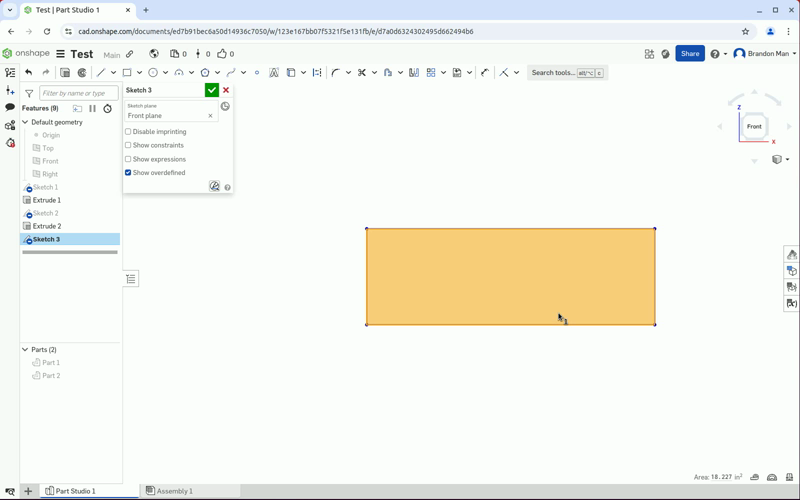
scroll(-6)
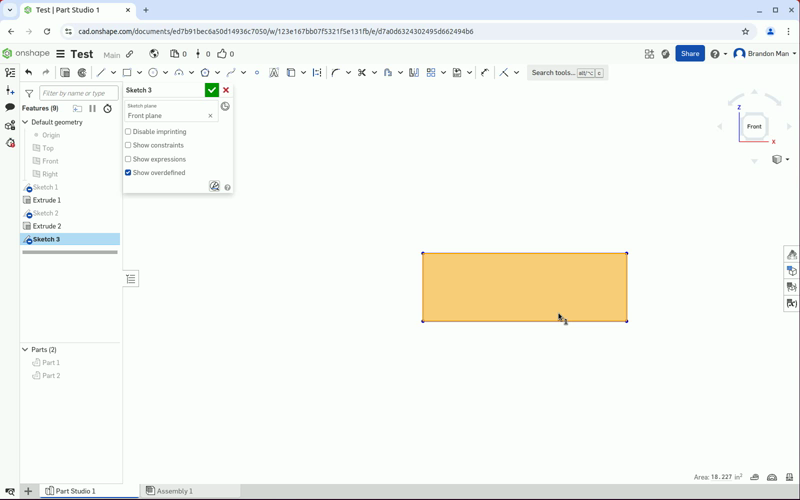
scroll(-6)
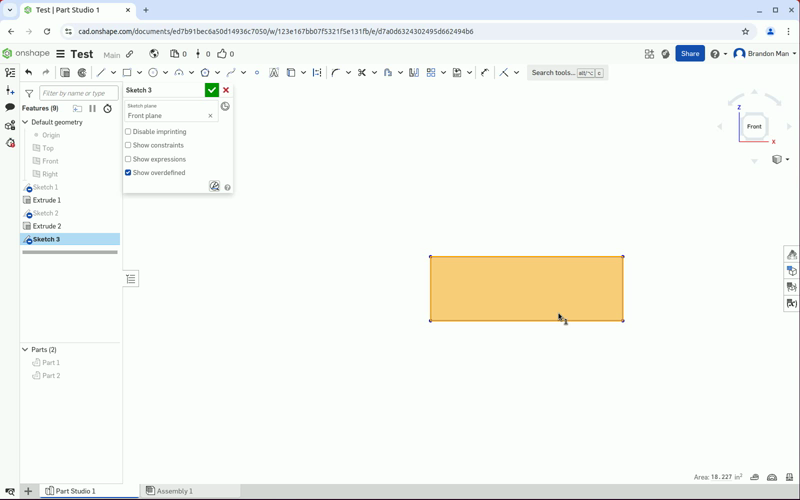
scroll(-6)
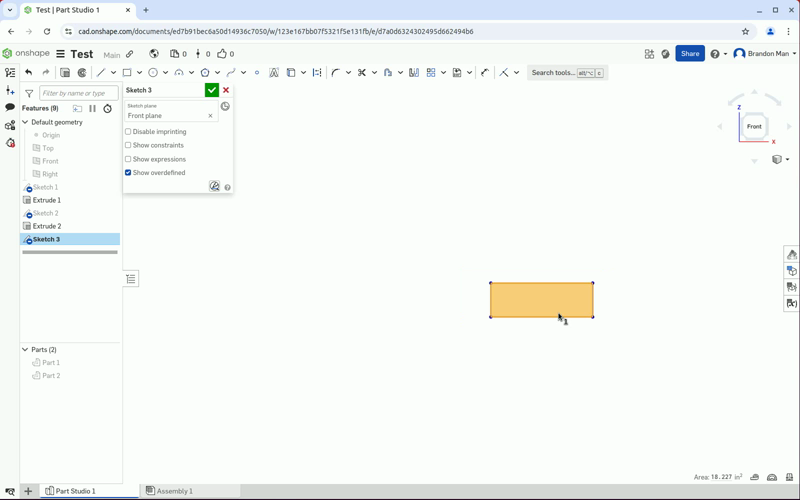
scroll(-6)
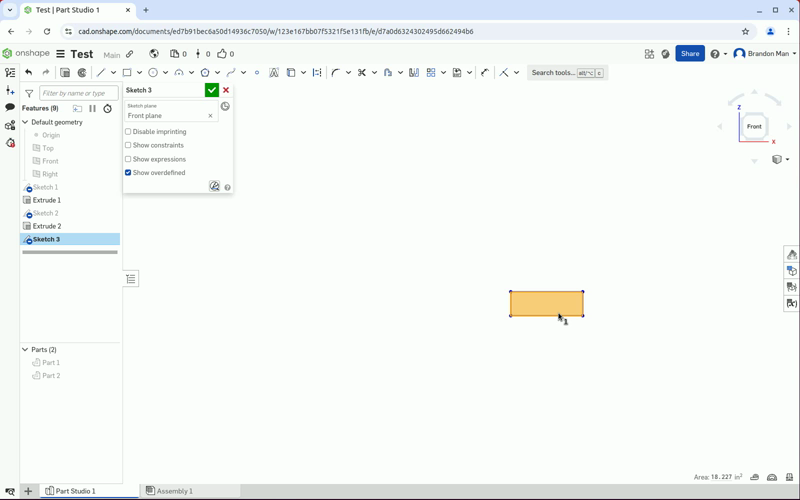
scroll(-6)
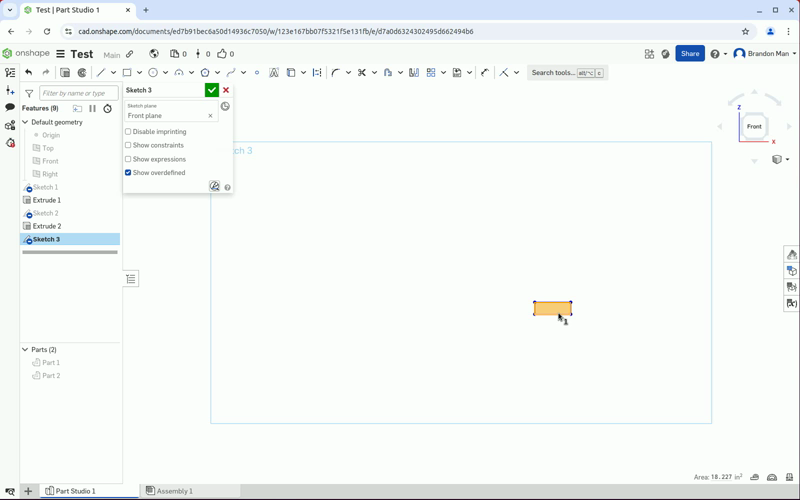
mouse_move(73, 352)
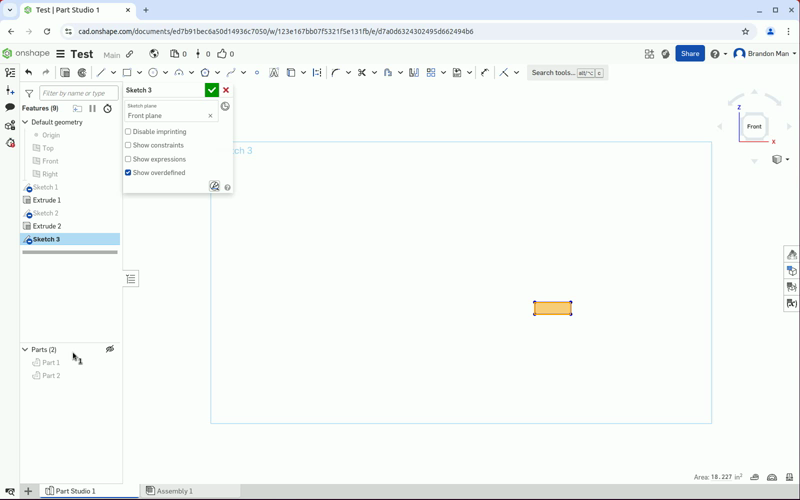
key(shift+y)
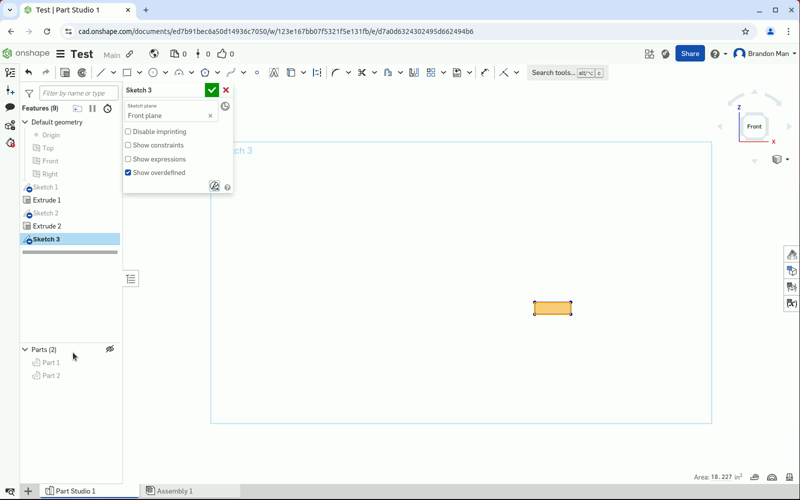
key(shift+e)
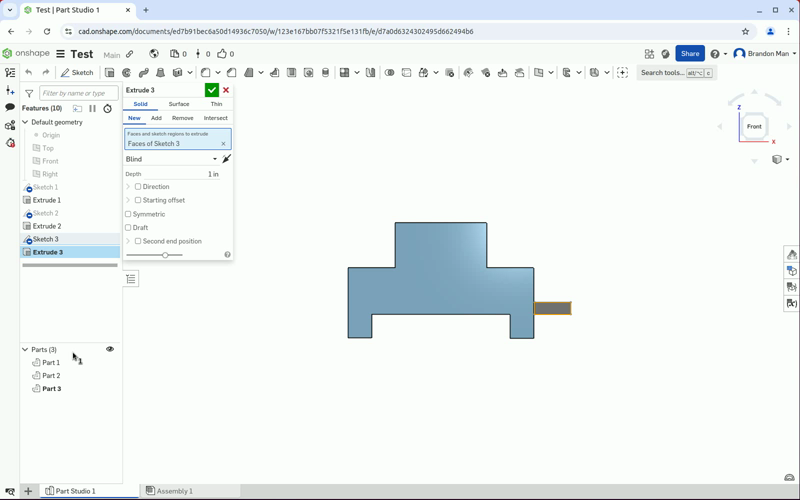
mouse_move(143, 106)
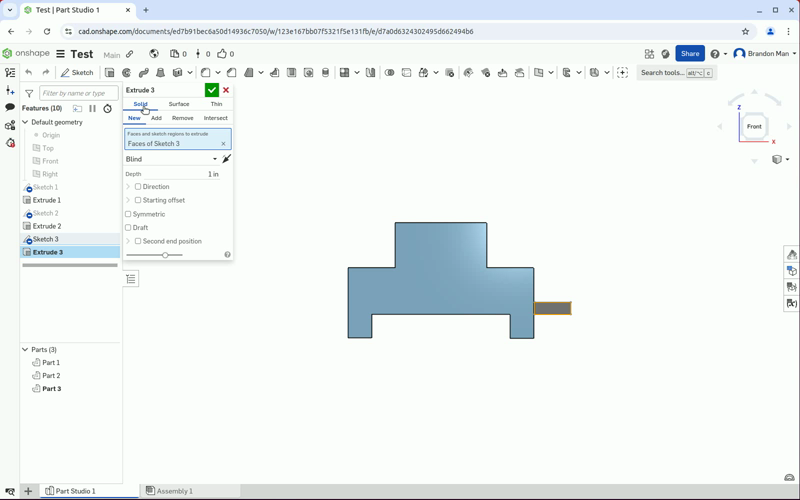
click(143, 106)
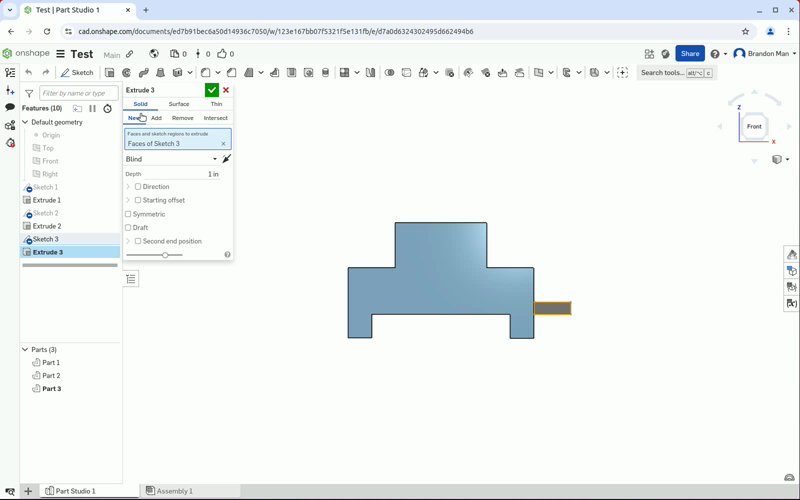
mouse_move(137, 120)
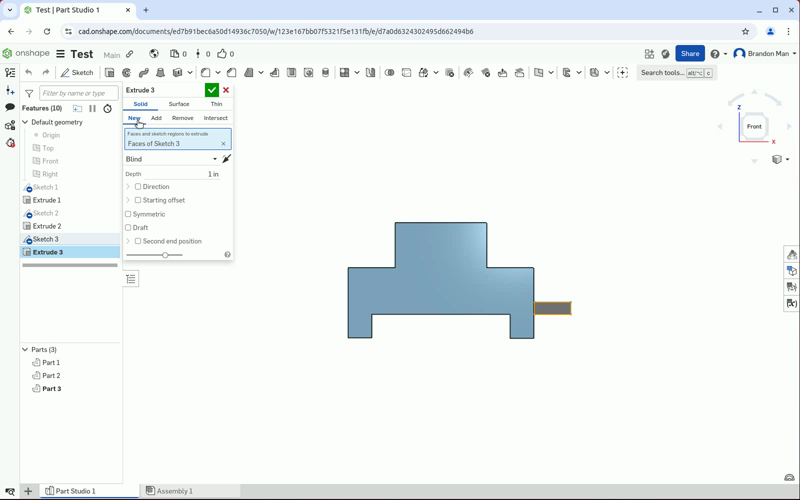
click(137, 120)
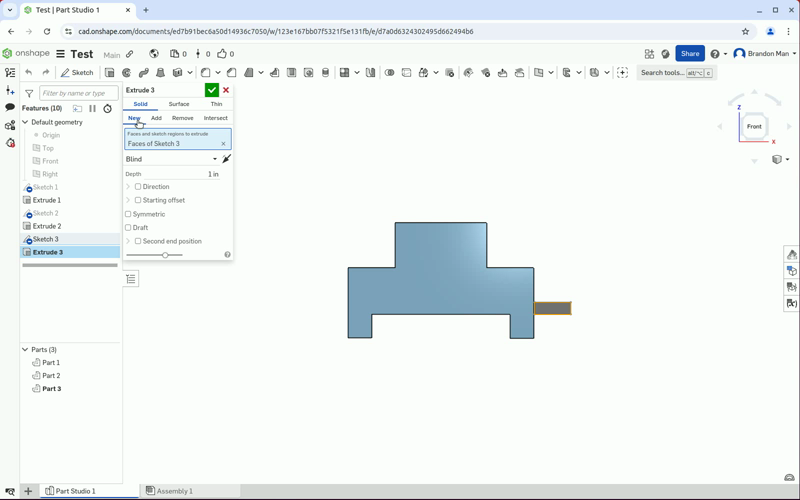
key(tab, 4)
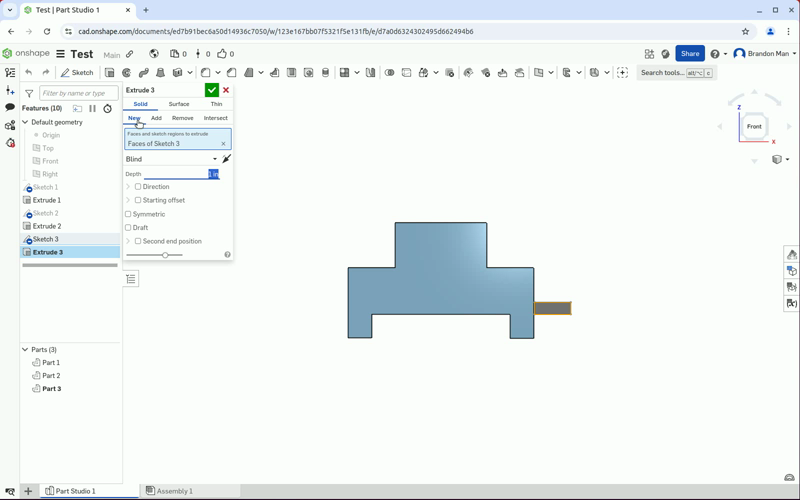
text(14.442)
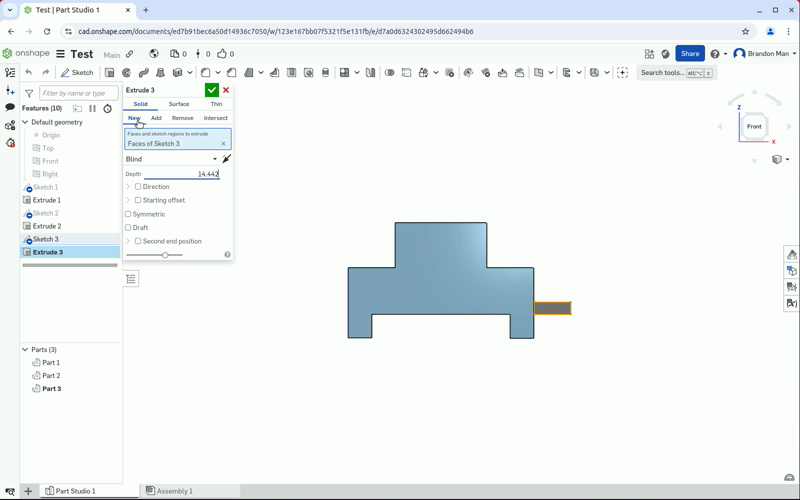
key(tab, 3)
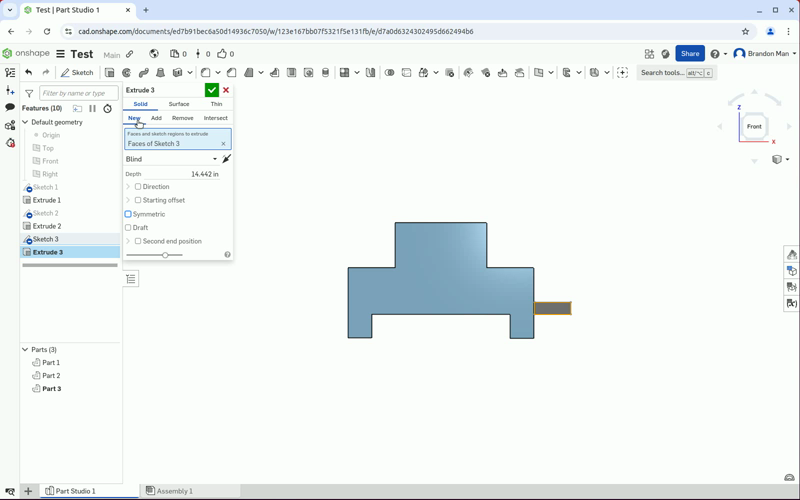
key(space)
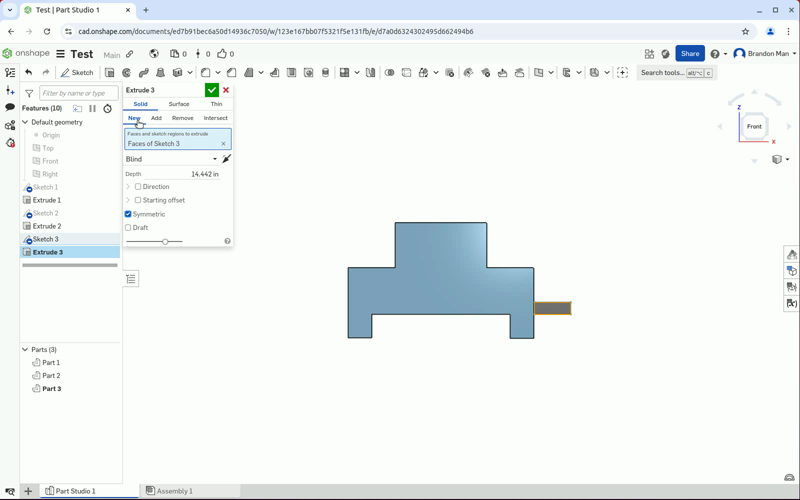
key(enter)
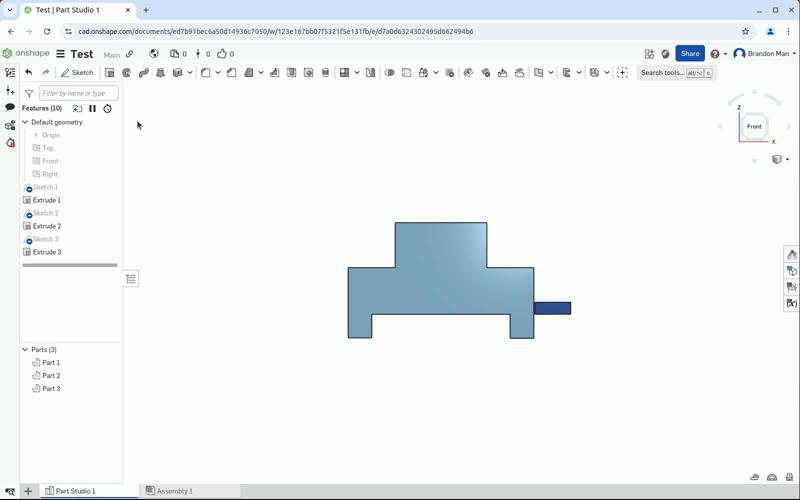
key(shift+h)
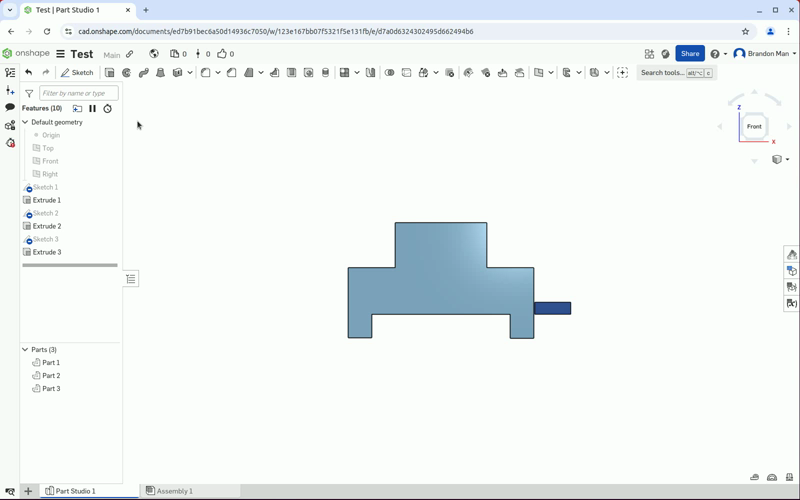
key(shift+h)
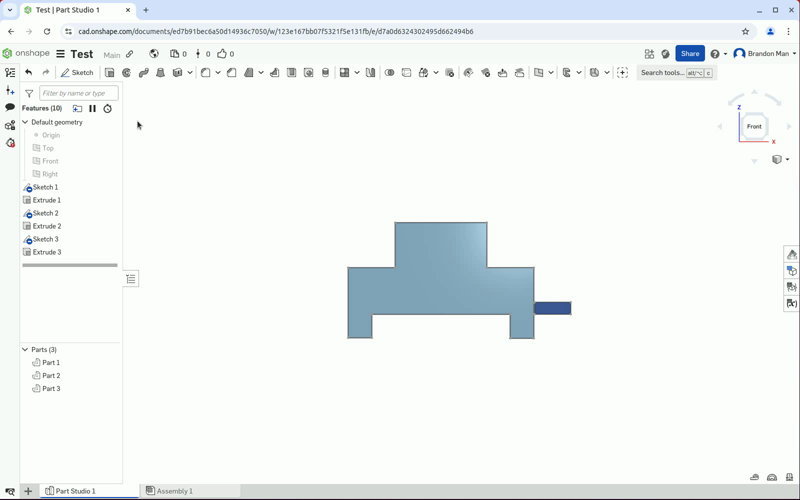
key(shift+7)
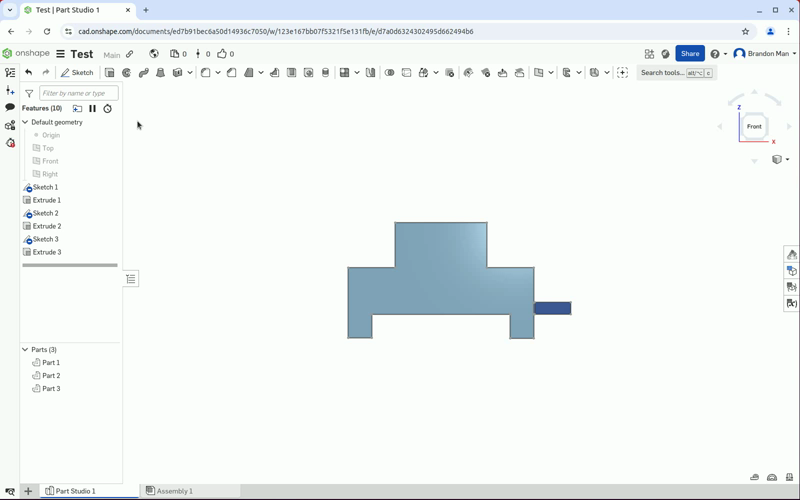
key(left, 2)
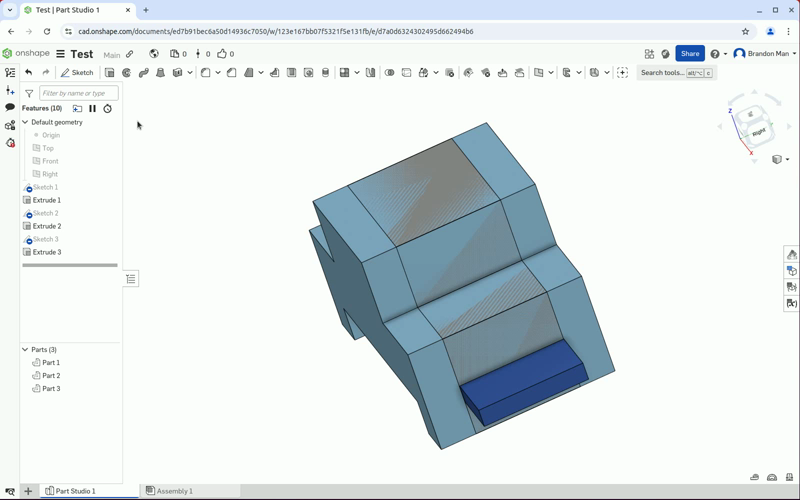
key(down, 2)
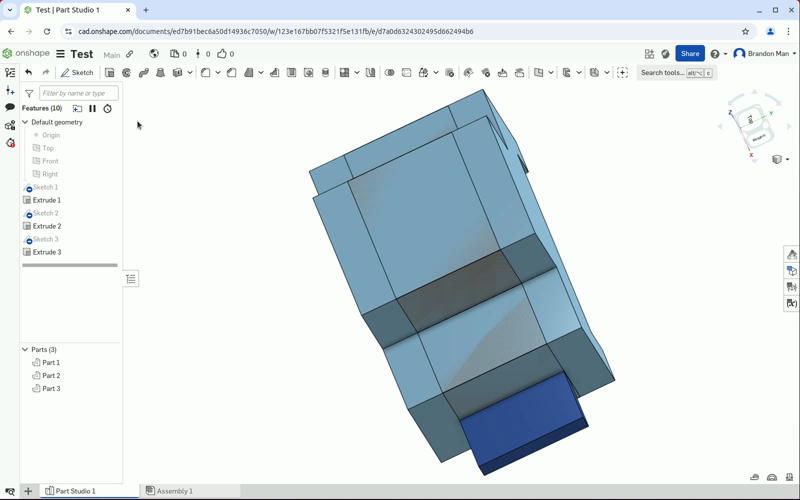
key(up, 2)
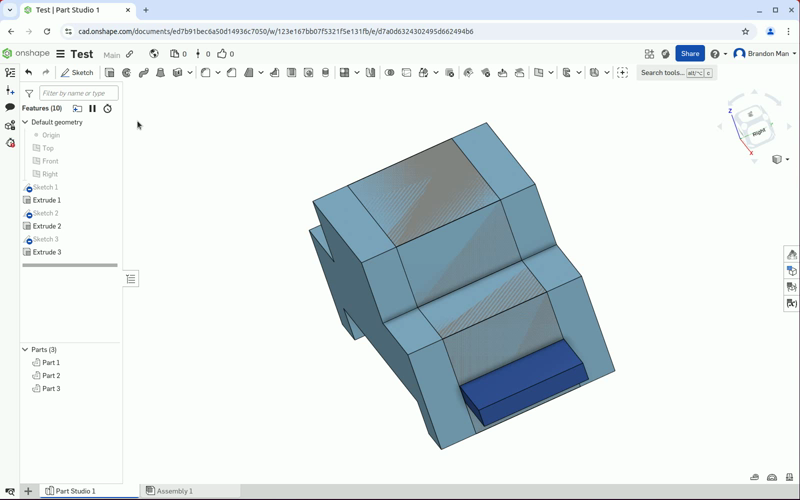
key(right, 2)
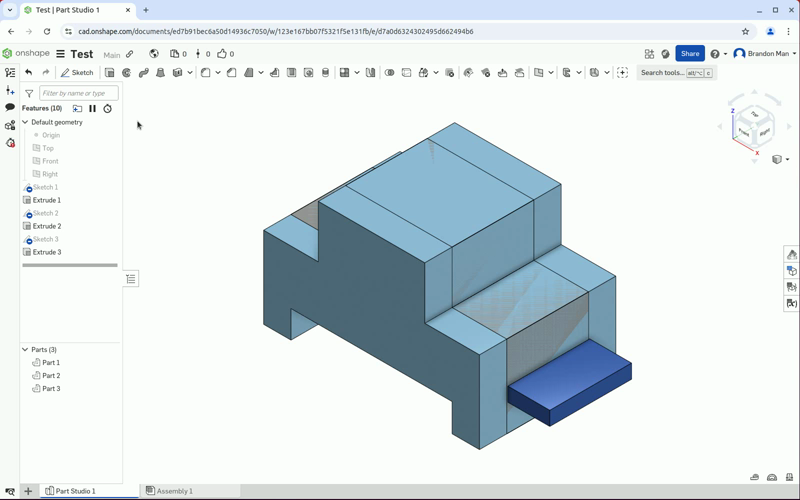
mouse_move(73, 189)
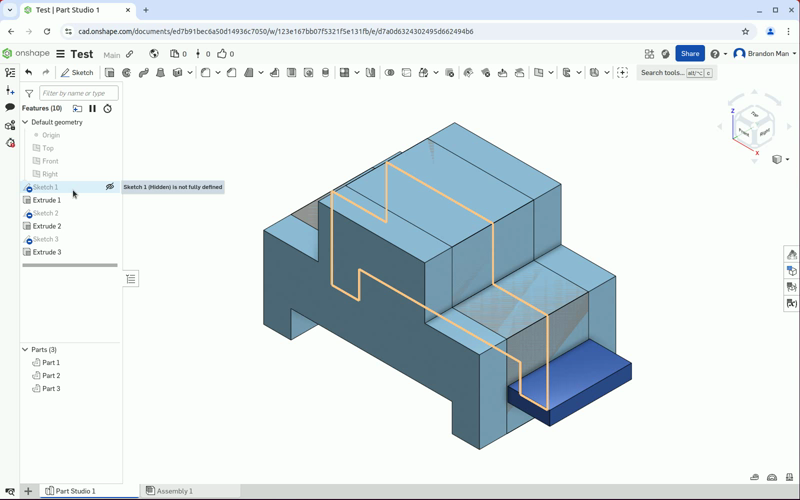
click(73, 189)